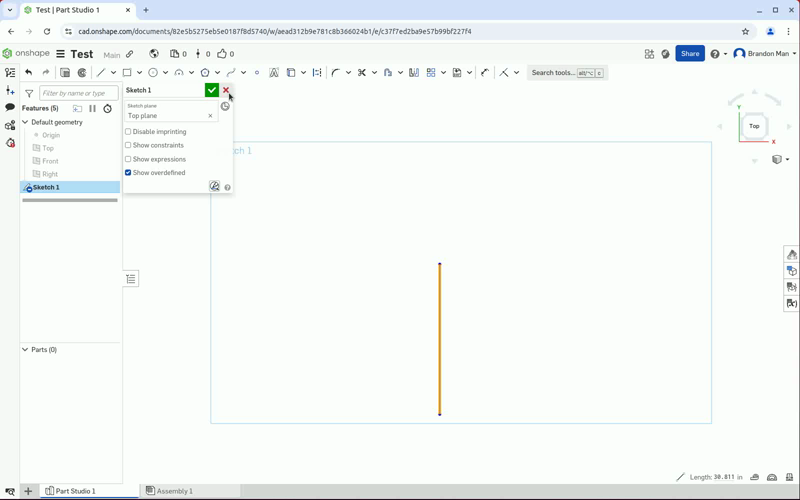
key(shift+h)
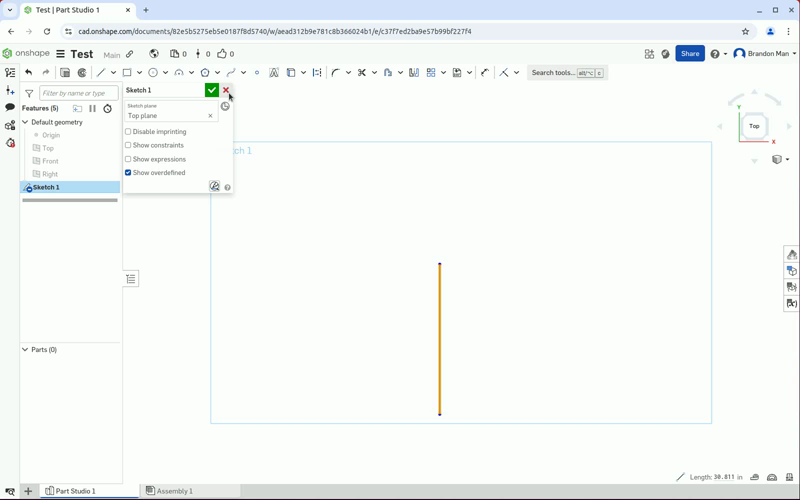
key(shift+s)
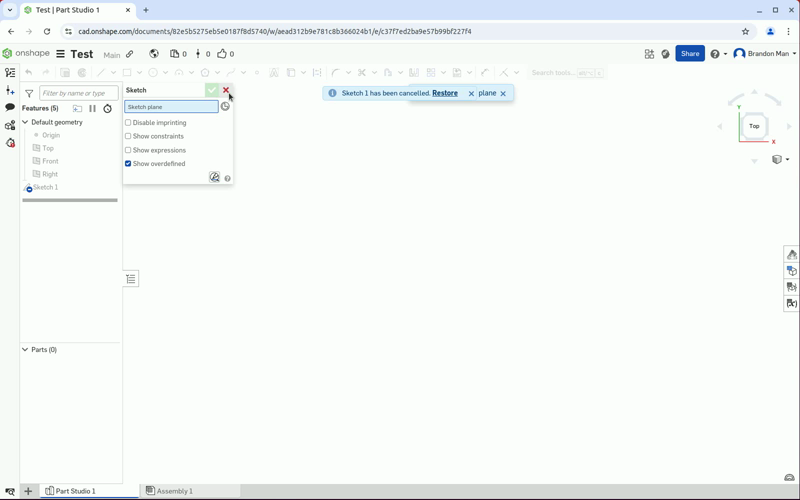
mouse_move(73, 150)
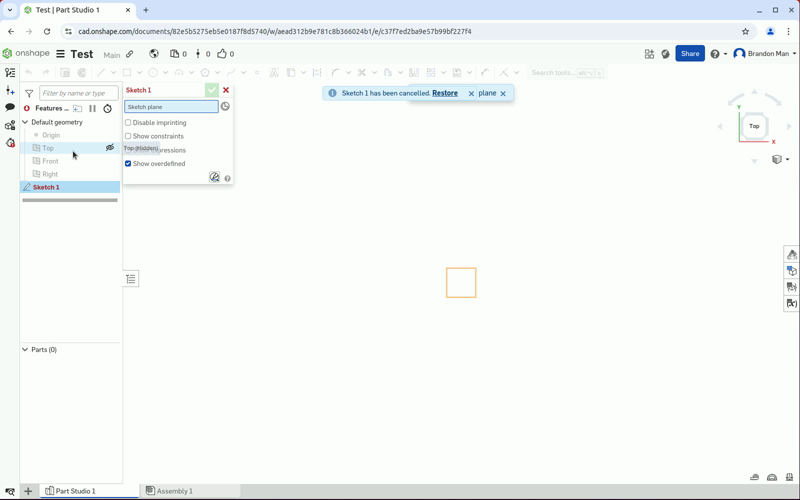
click(73, 150)
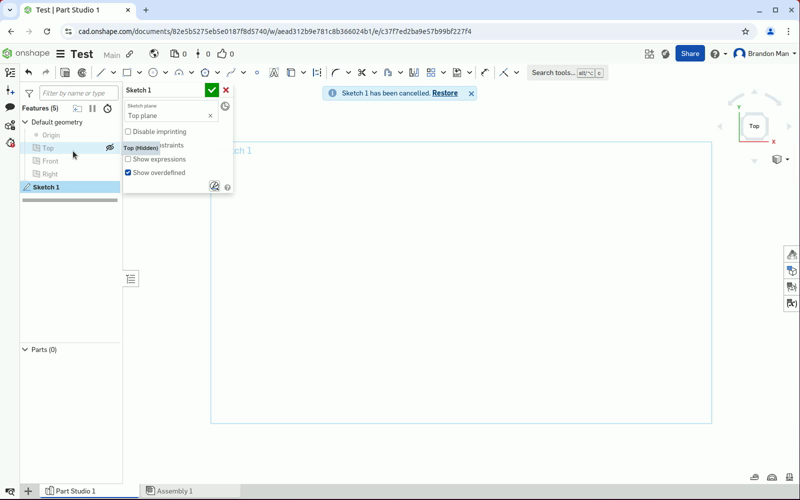
mouse_move(73, 352)
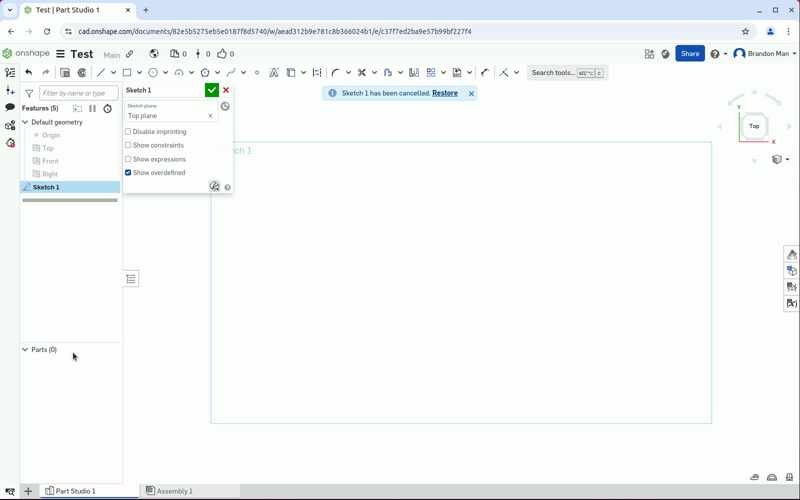
key(y)
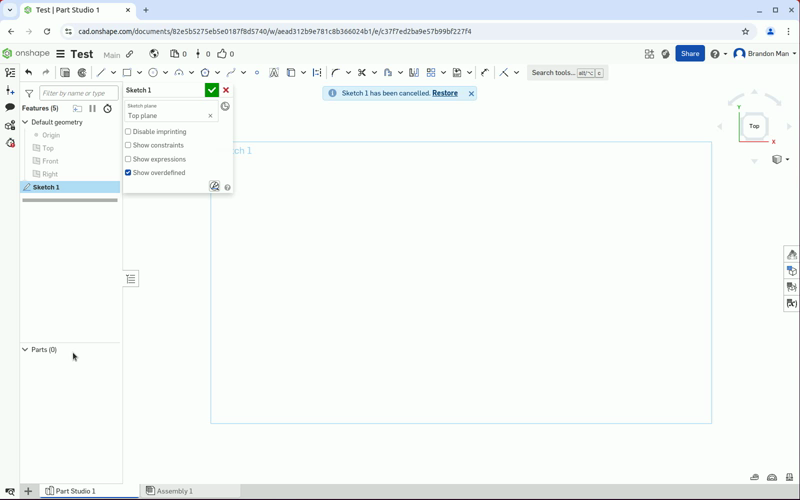
key(l)
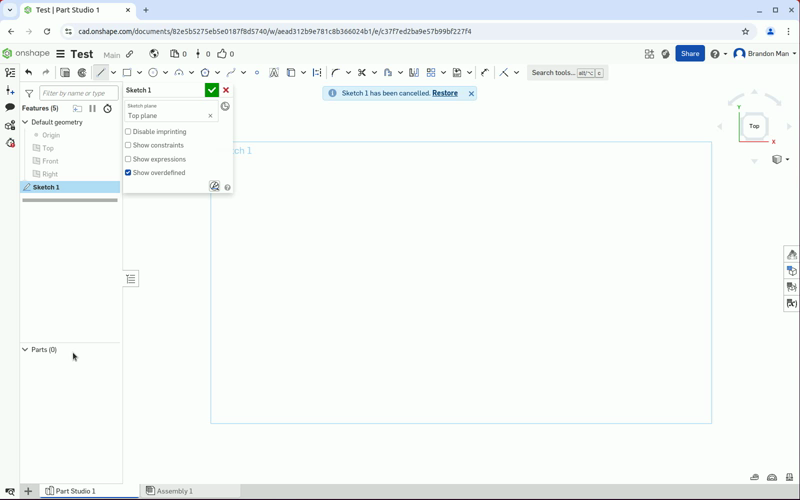
key_down(shift)
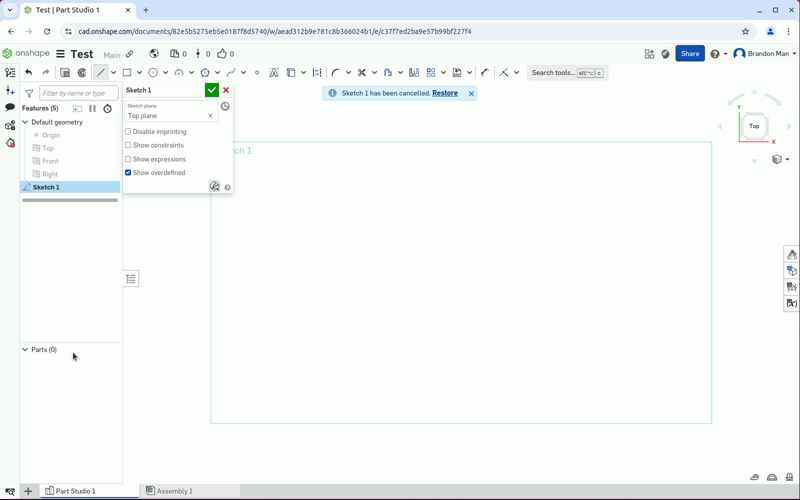
mouse_move(424, 319)
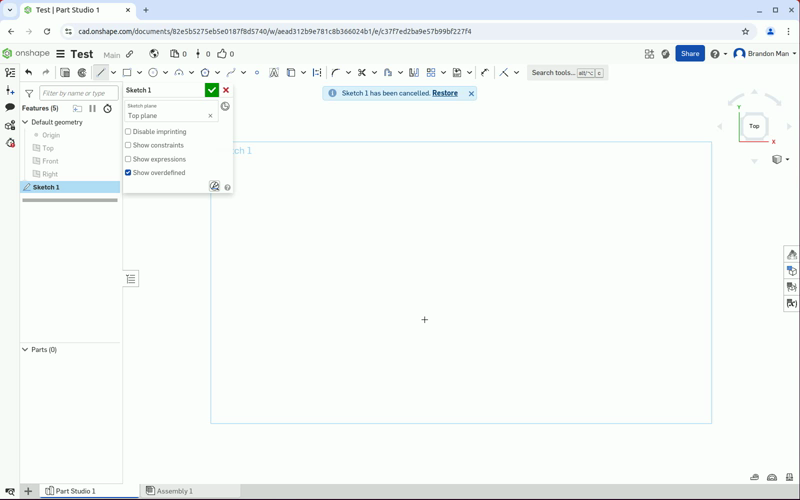
click(424, 319)
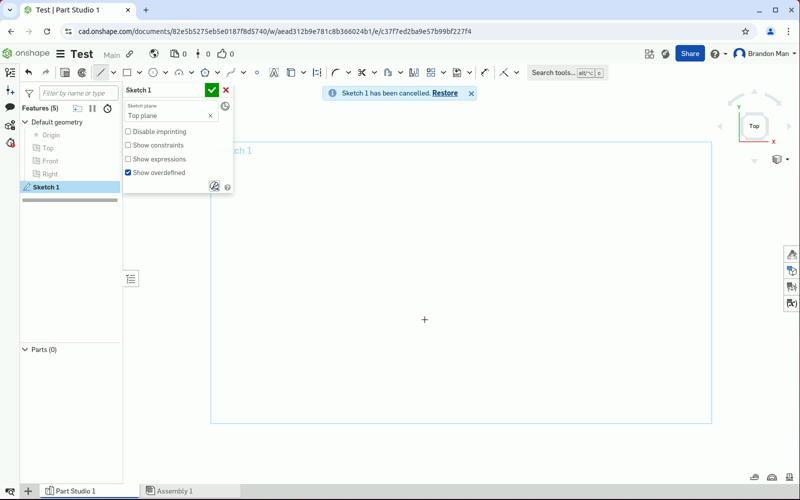
key_up(shift)
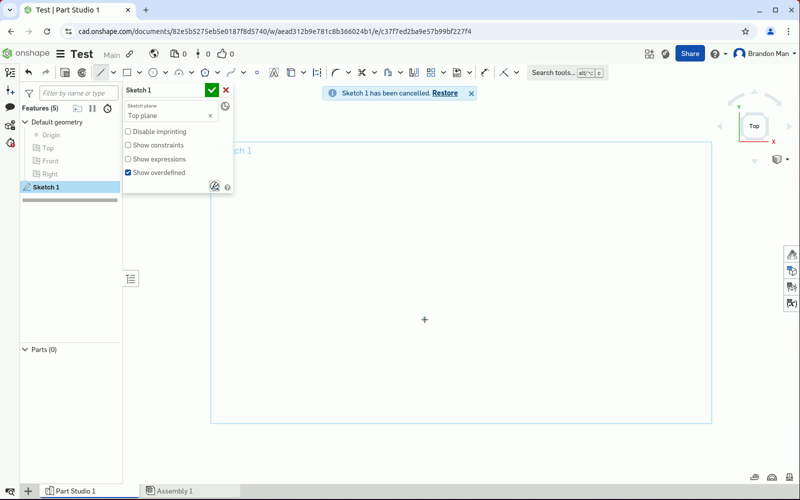
key_down(shift)
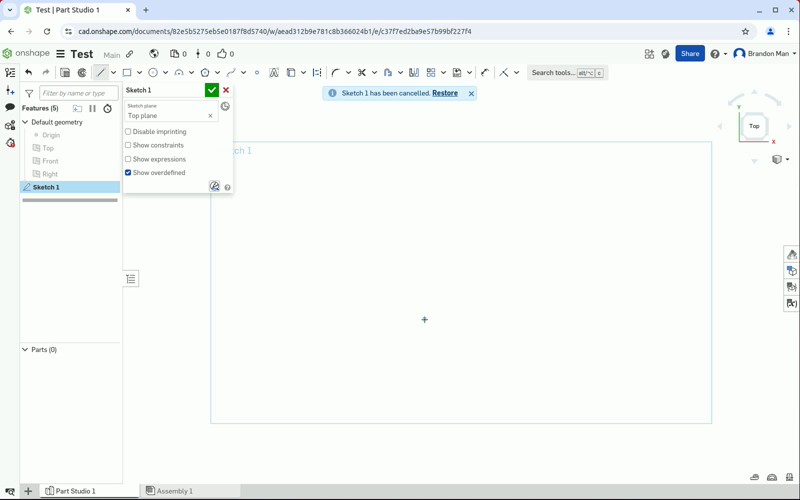
mouse_move(497, 319)
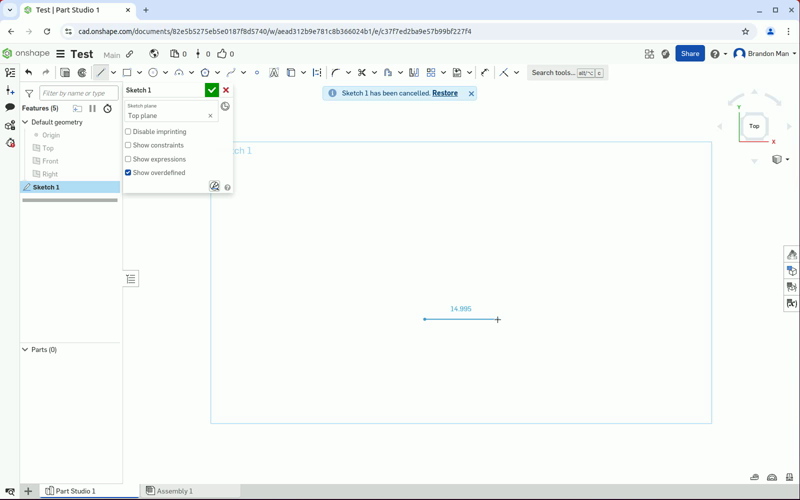
click(497, 319)
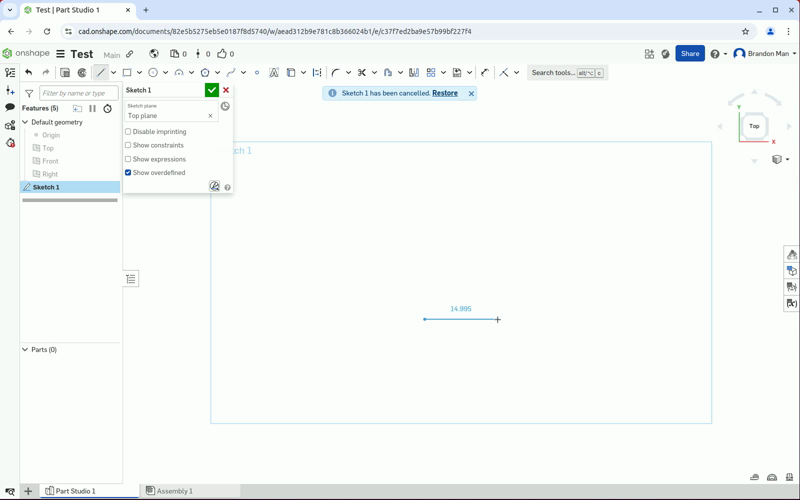
key_up(shift)
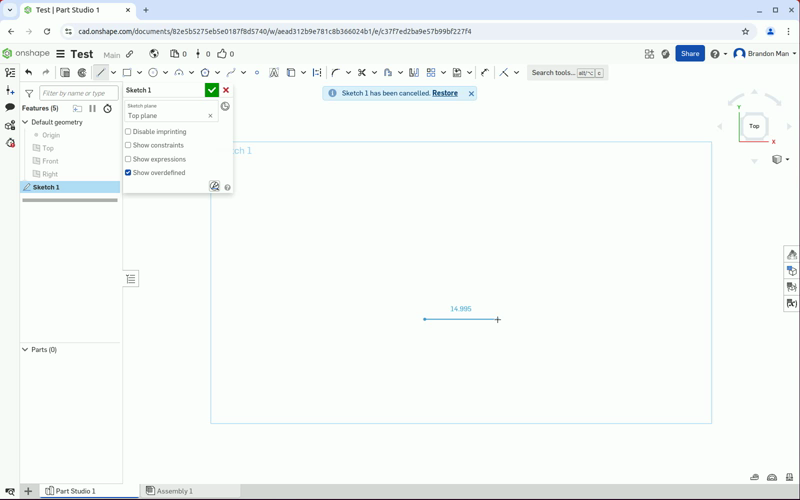
key_down(shift)
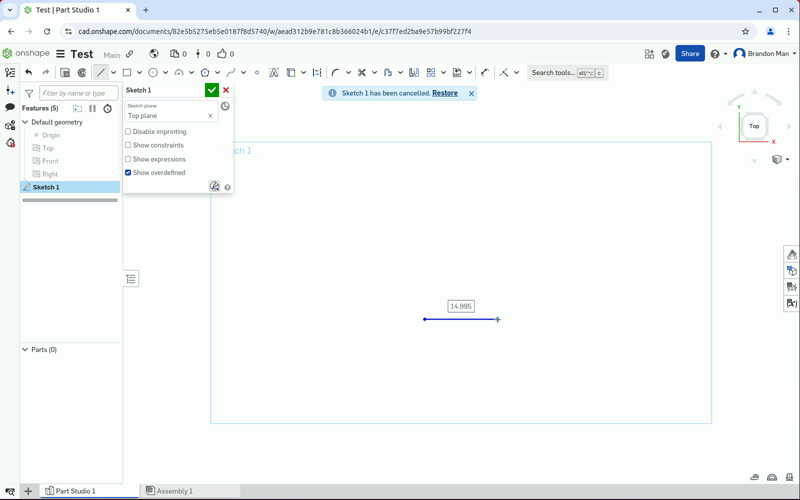
mouse_move(497, 246)
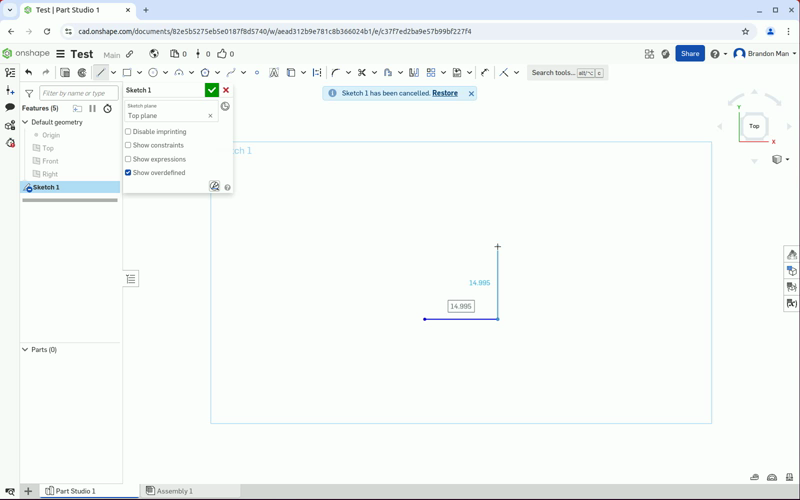
click(497, 246)
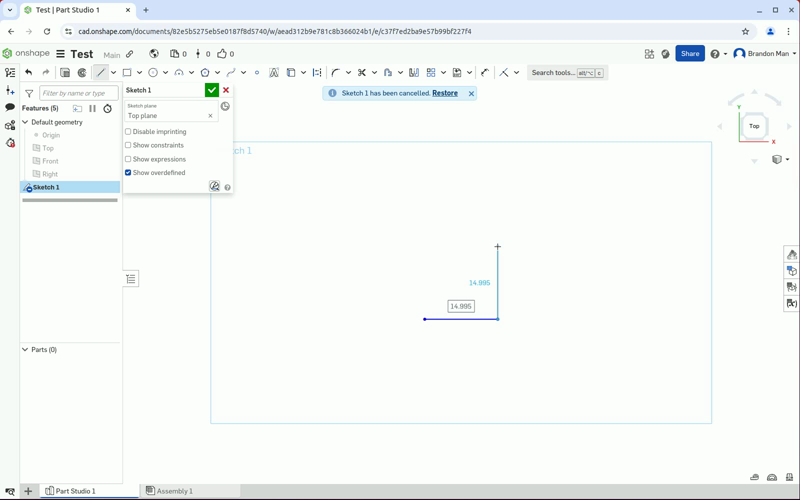
key_up(shift)
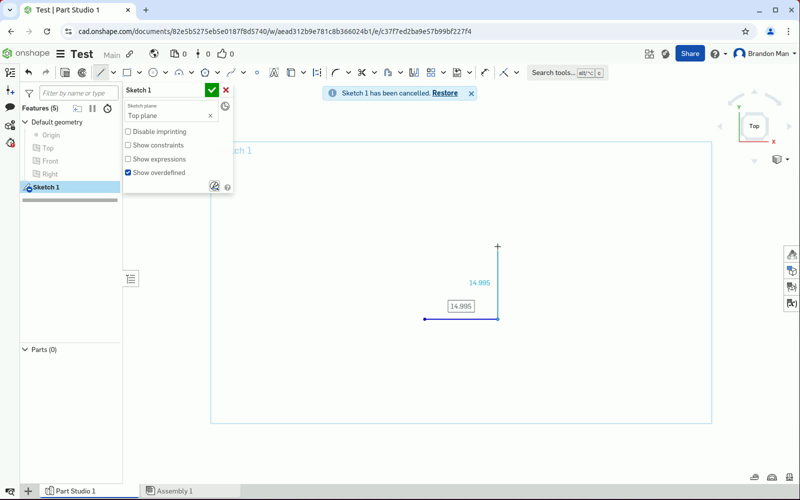
key_down(shift)
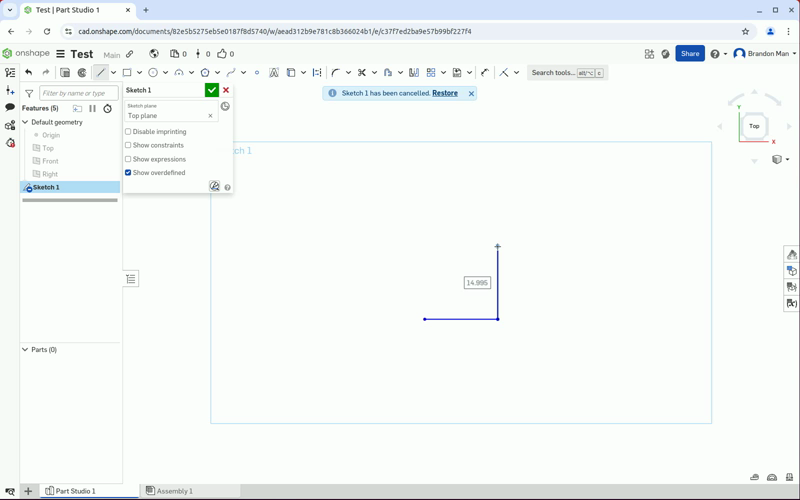
mouse_move(424, 246)
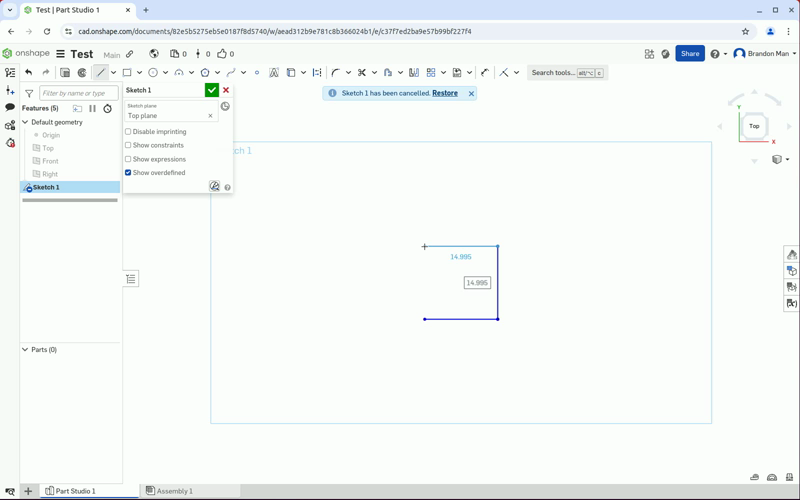
click(424, 246)
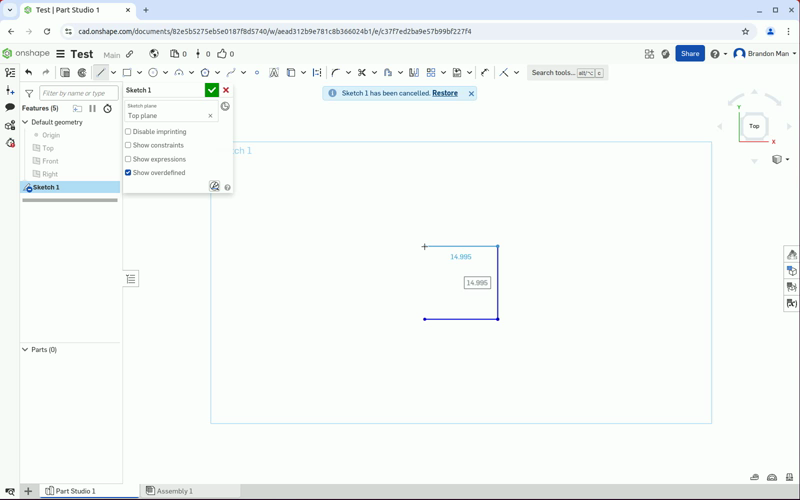
key_up(shift)
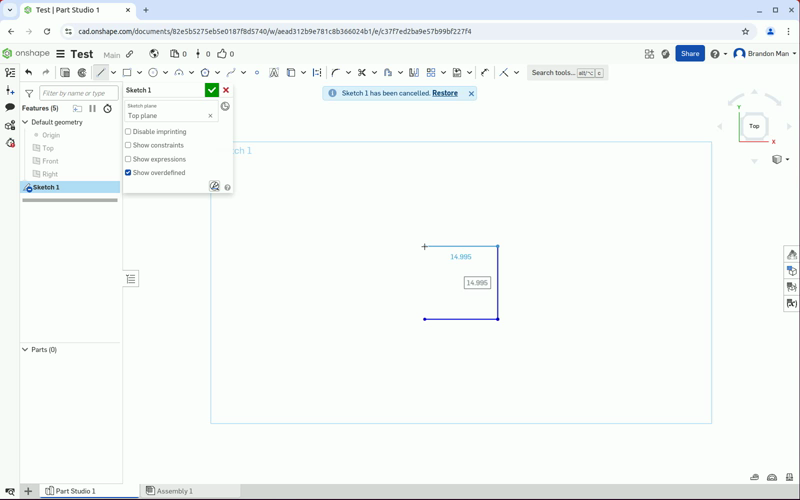
key_down(shift)
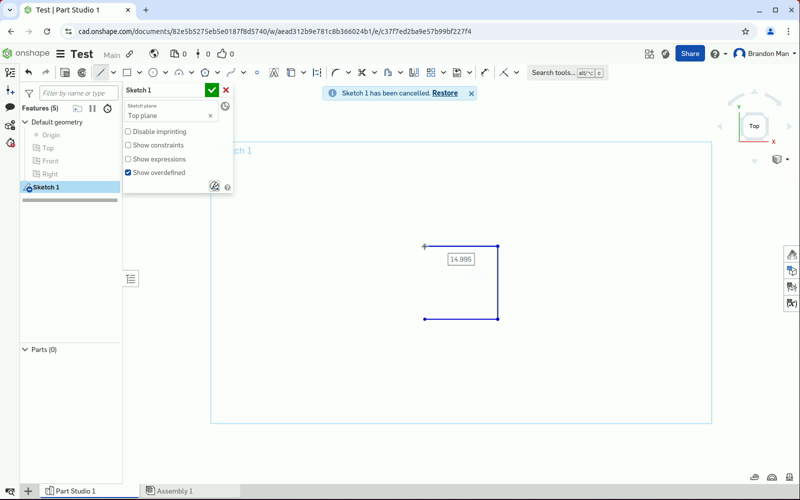
mouse_move(424, 319)
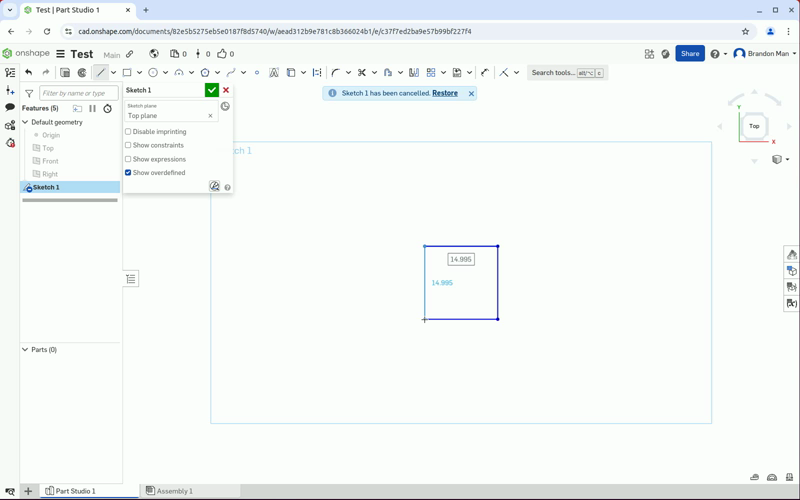
key_up(shift)
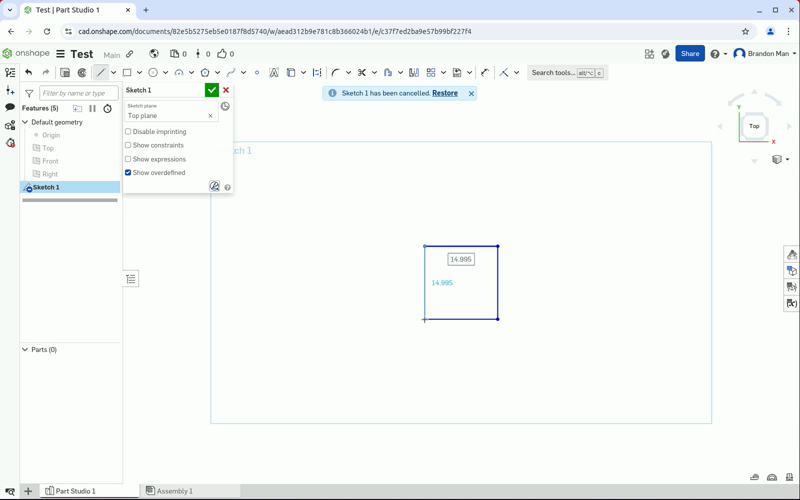
click(424, 319)
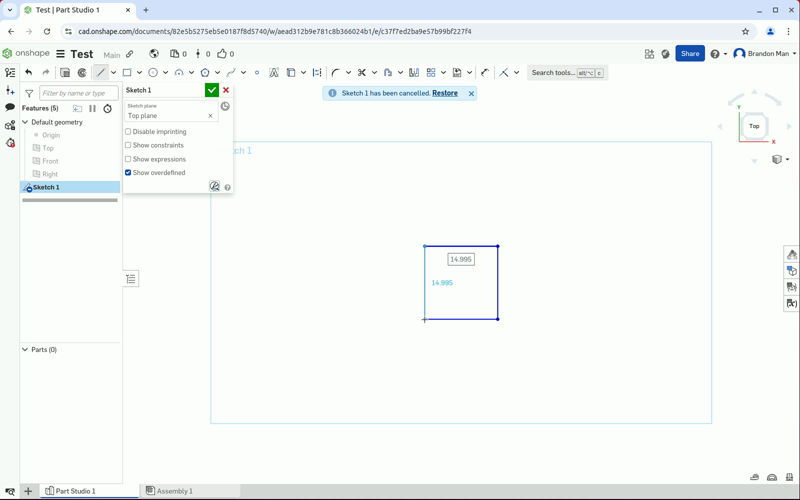
key(esc)
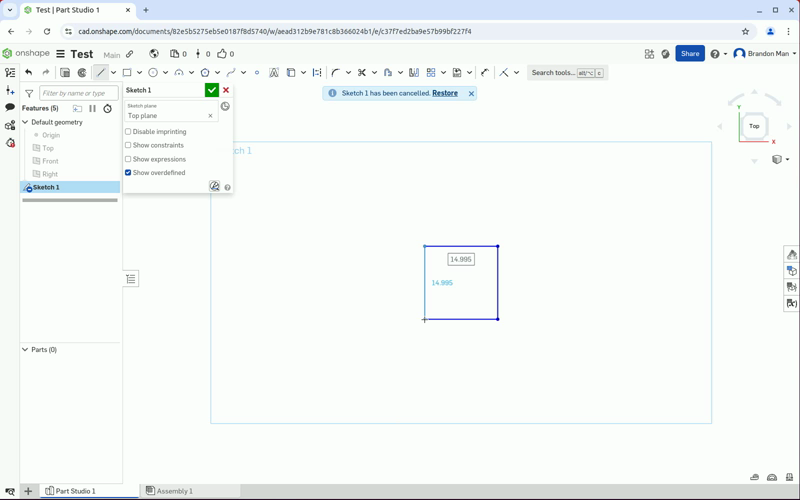
mouse_move(440, 277)
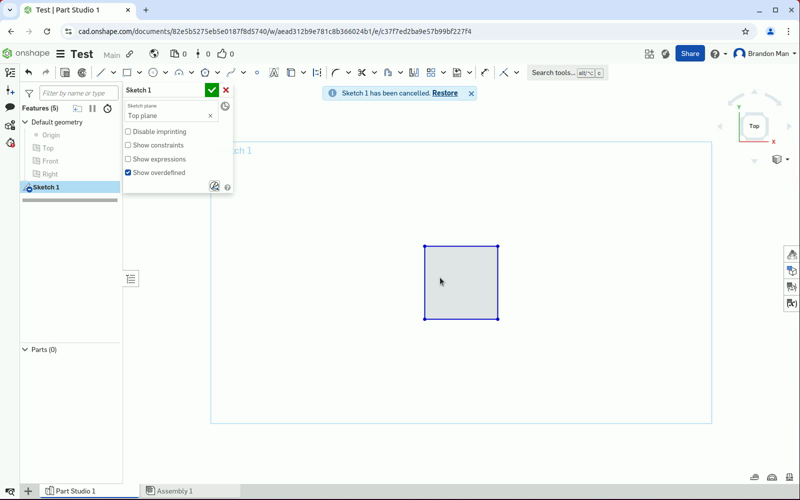
click(440, 277)
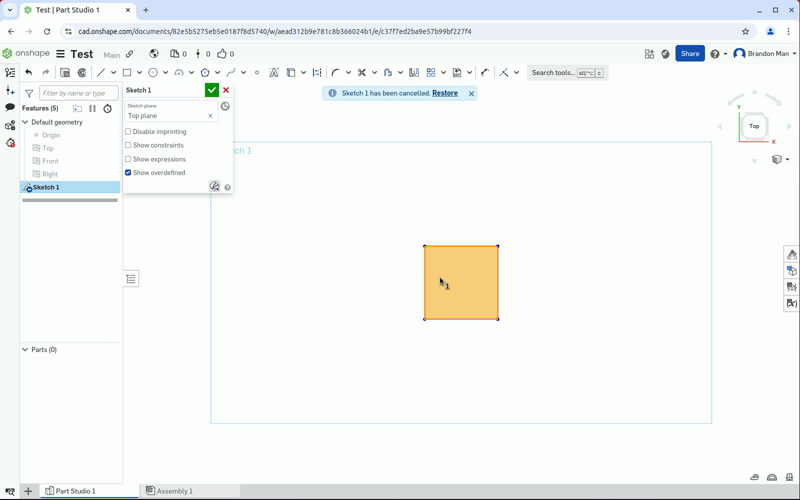
mouse_move(73, 352)
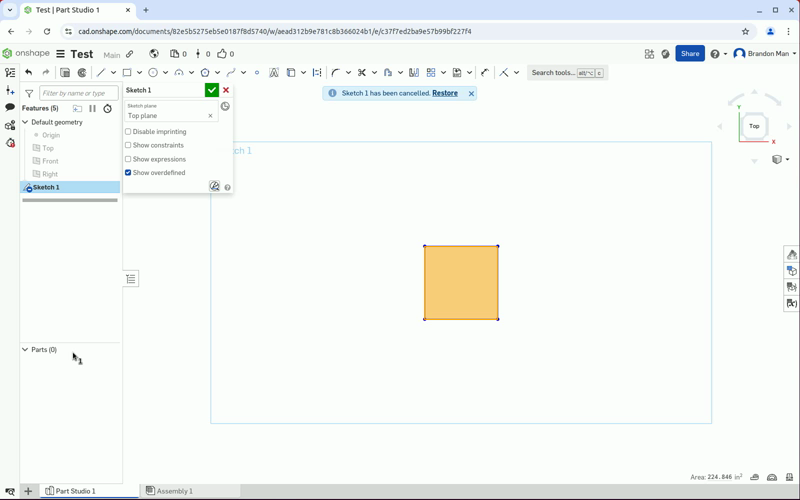
key(shift+y)
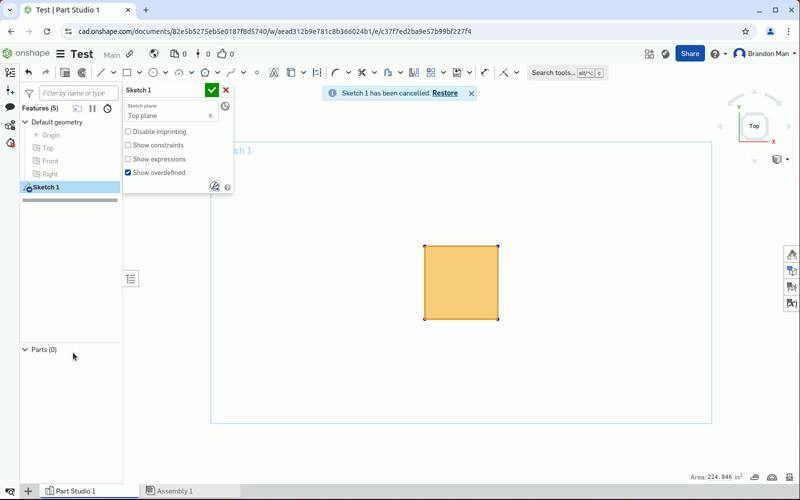
key(shift+e)
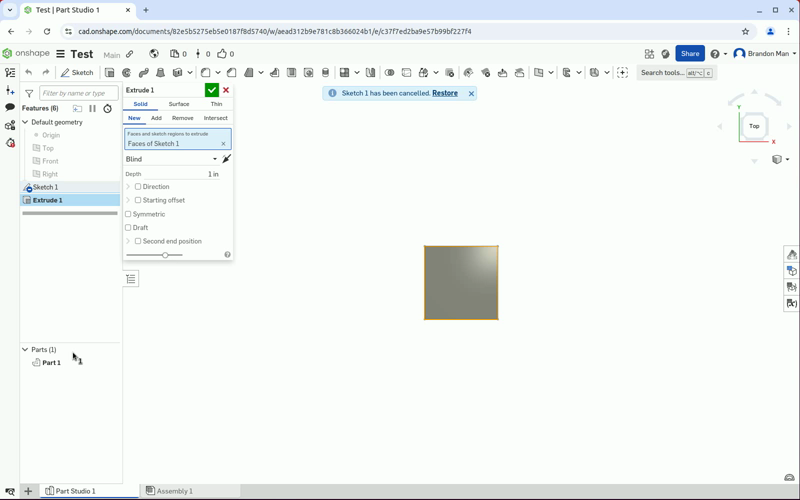
mouse_move(143, 106)
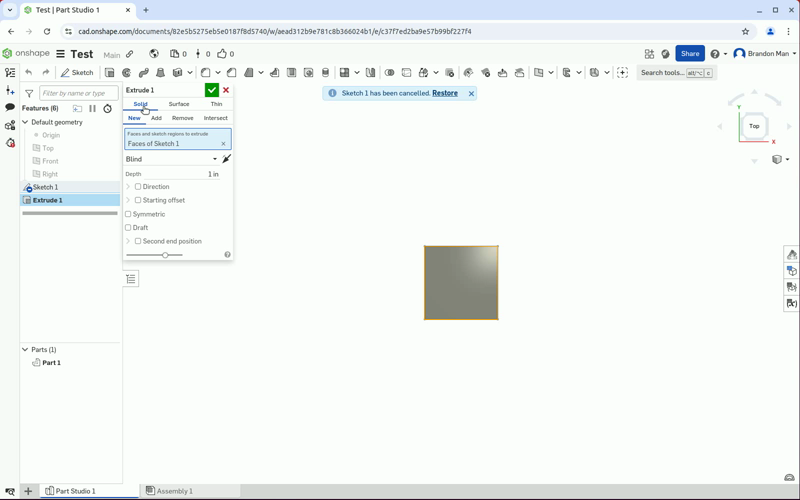
click(143, 106)
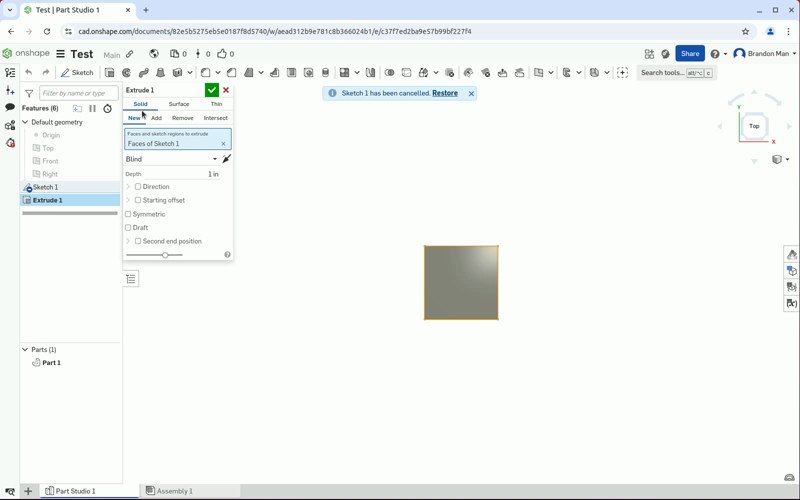
mouse_move(137, 120)
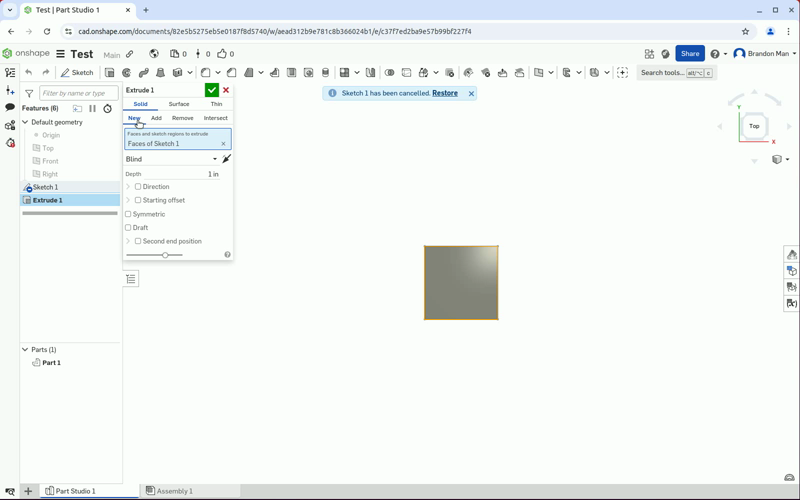
click(137, 120)
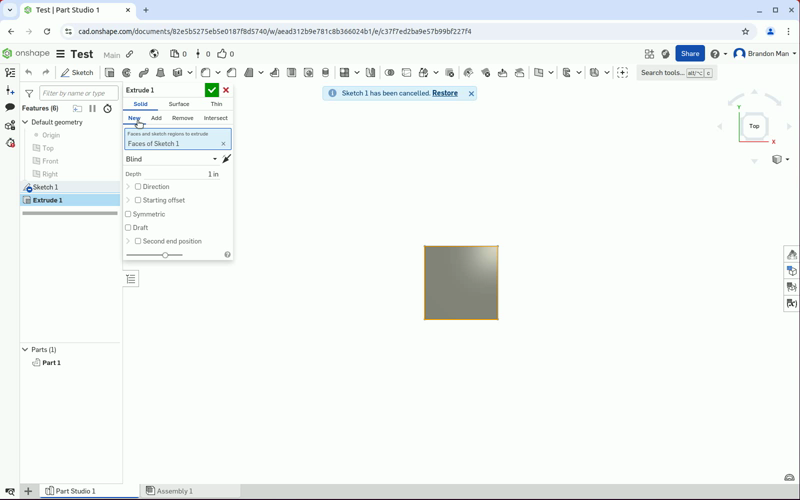
key(tab, 4)
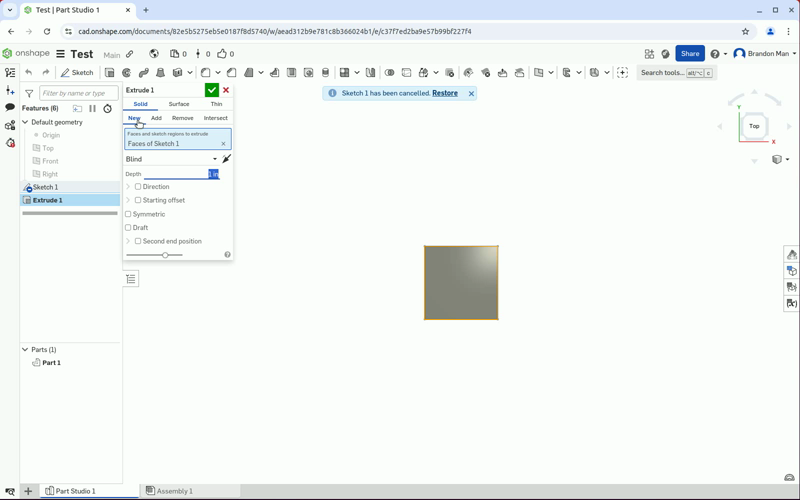
text(23.108)
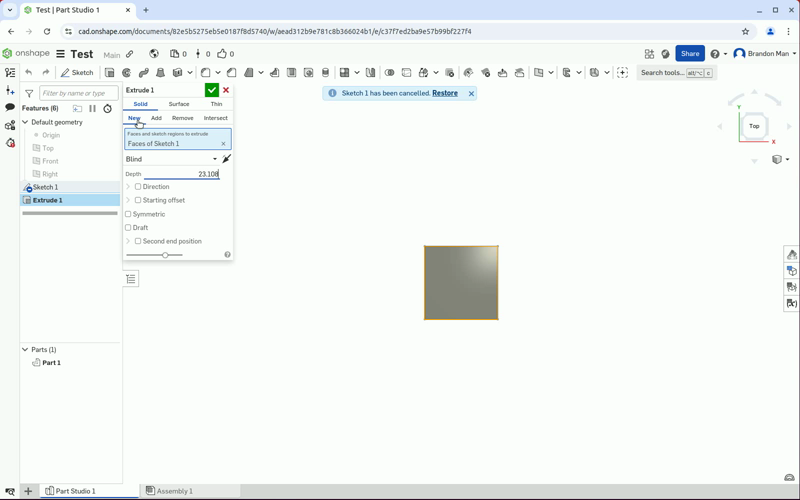
key(enter)
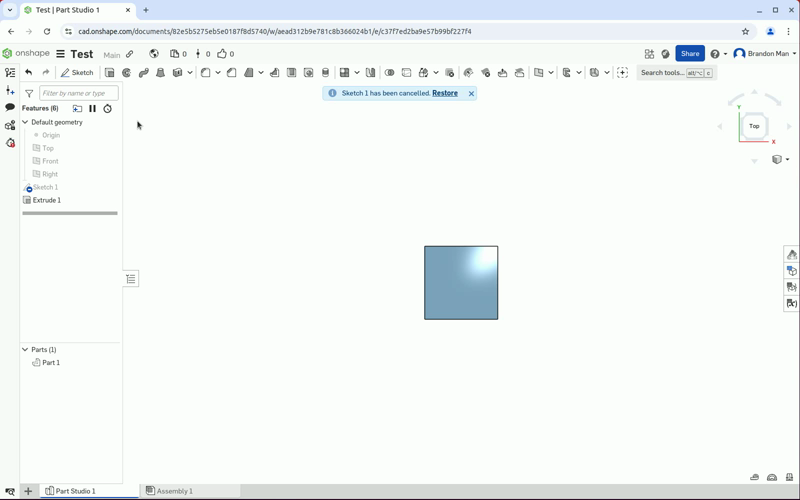
key(shift+h)
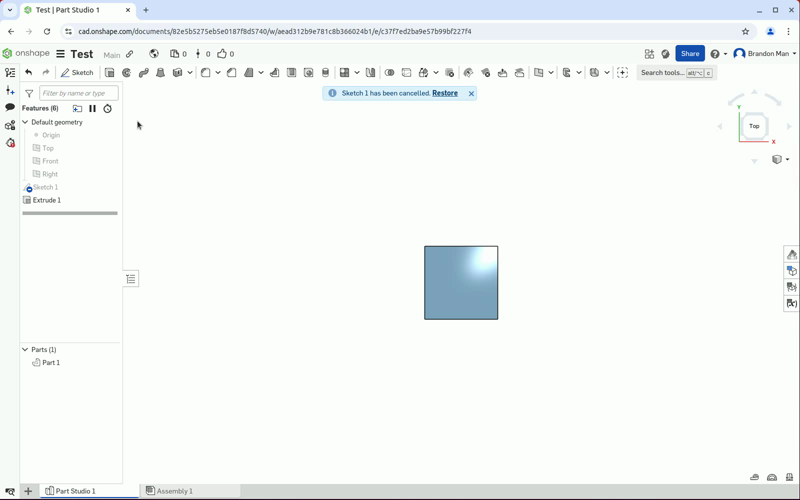
key(shift+h)
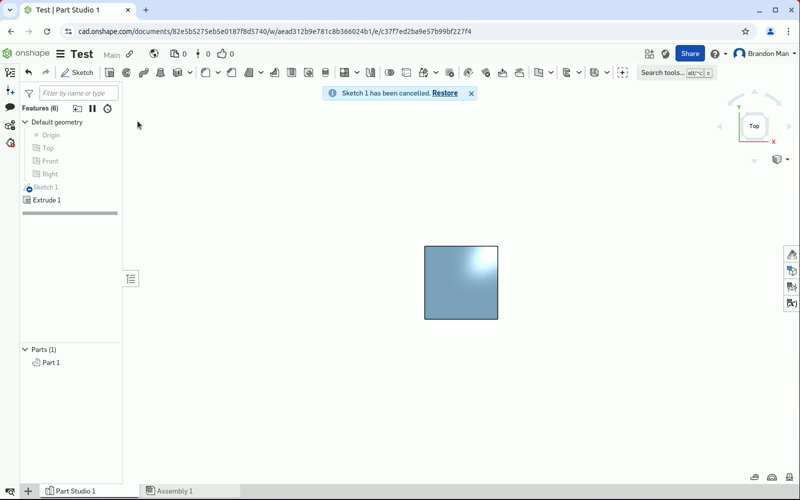
mouse_move(73, 189)
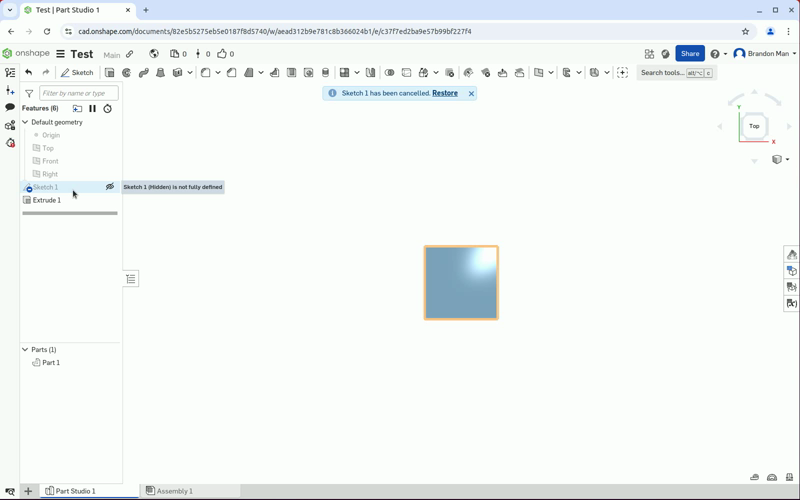
click(73, 189)
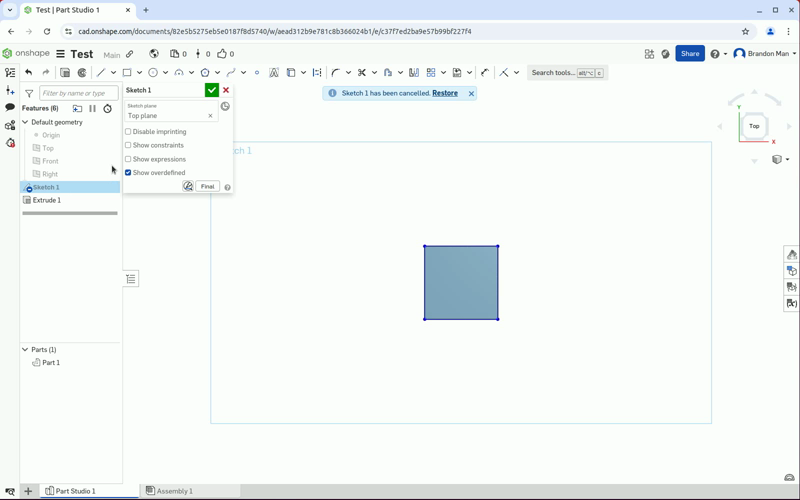
mouse_move(229, 92)
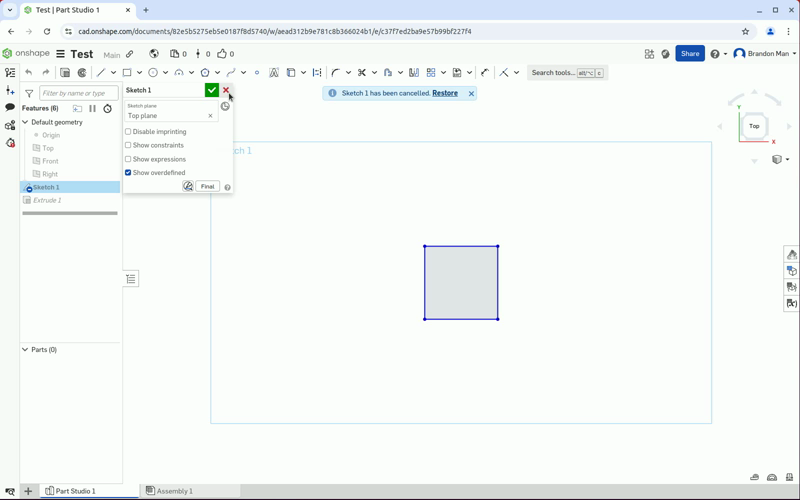
click(229, 92)
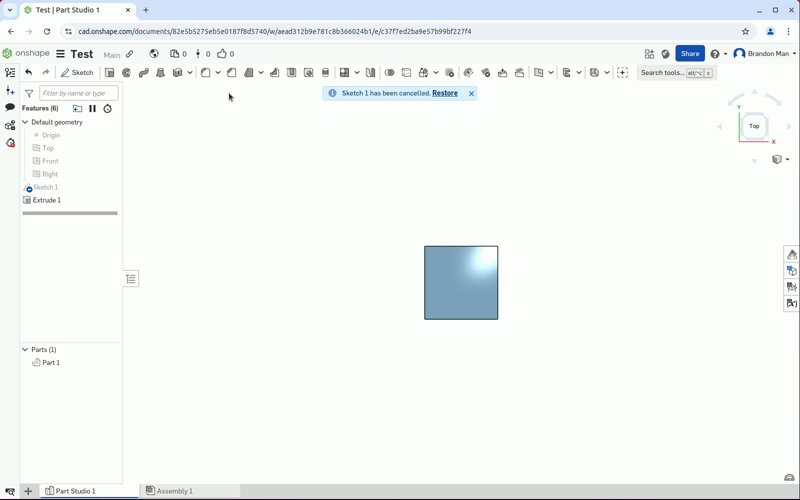
mouse_move(541, 75)
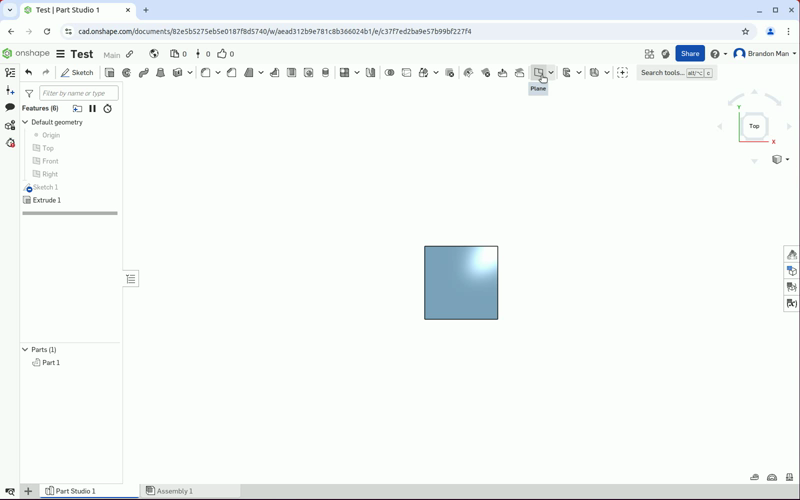
click(541, 75)
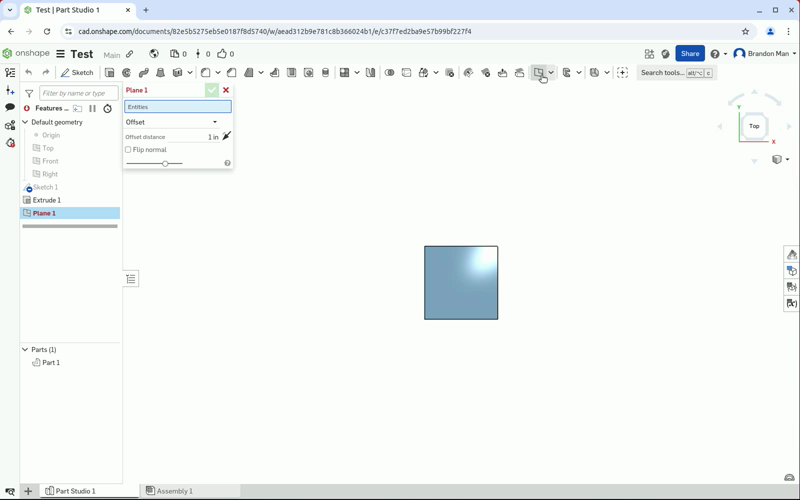
mouse_move(73, 150)
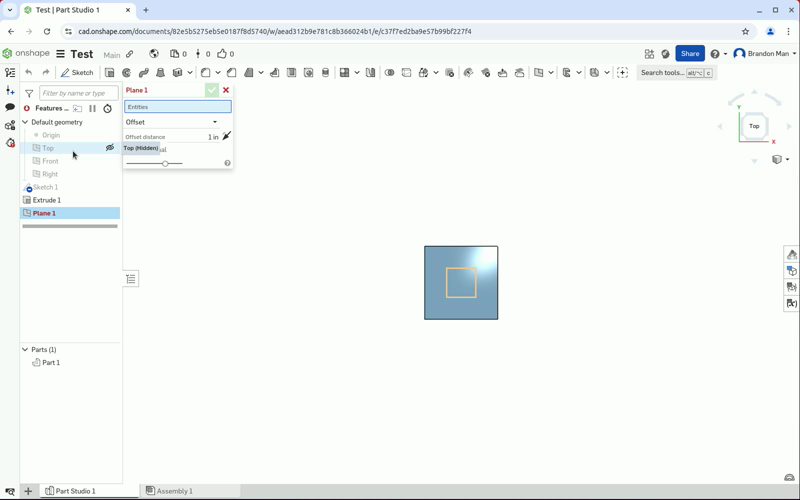
click(73, 150)
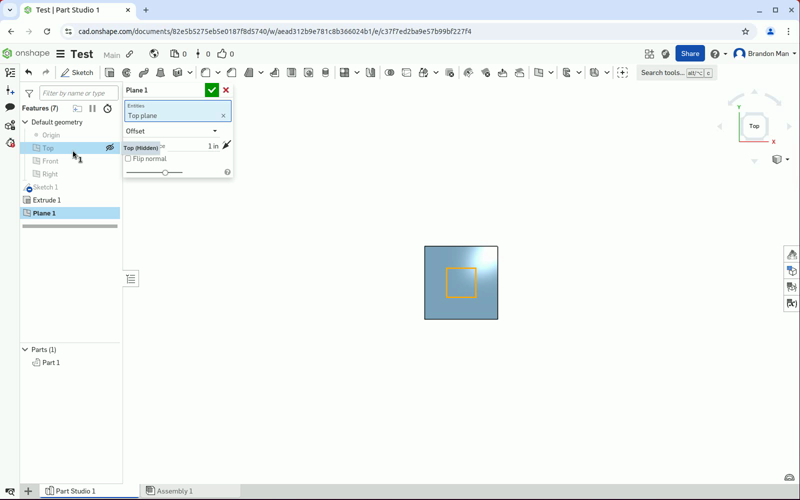
key(tab, 2)
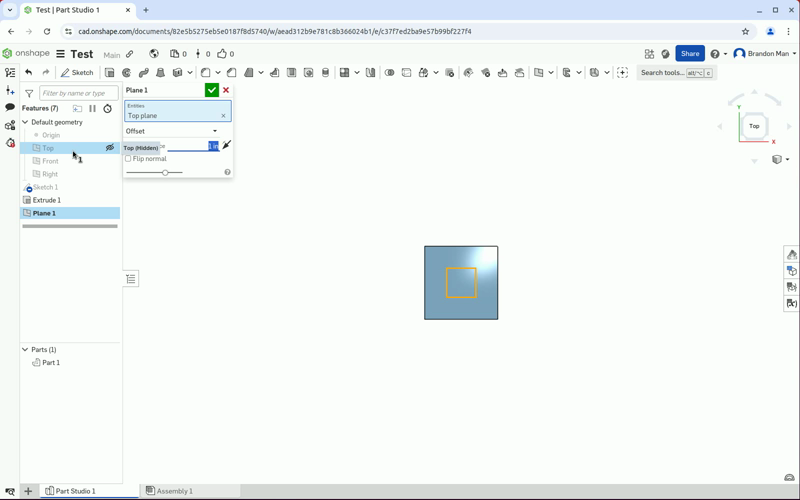
text(23.108)
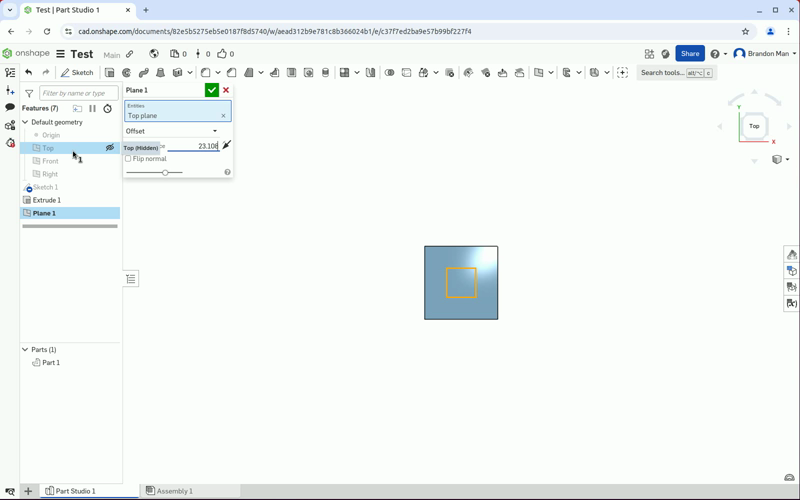
key(enter, 2)
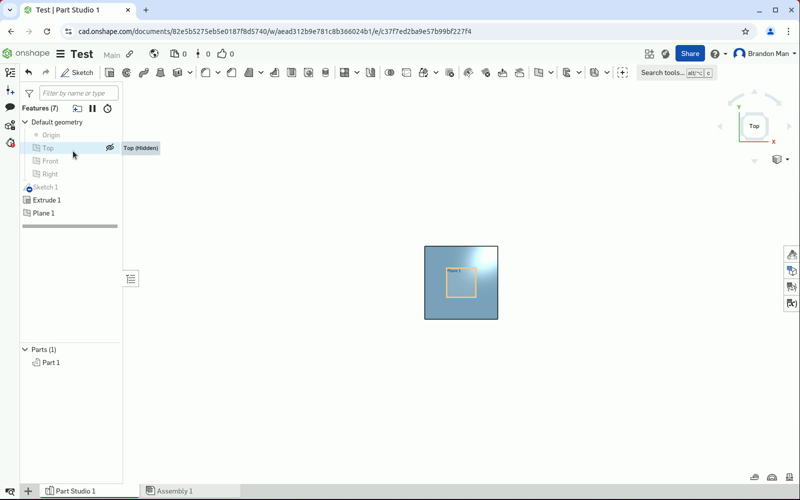
key(shift+s)
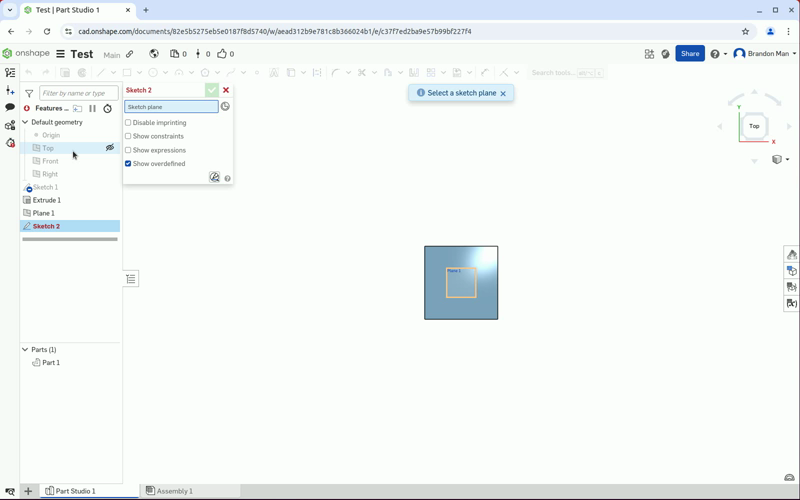
mouse_move(73, 215)
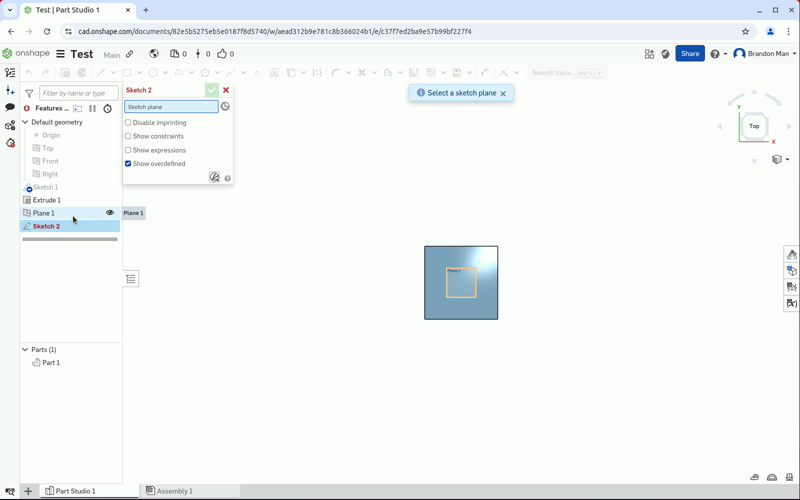
click(73, 215)
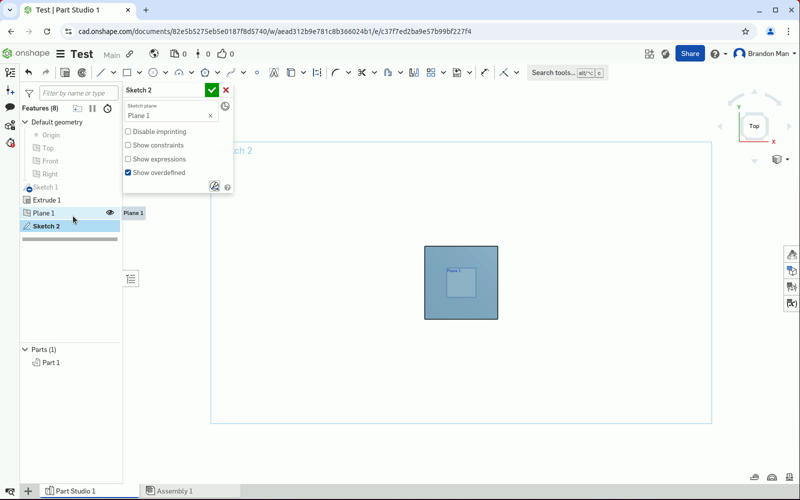
mouse_move(73, 352)
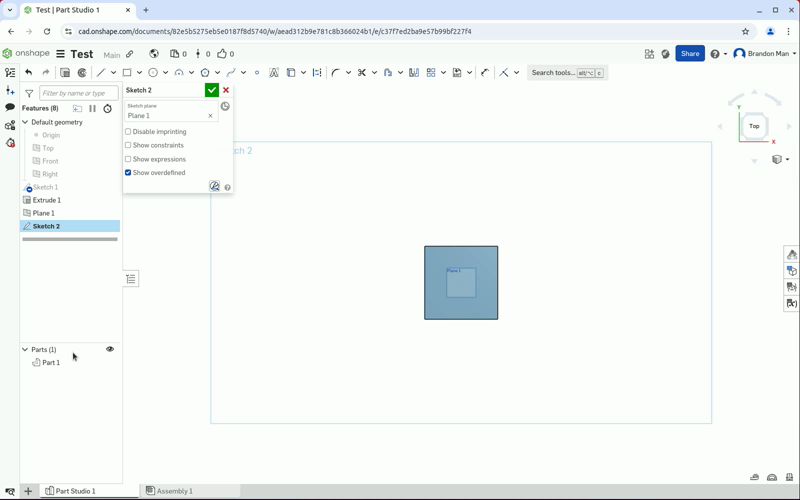
key(y)
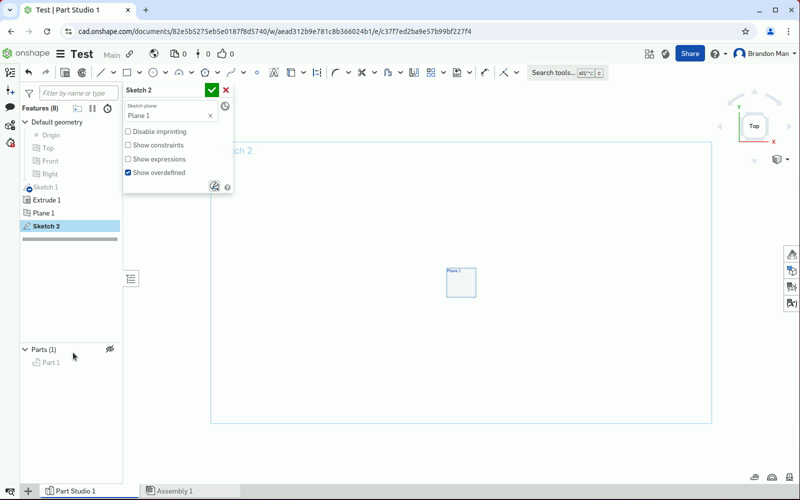
key(l)
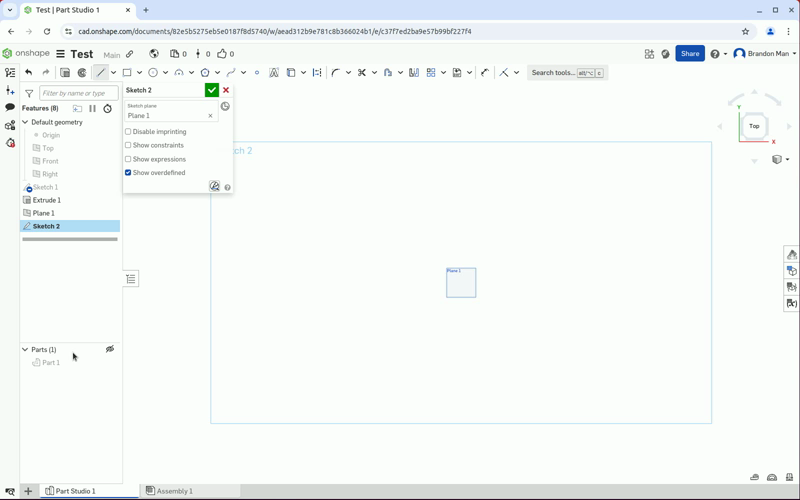
key_down(shift)
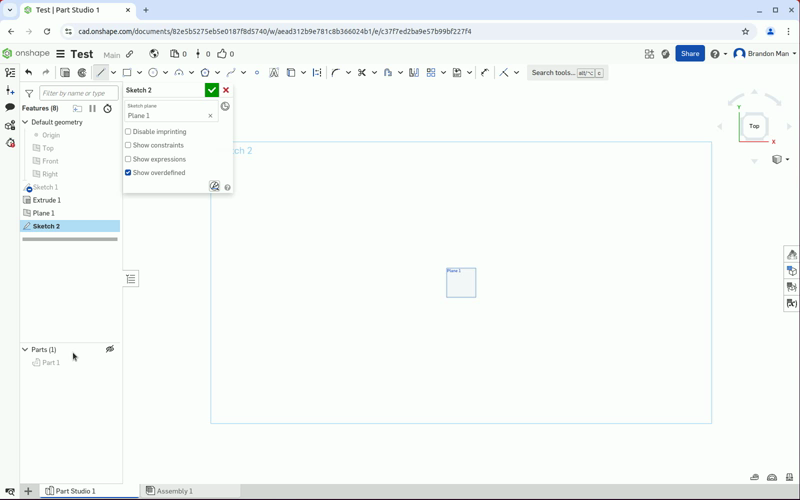
mouse_move(429, 280)
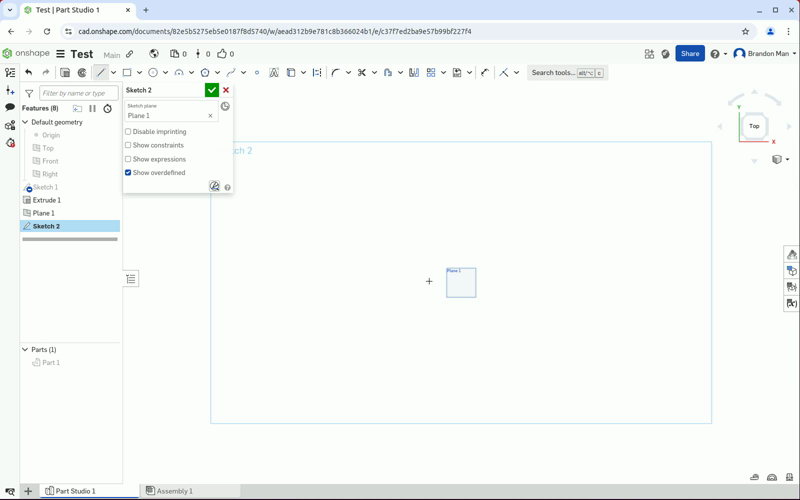
click(429, 280)
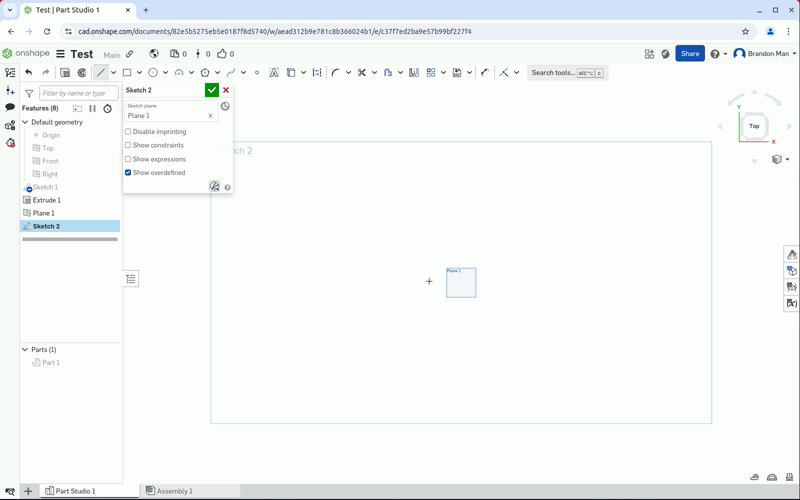
key_up(shift)
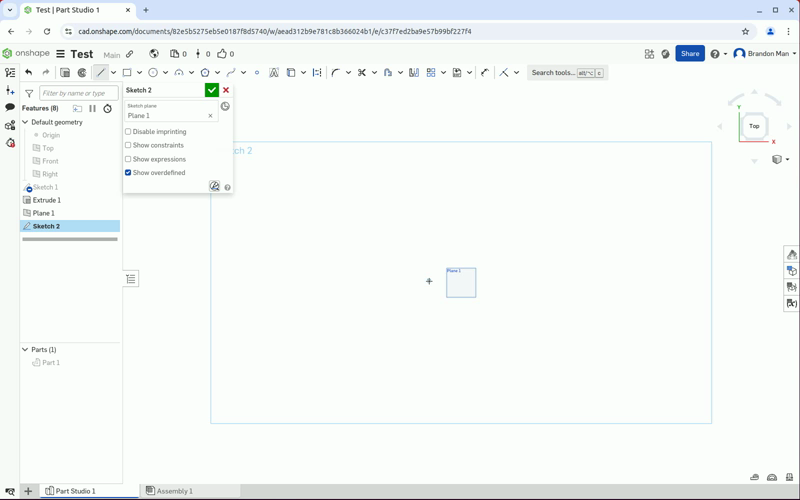
key_down(shift)
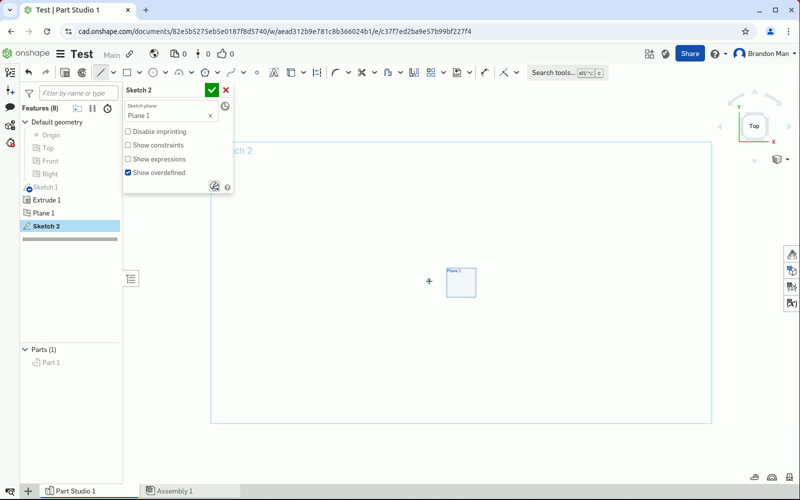
mouse_move(459, 280)
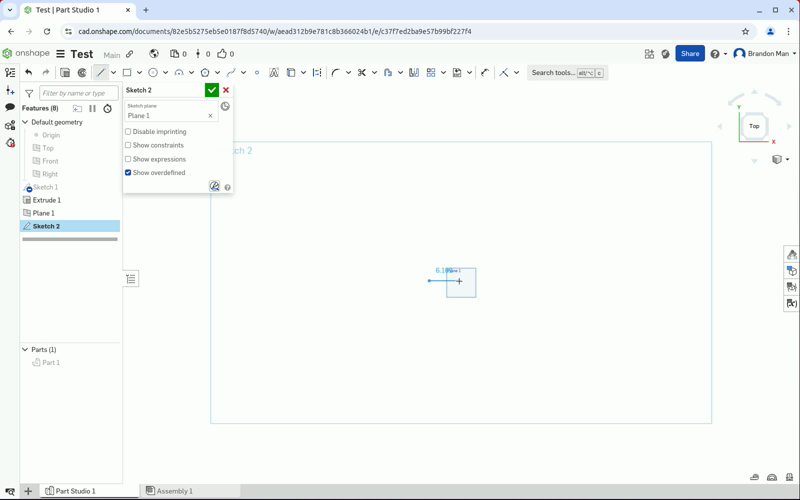
mouse_move(460, 280)
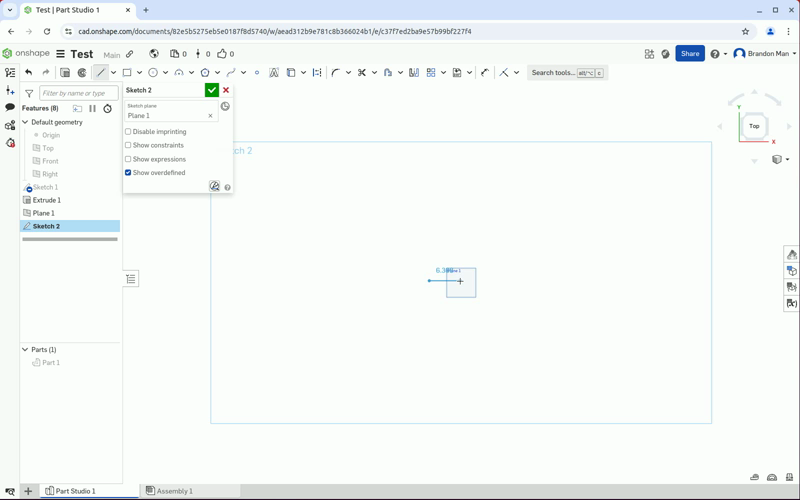
click(460, 280)
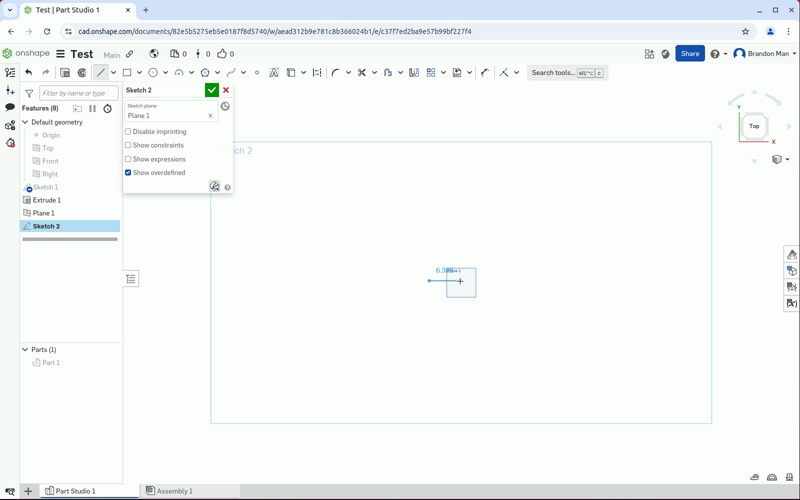
key_up(shift)
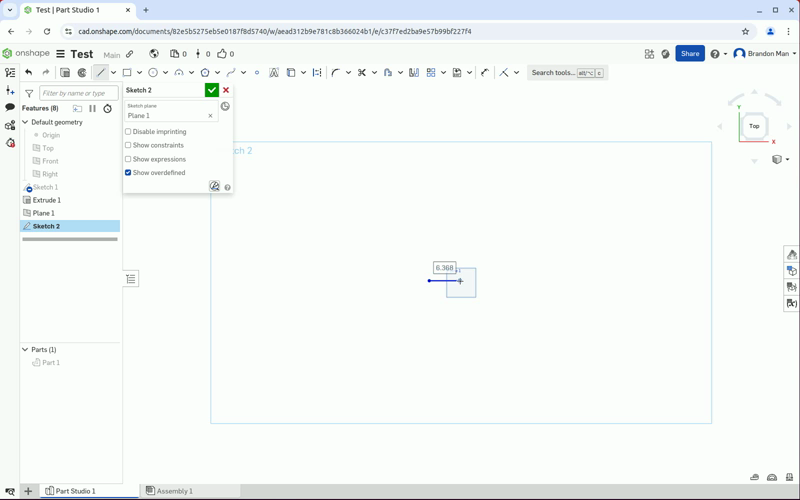
key_down(shift)
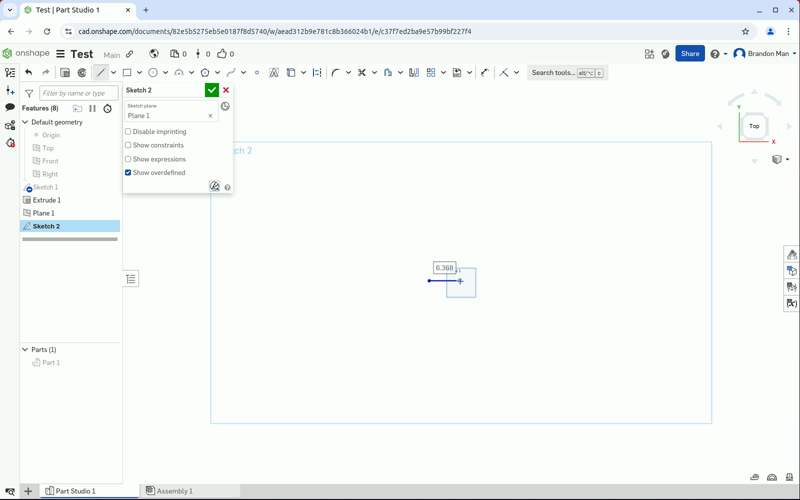
mouse_move(490, 280)
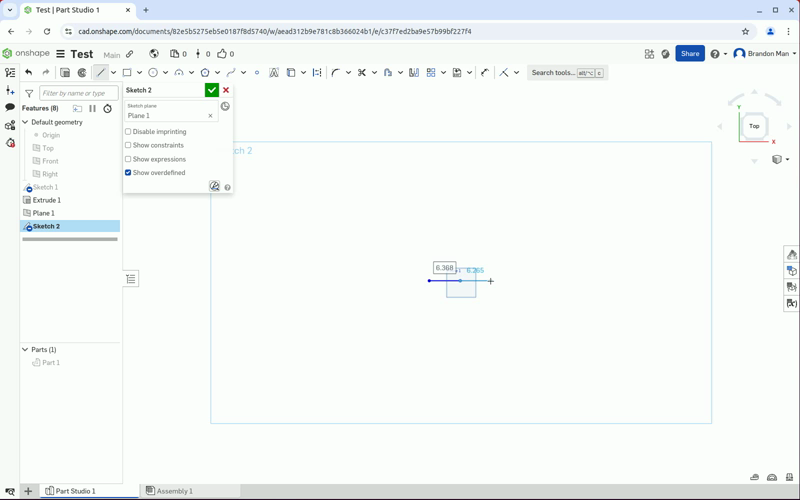
mouse_move(460, 249)
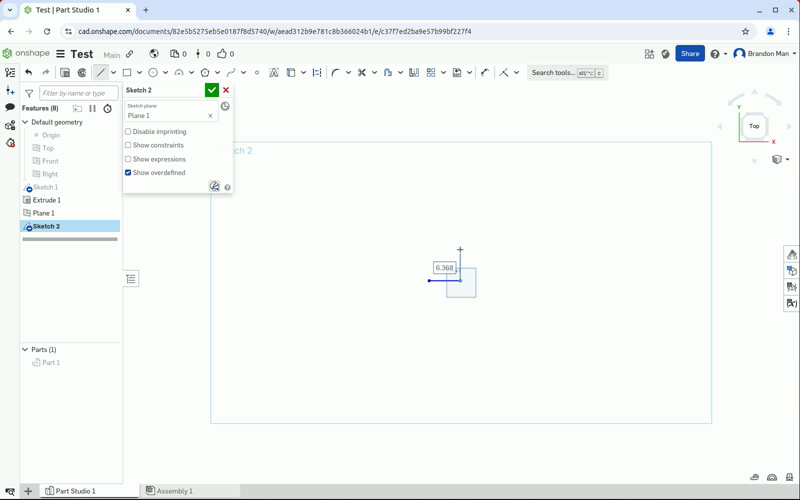
click(460, 249)
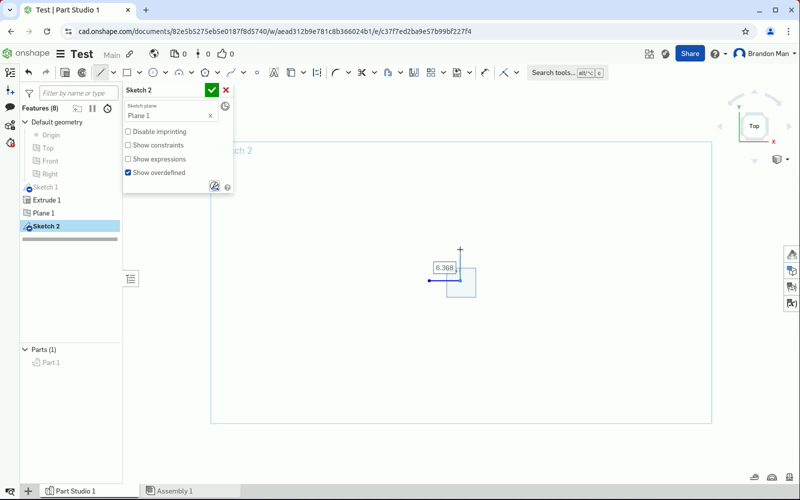
key_up(shift)
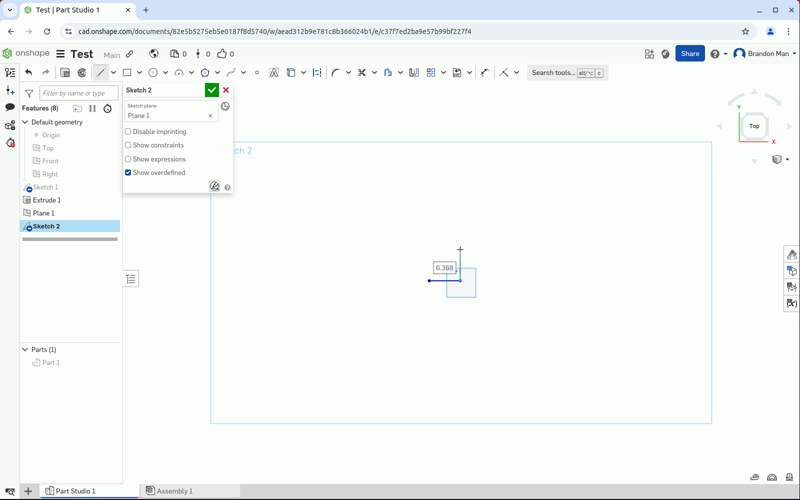
key_down(shift)
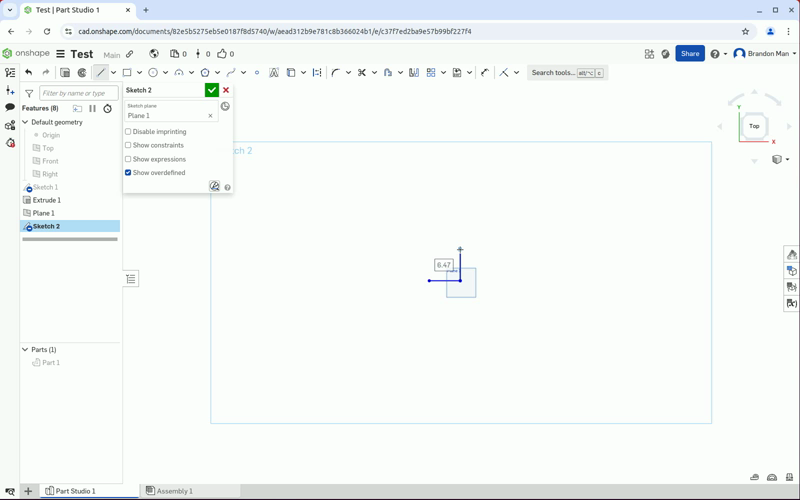
mouse_move(490, 249)
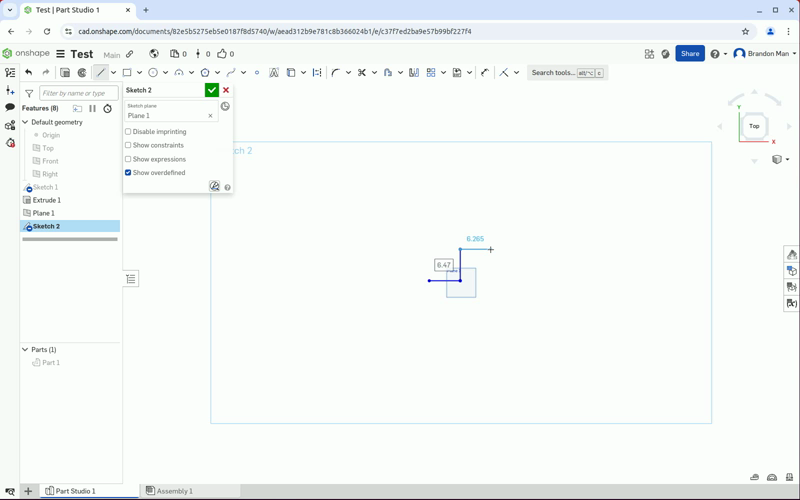
mouse_move(429, 249)
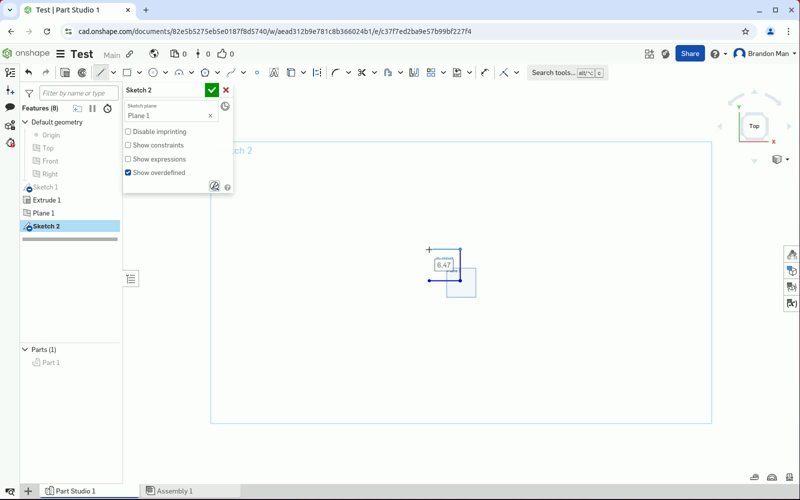
click(429, 249)
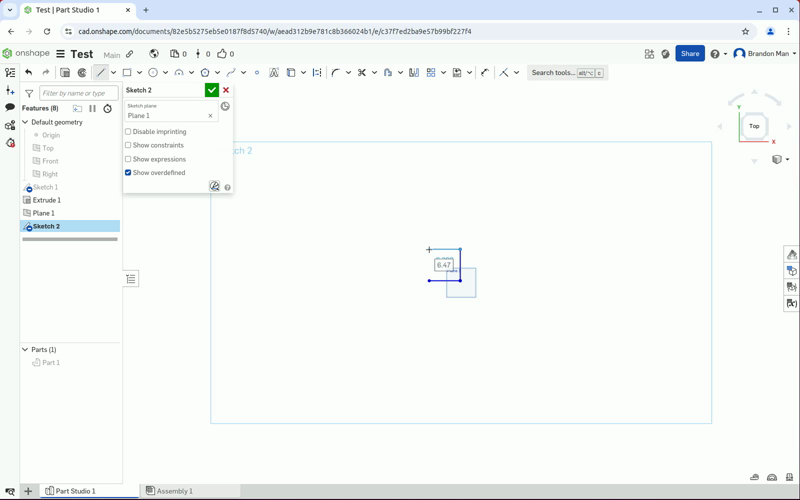
key_up(shift)
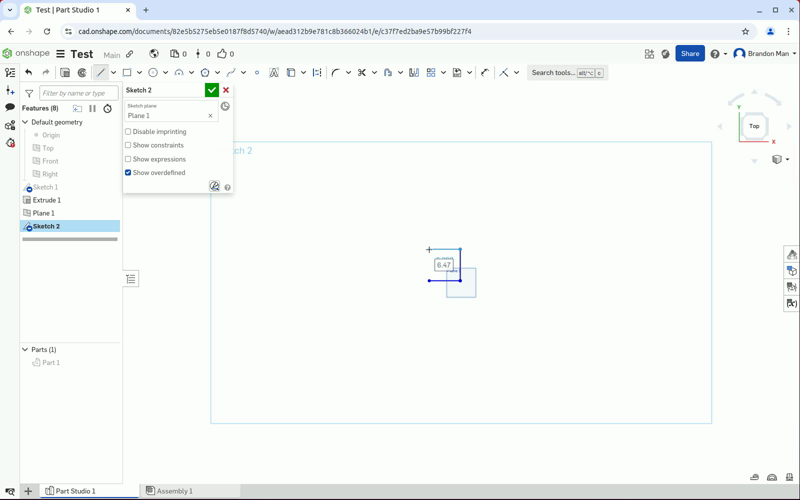
mouse_move(459, 249)
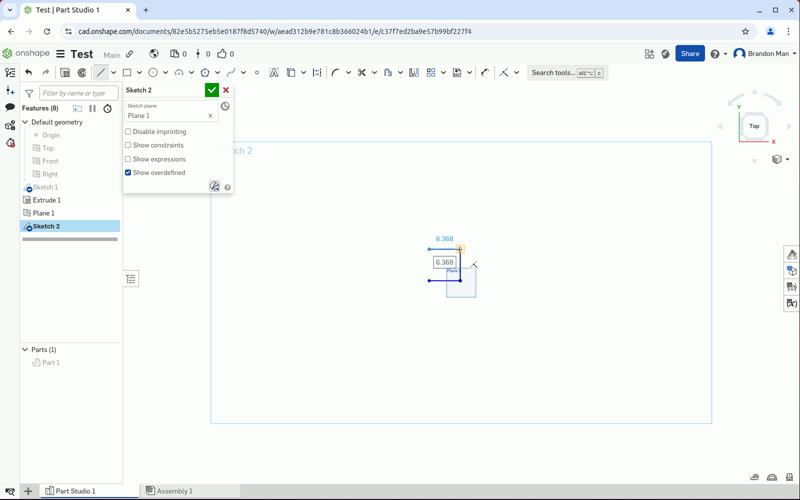
key_down(shift)
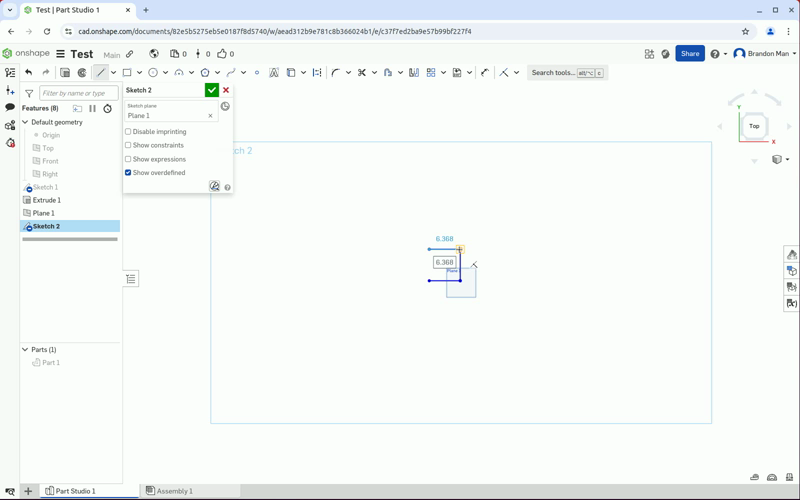
mouse_move(429, 280)
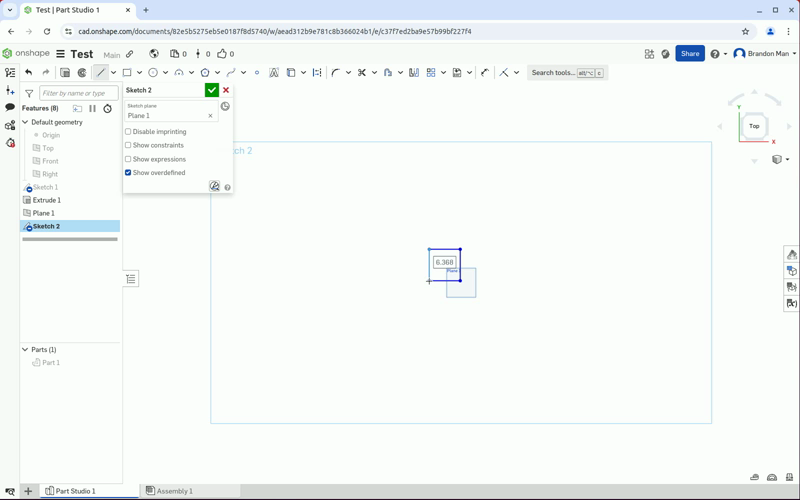
key_up(shift)
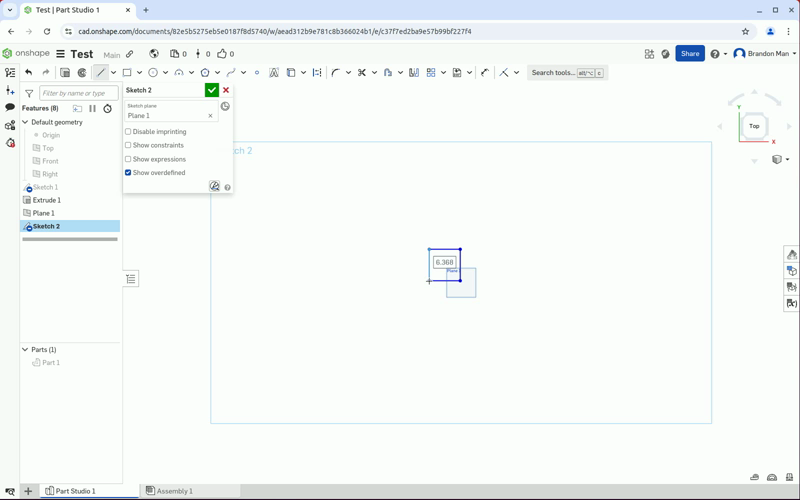
click(429, 280)
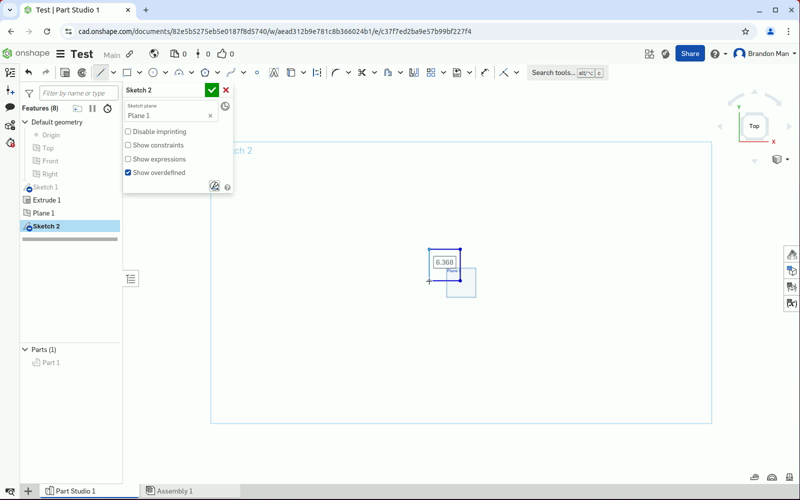
key(esc)
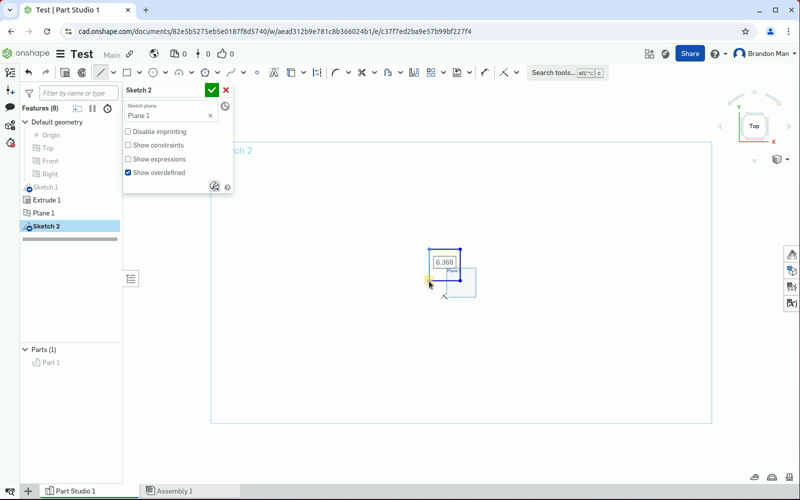
mouse_move(447, 266)
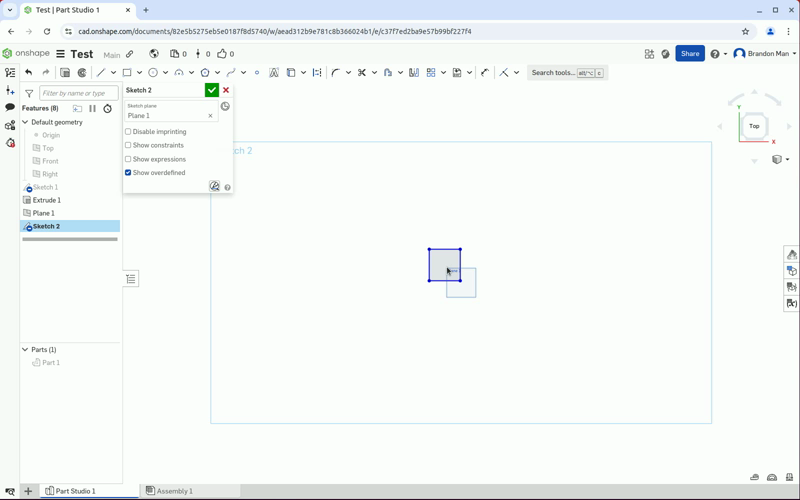
scroll(6)
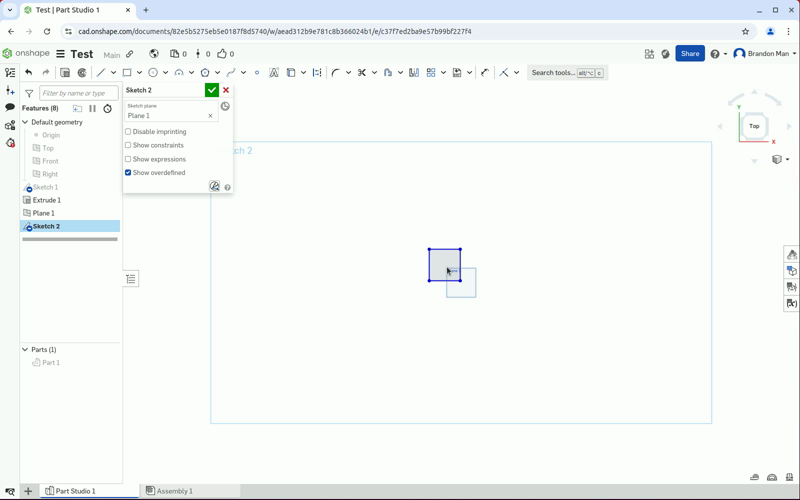
scroll(6)
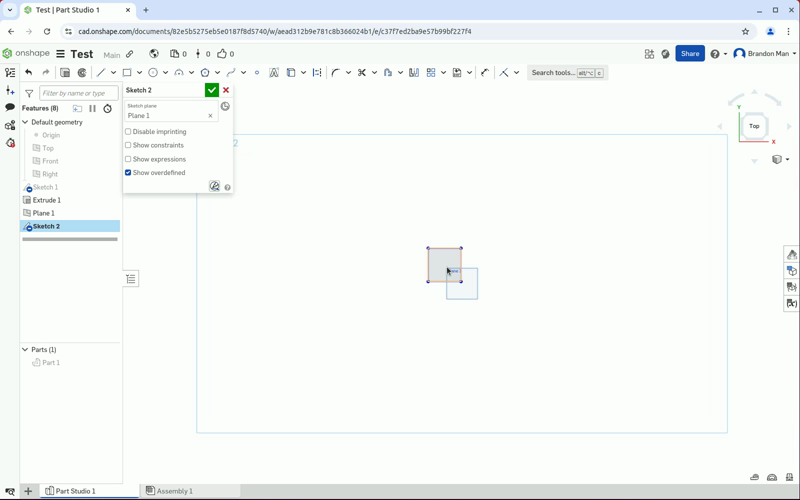
scroll(6)
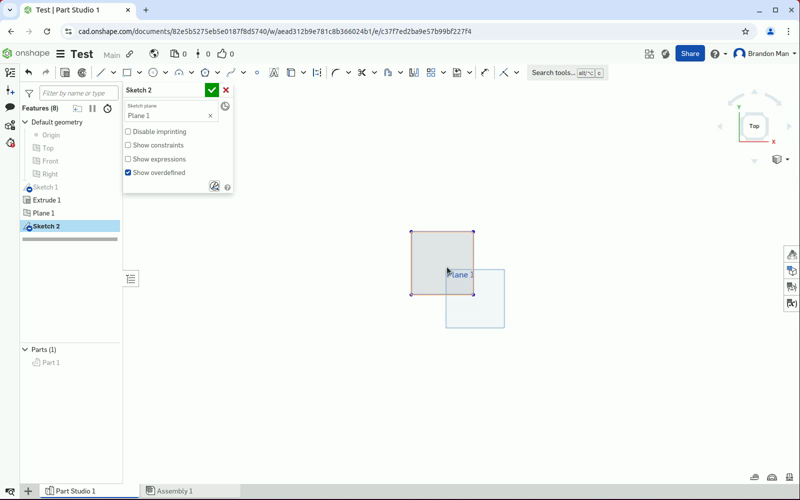
scroll(6)
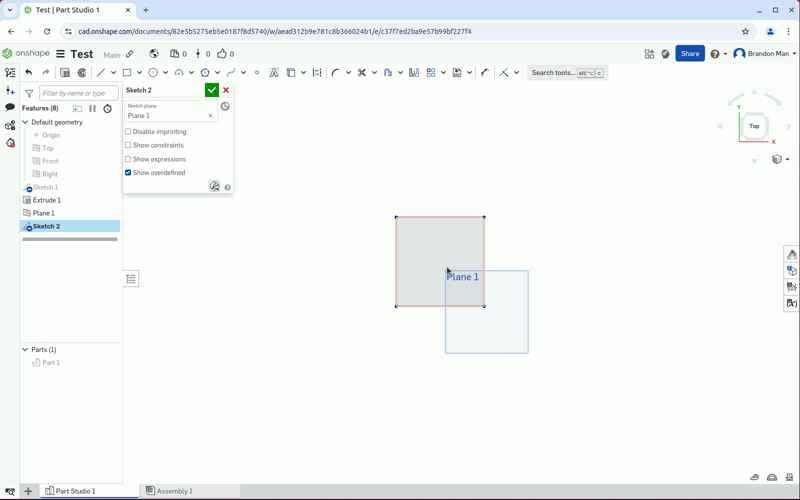
scroll(6)
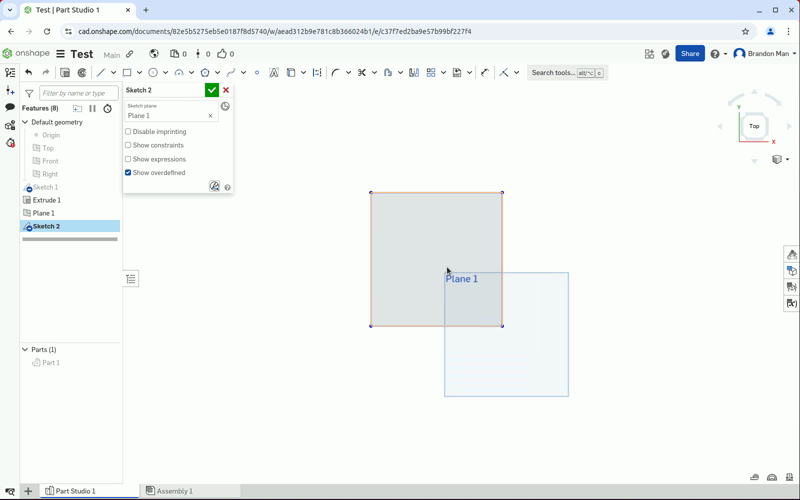
scroll(6)
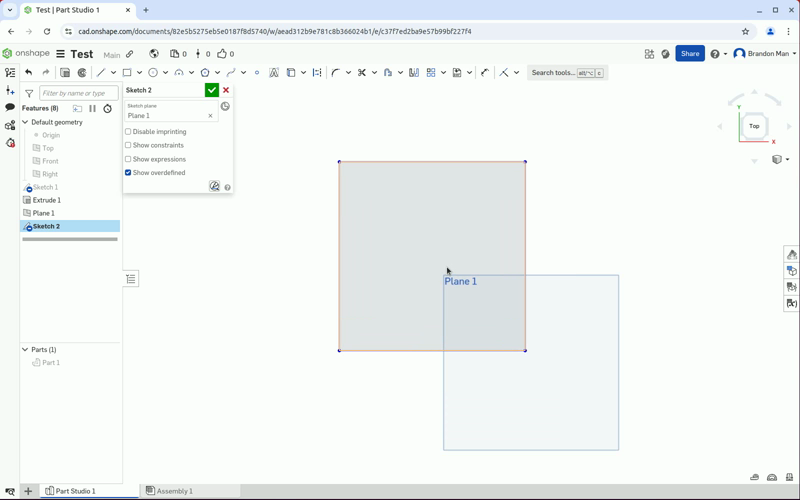
scroll(6)
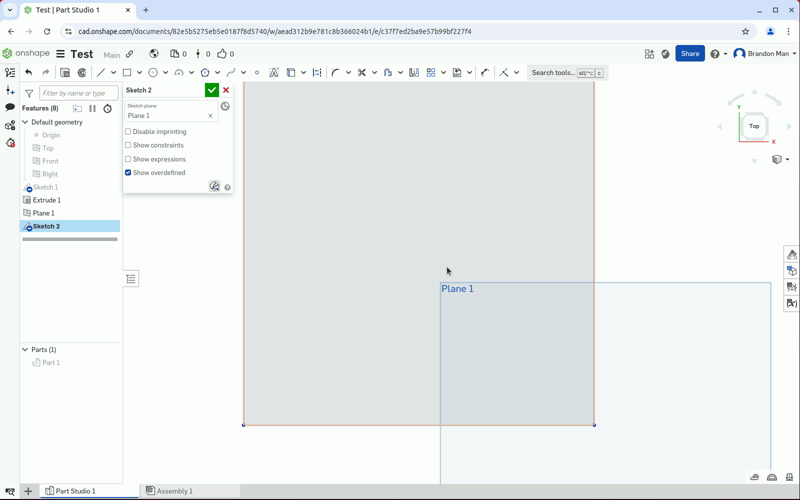
click(447, 266)
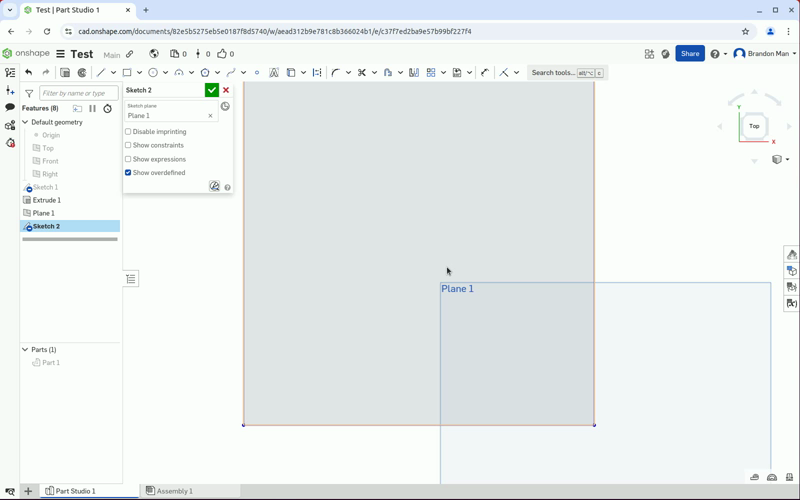
scroll(-6)
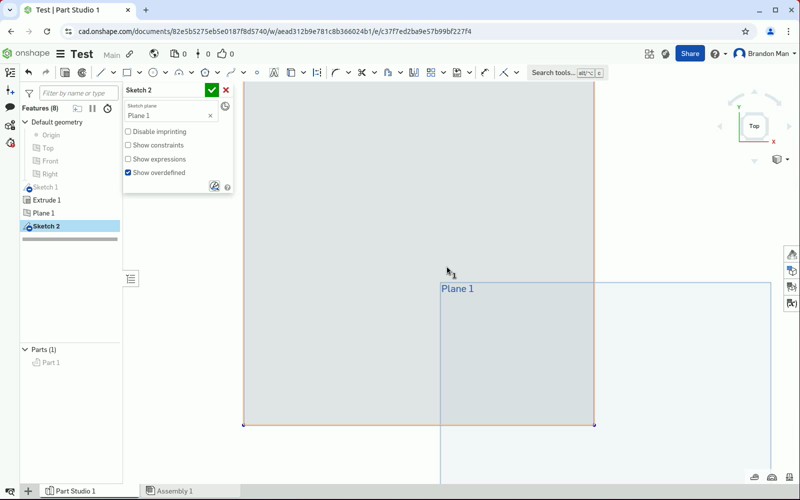
scroll(-6)
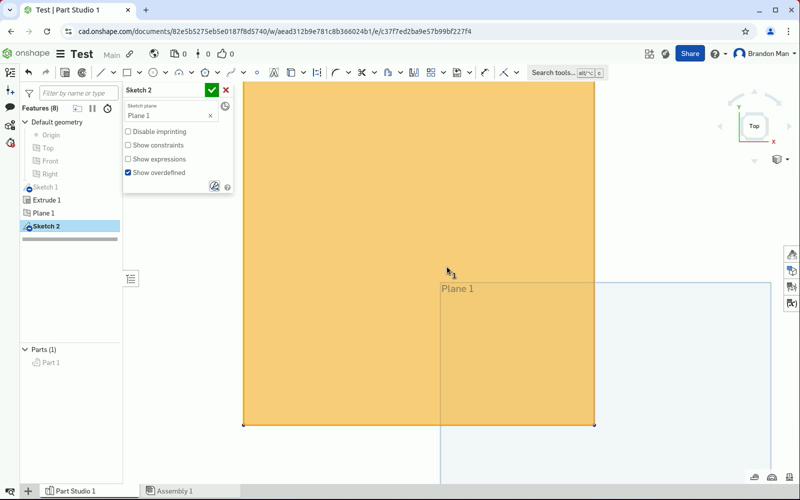
scroll(-6)
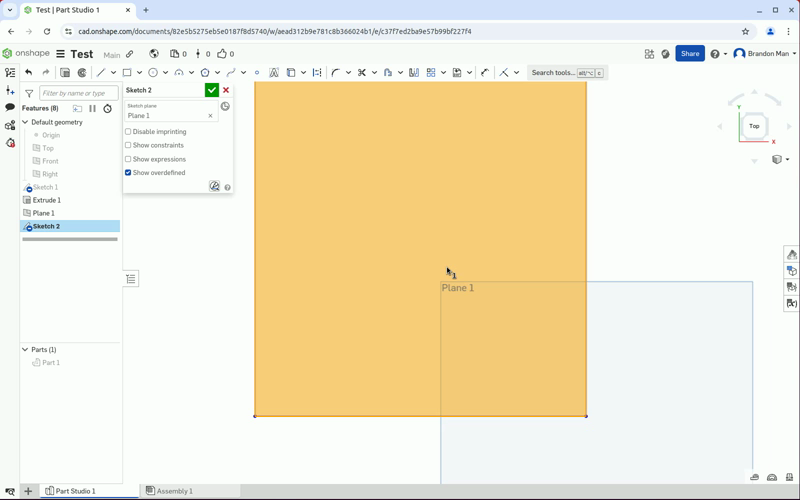
scroll(-6)
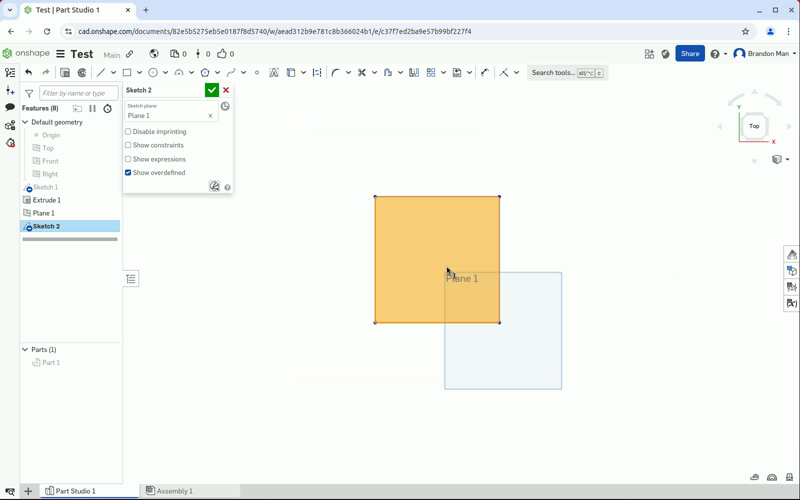
scroll(-6)
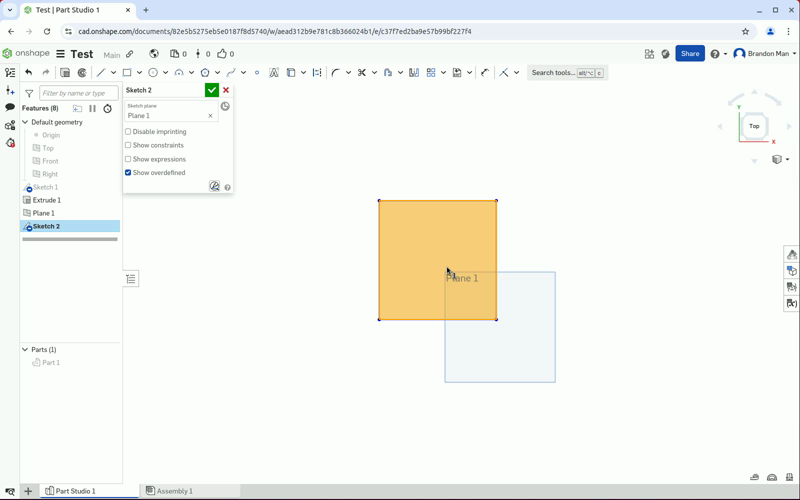
scroll(-6)
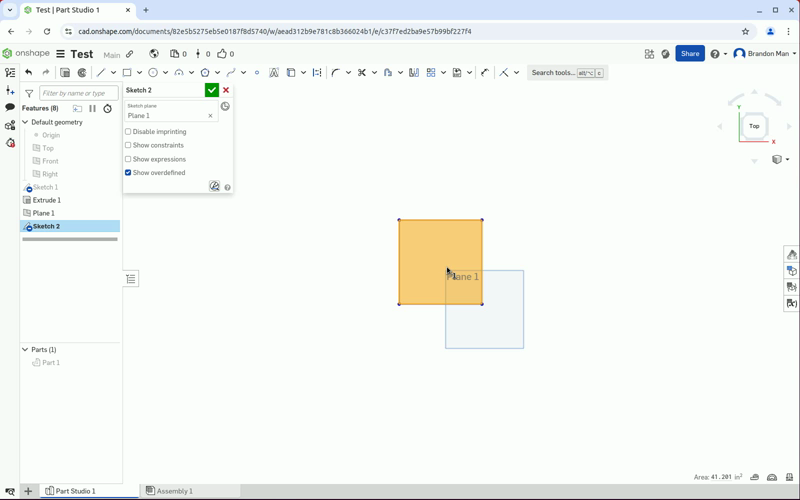
scroll(-6)
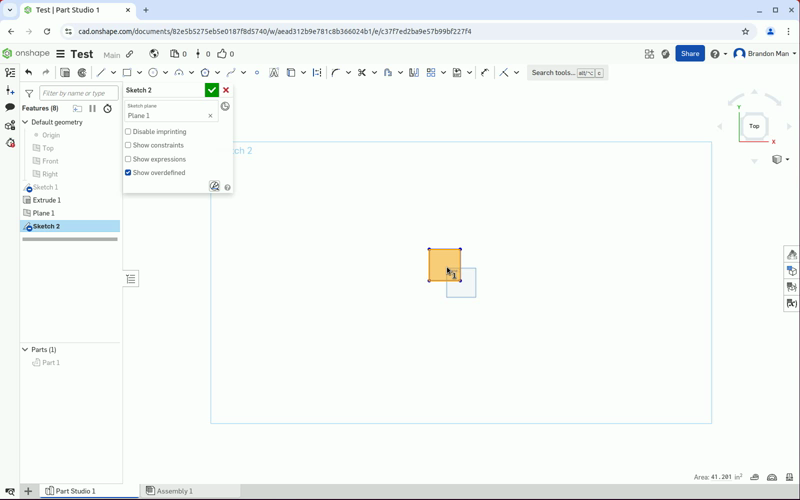
mouse_move(73, 352)
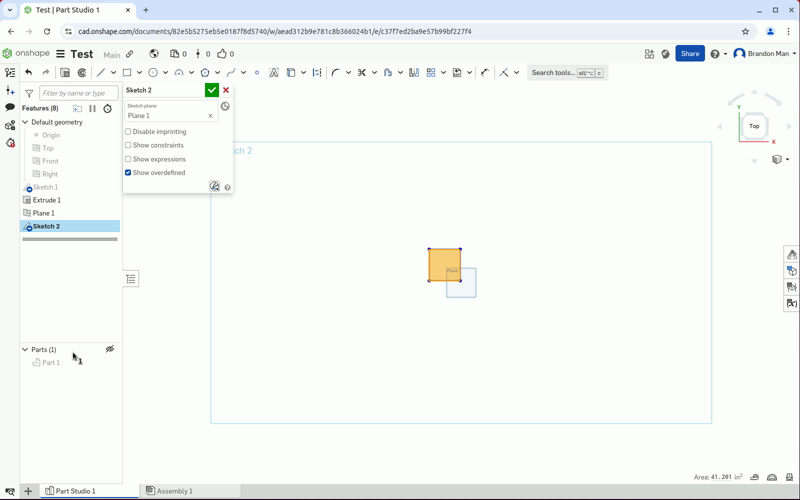
key(shift+y)
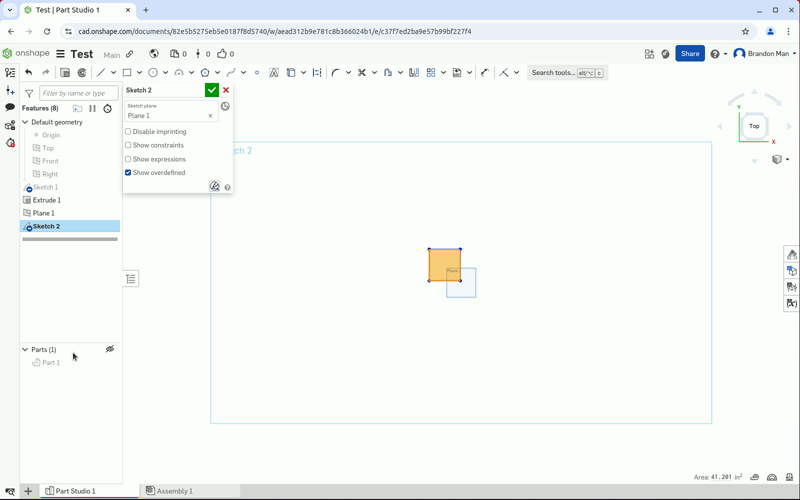
key(shift+e)
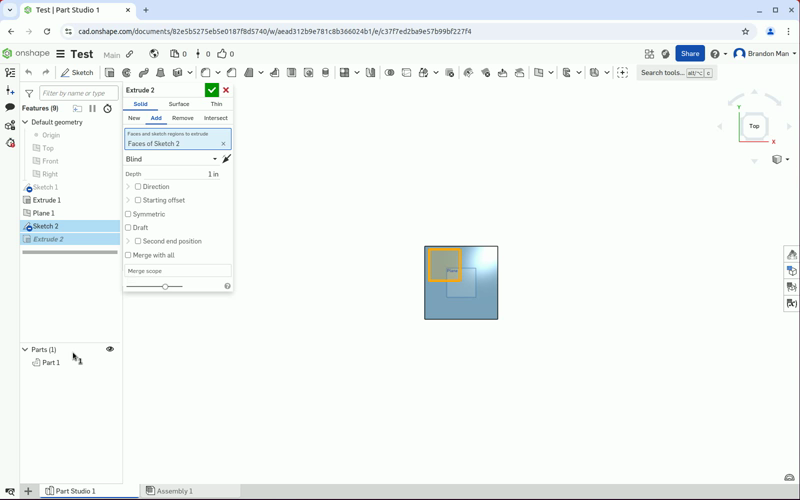
mouse_move(143, 106)
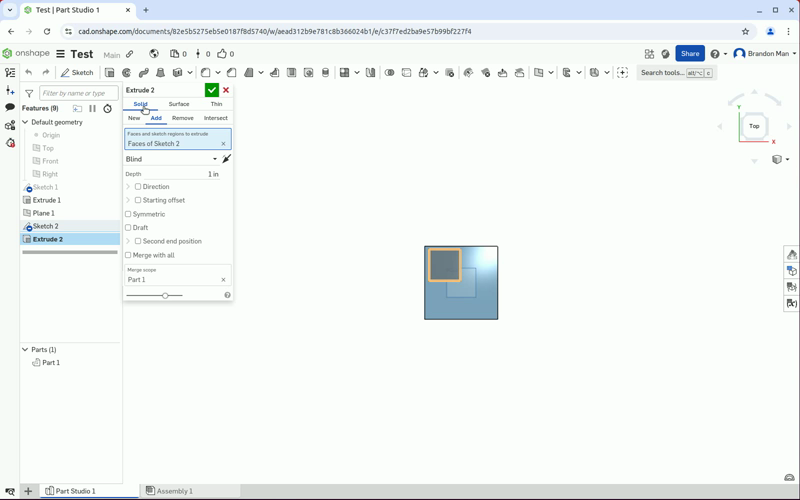
click(143, 106)
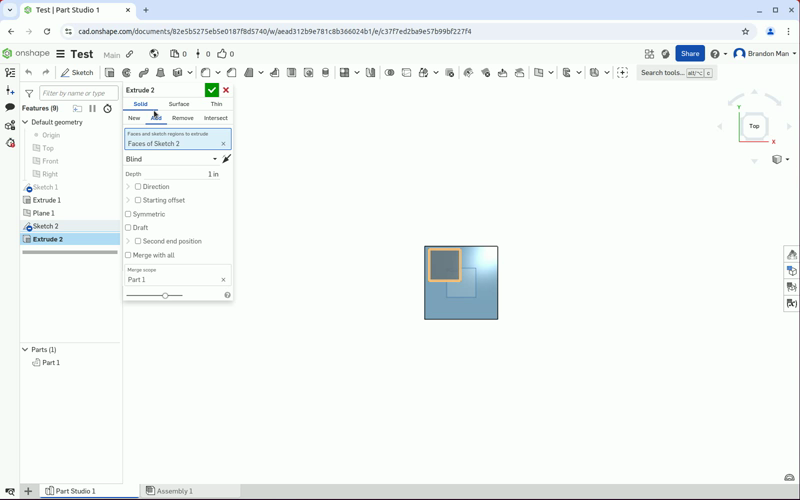
mouse_move(186, 120)
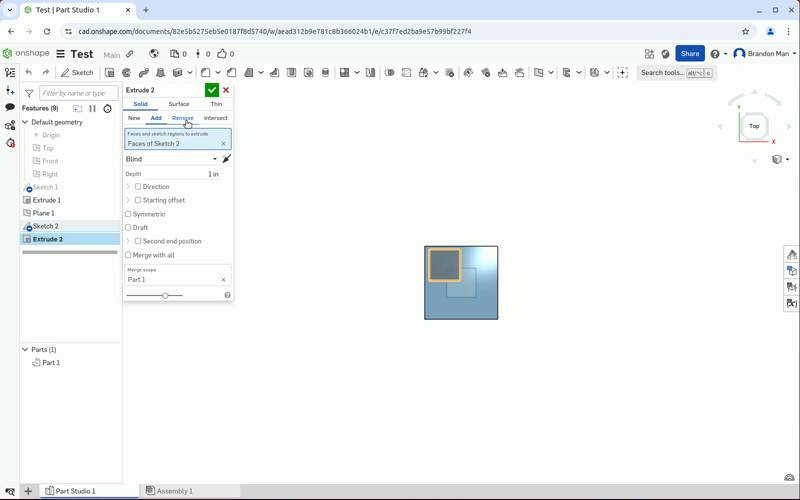
click(186, 120)
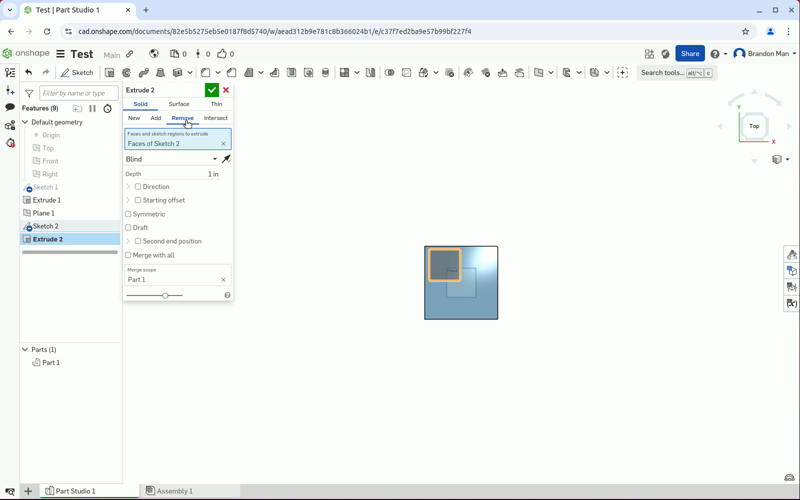
key(tab, 4)
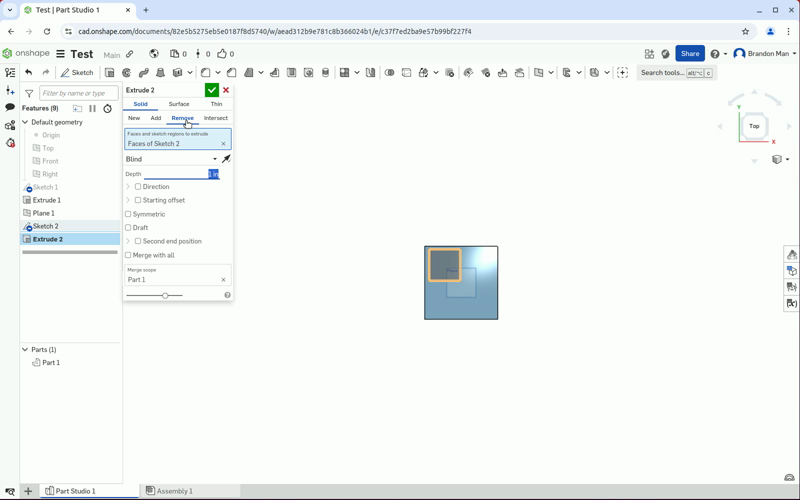
text(22.386)
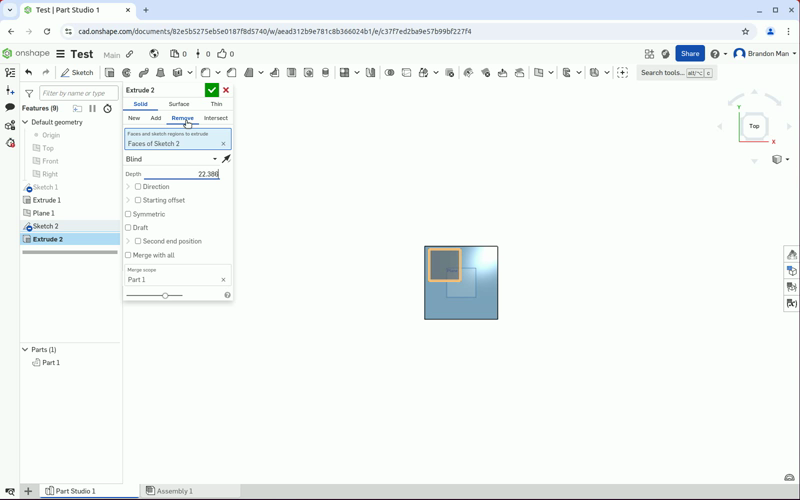
key(tab, 6)
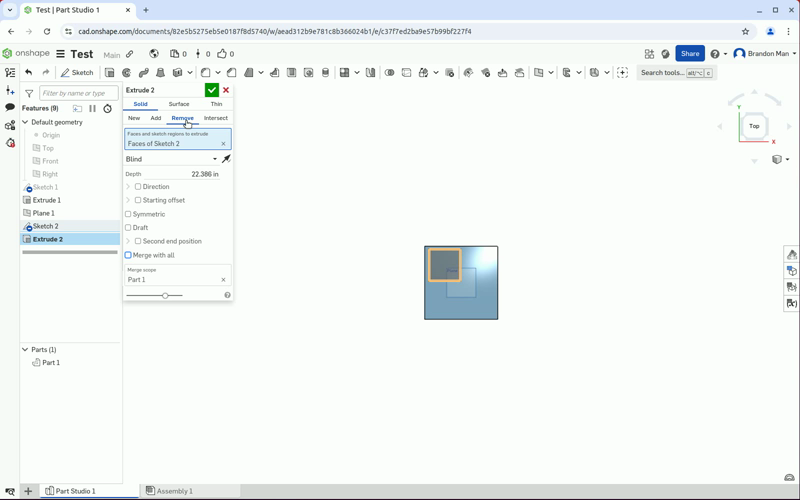
key(space)
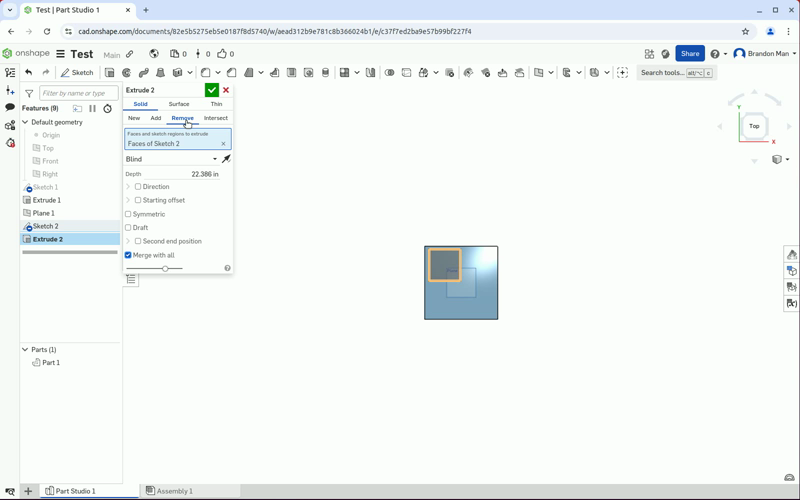
key(enter)
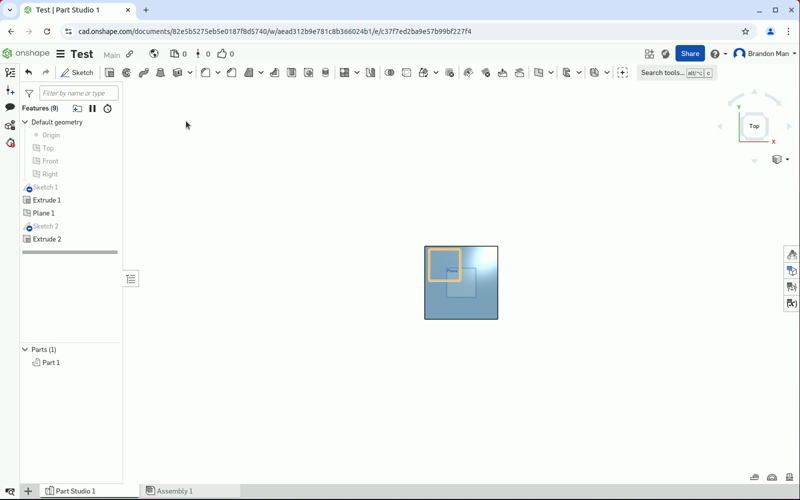
key(shift+h)
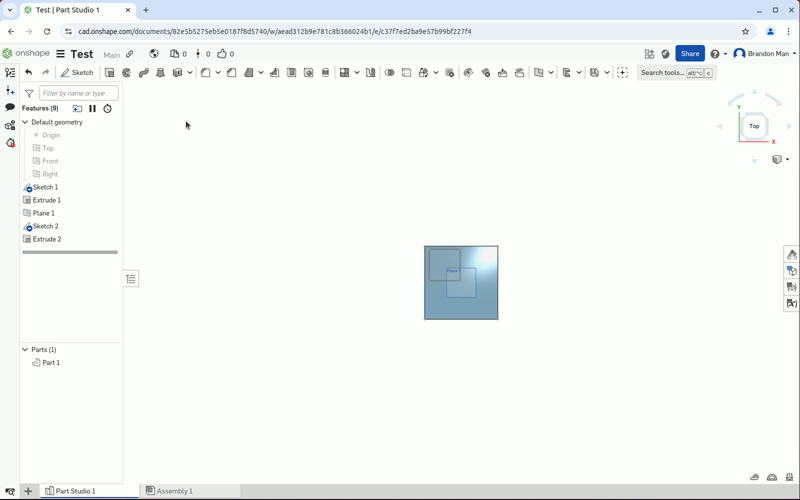
key(shift+h)
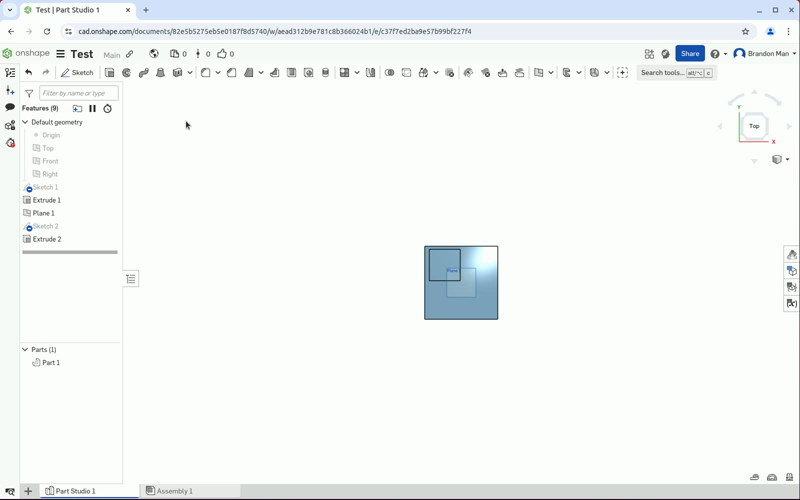
mouse_move(73, 189)
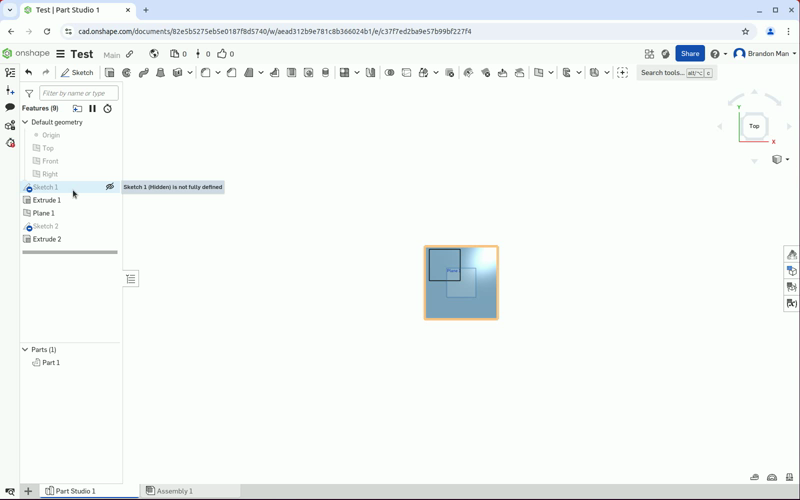
click(73, 189)
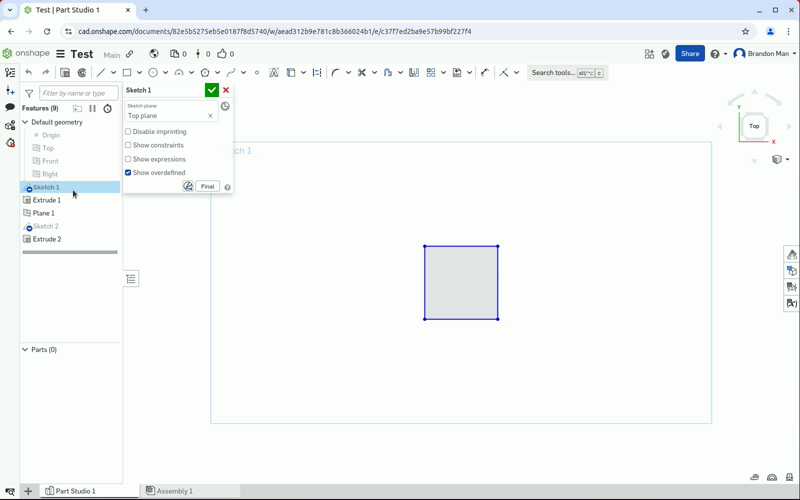
mouse_move(229, 92)
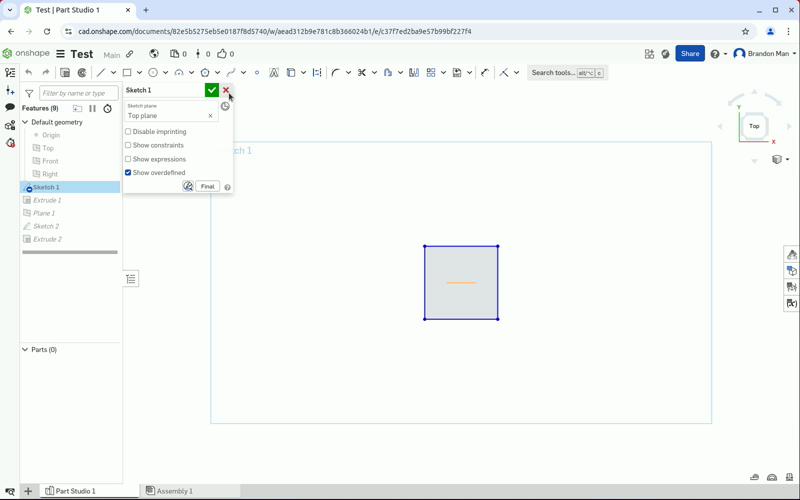
click(229, 92)
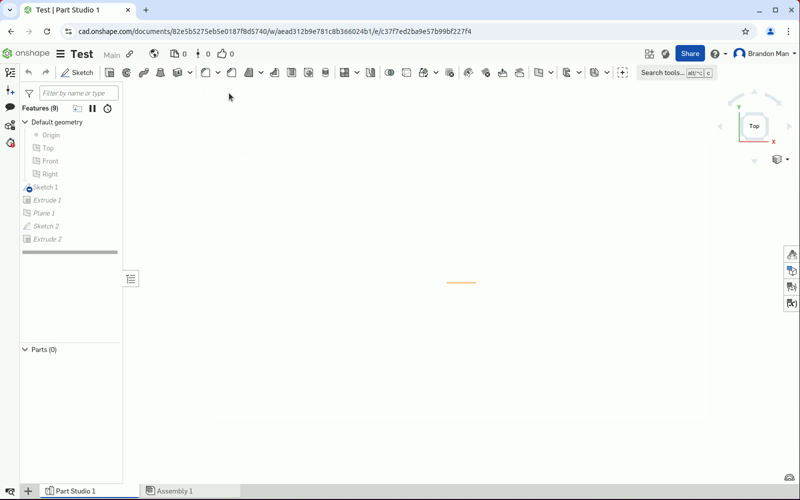
key(shift+s)
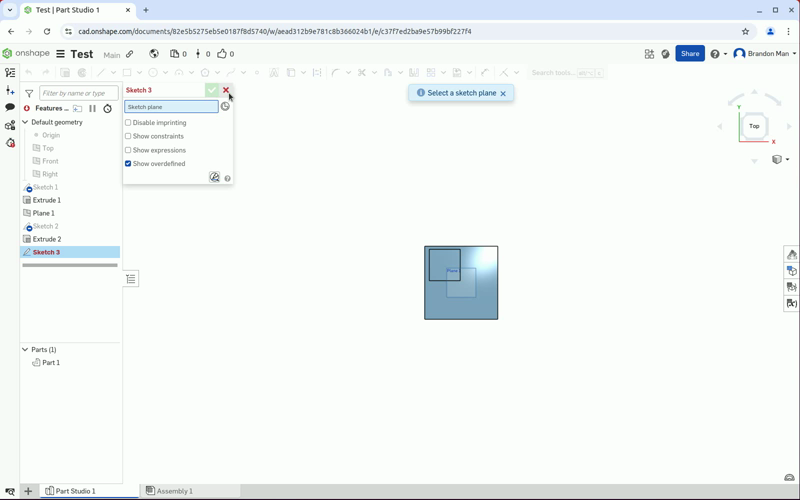
mouse_move(73, 215)
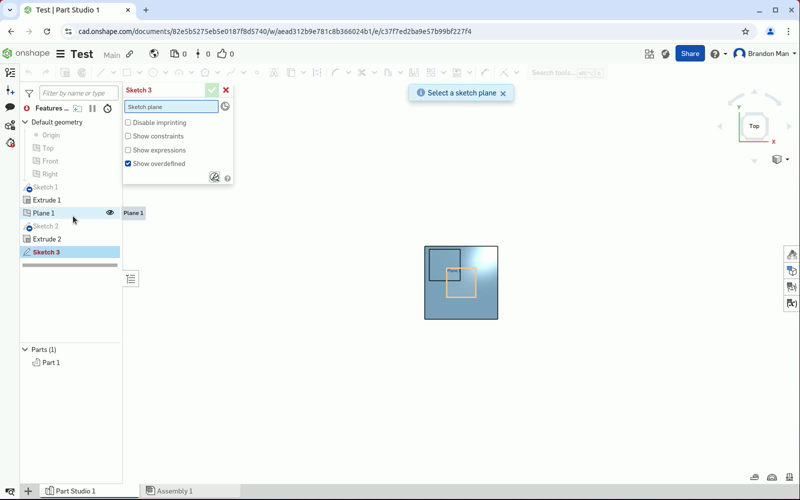
click(73, 215)
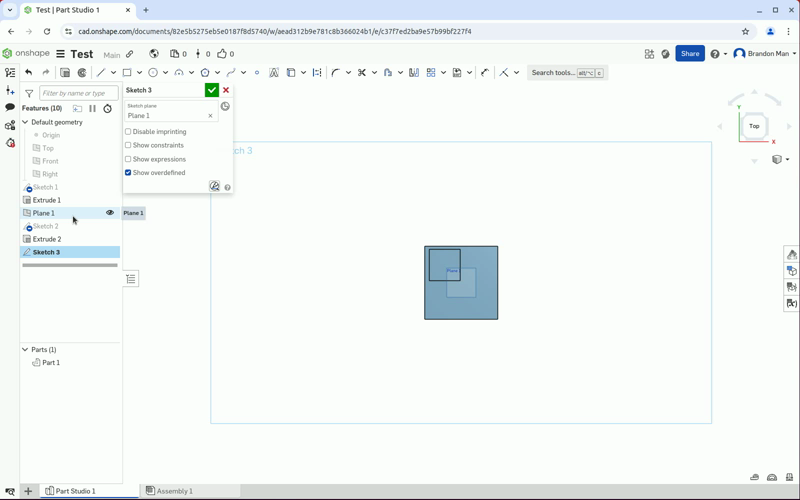
mouse_move(73, 352)
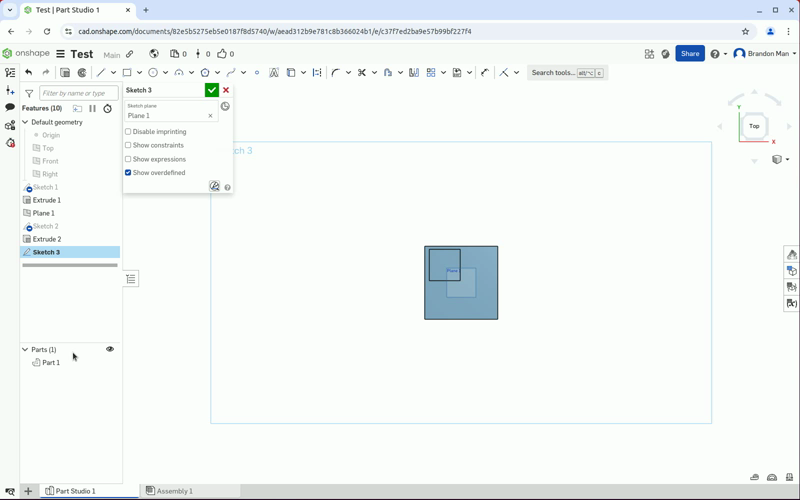
key(y)
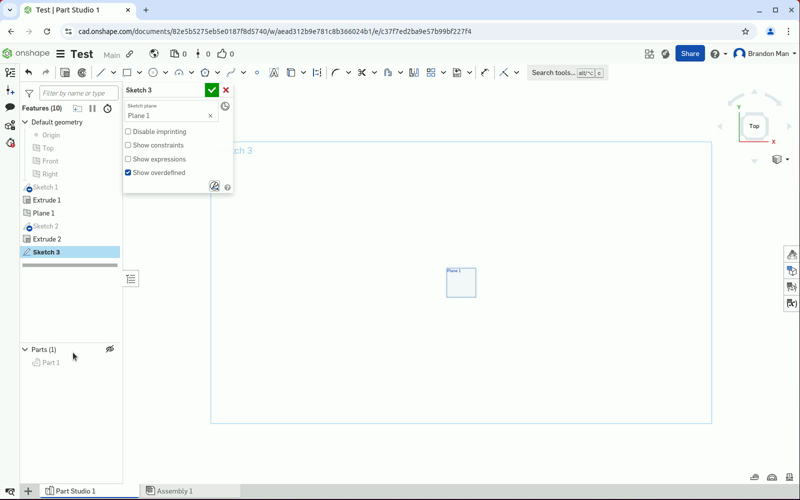
key(l)
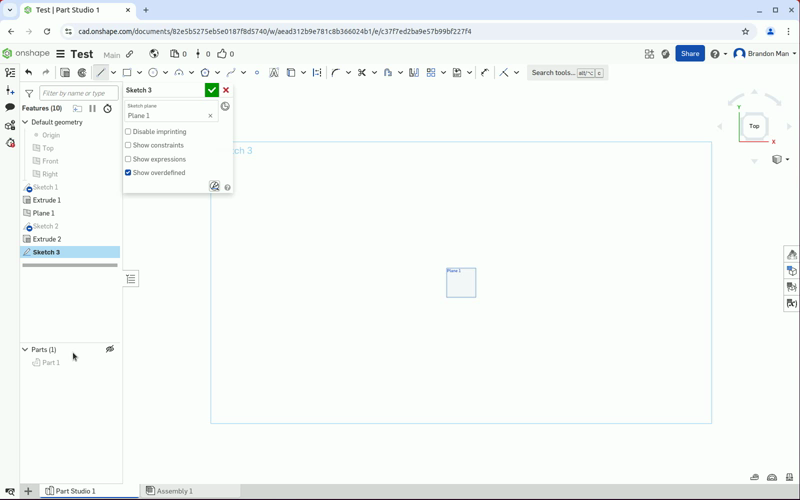
key_down(shift)
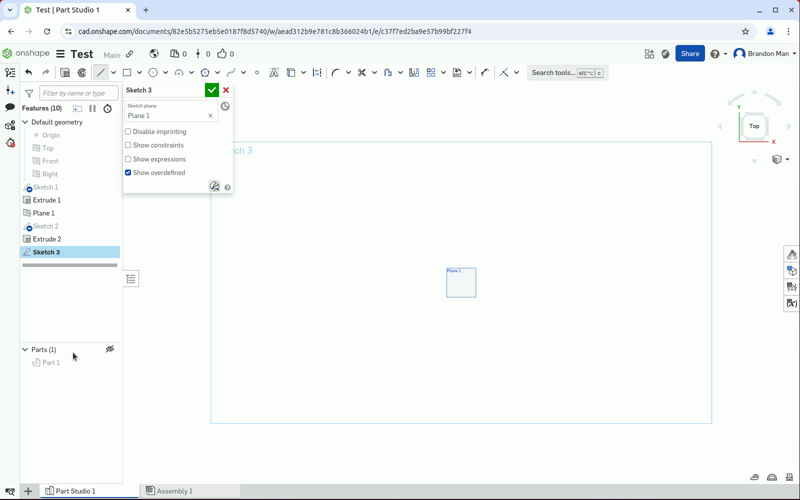
mouse_move(429, 314)
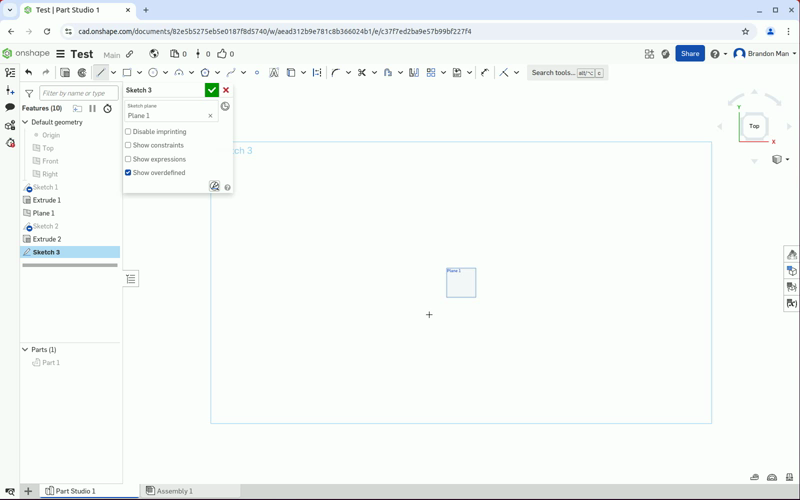
click(429, 314)
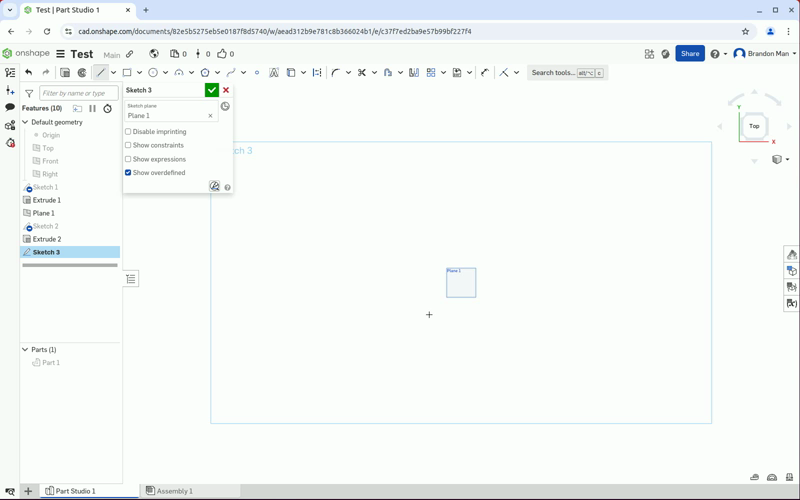
key_up(shift)
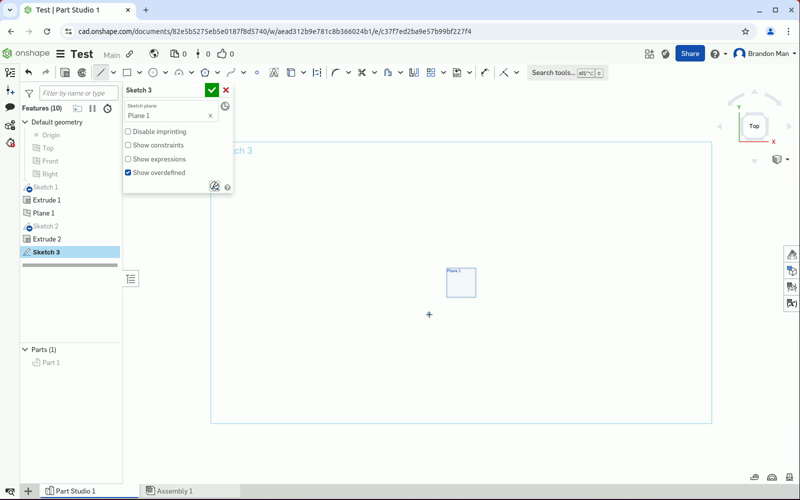
key_down(shift)
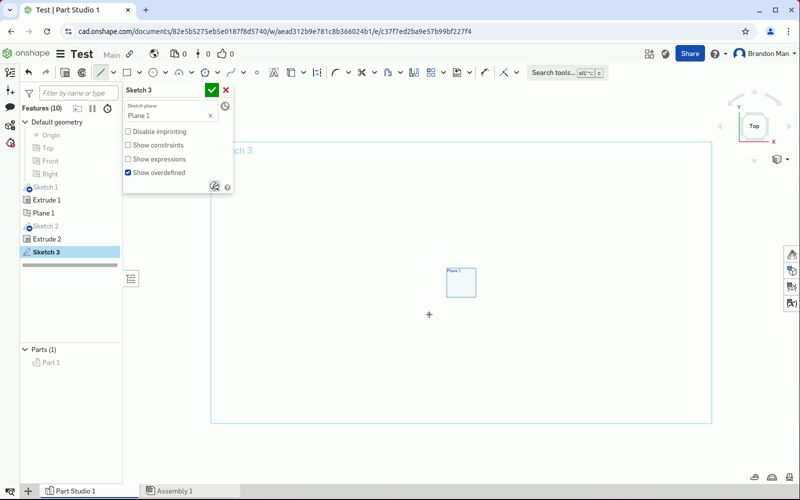
mouse_move(459, 314)
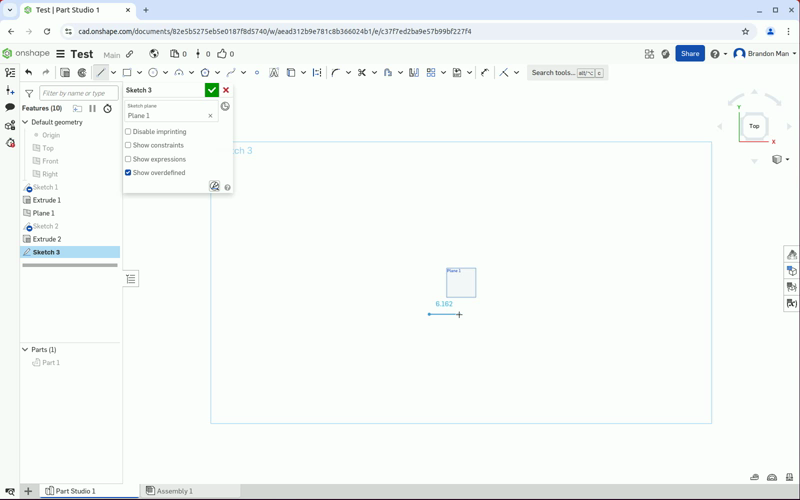
mouse_move(460, 314)
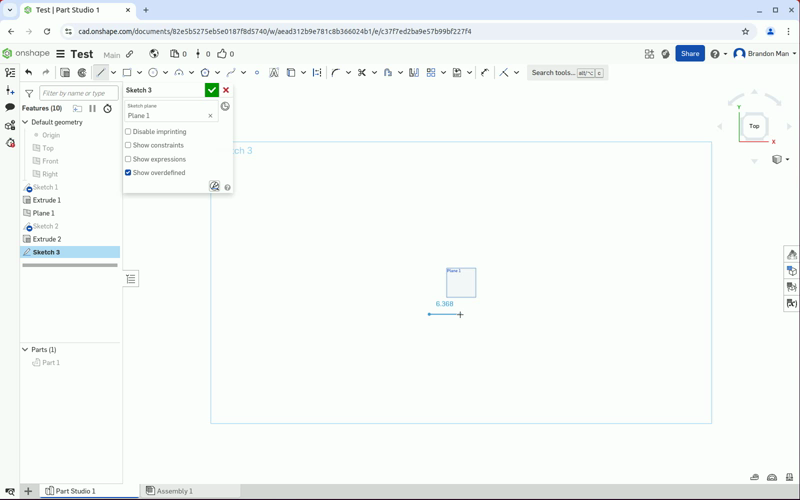
click(460, 314)
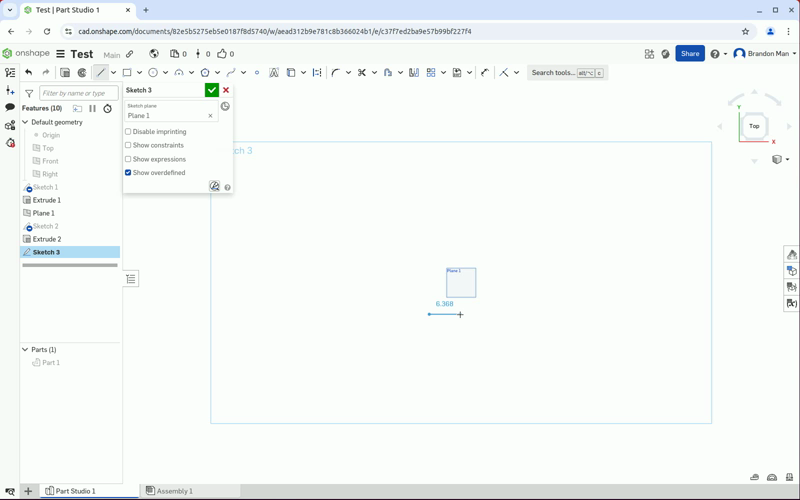
key_up(shift)
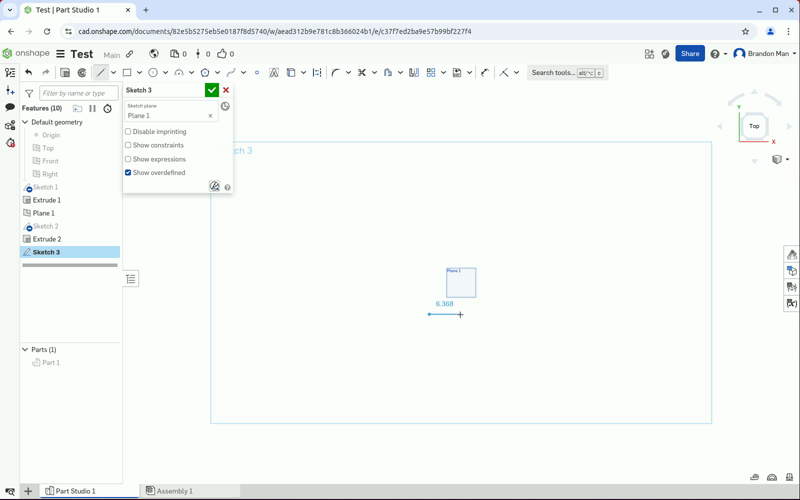
key_down(shift)
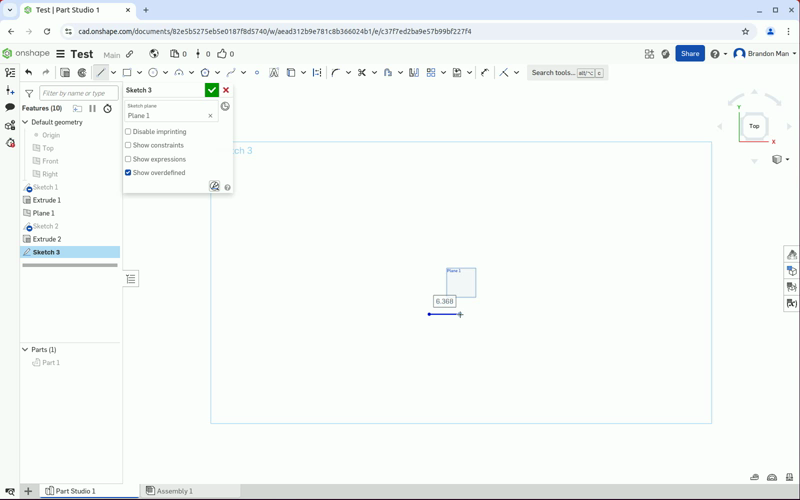
mouse_move(490, 314)
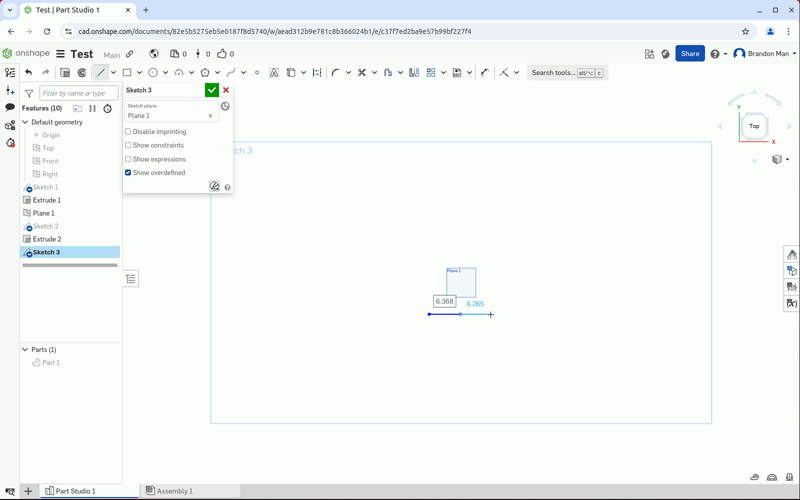
mouse_move(460, 283)
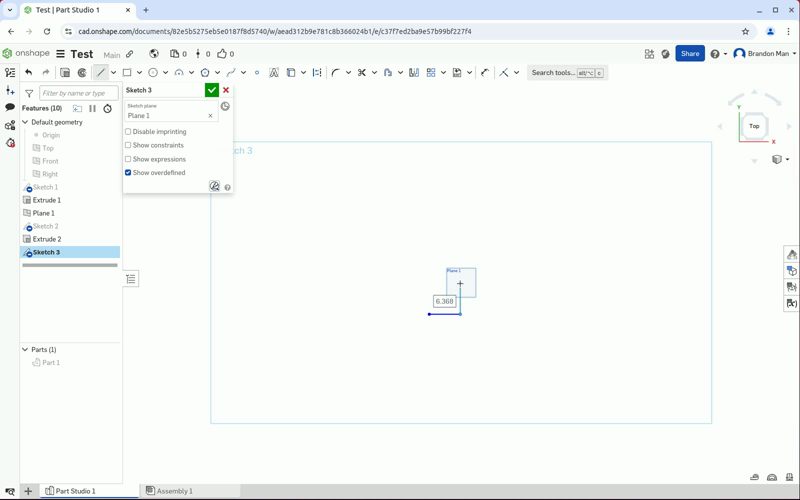
click(460, 283)
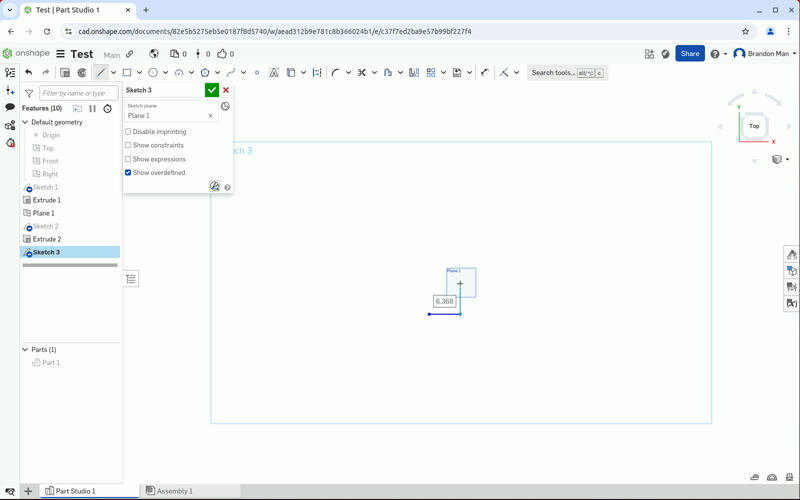
key_up(shift)
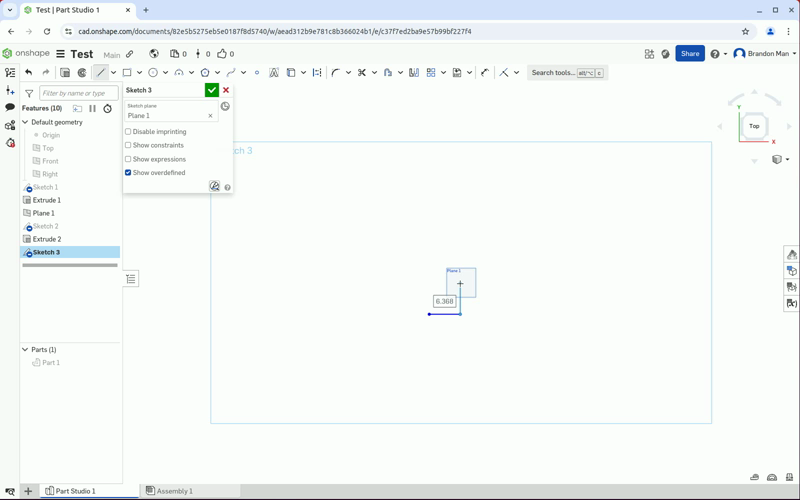
key_down(shift)
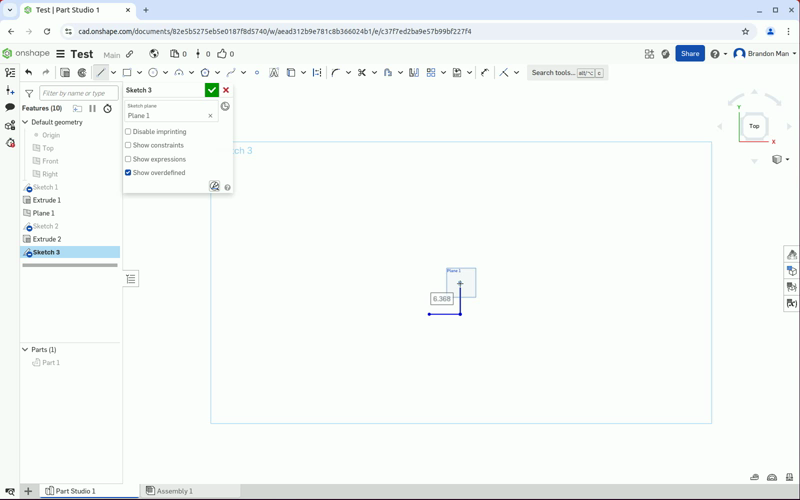
mouse_move(490, 283)
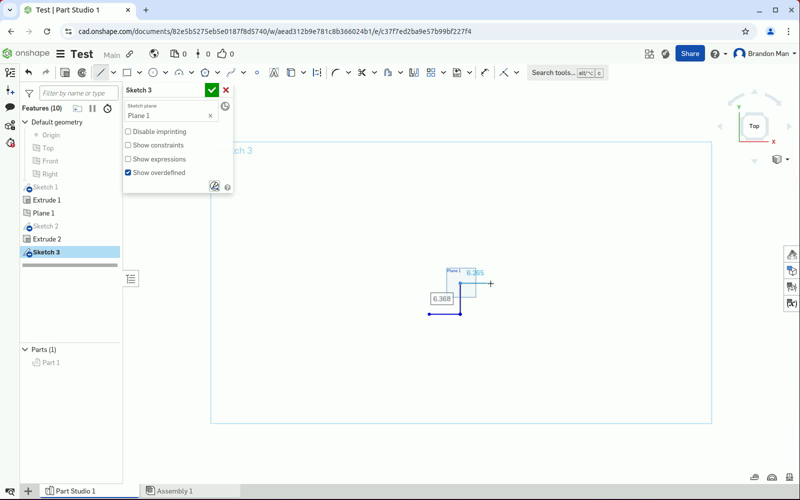
mouse_move(429, 283)
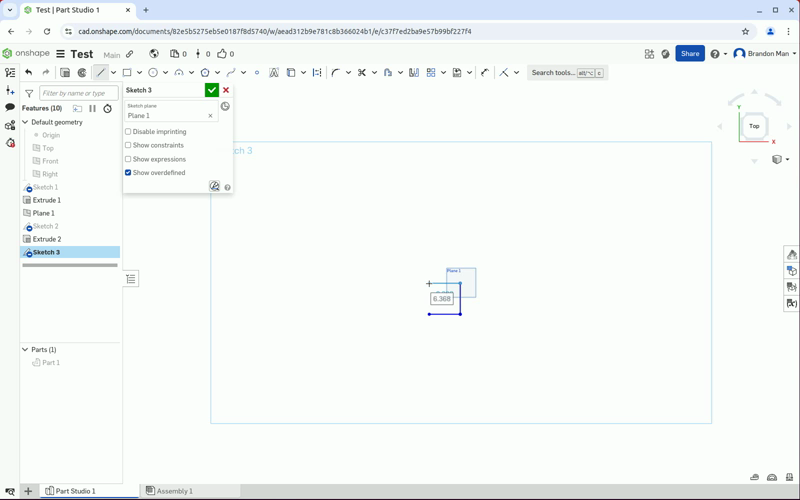
click(429, 283)
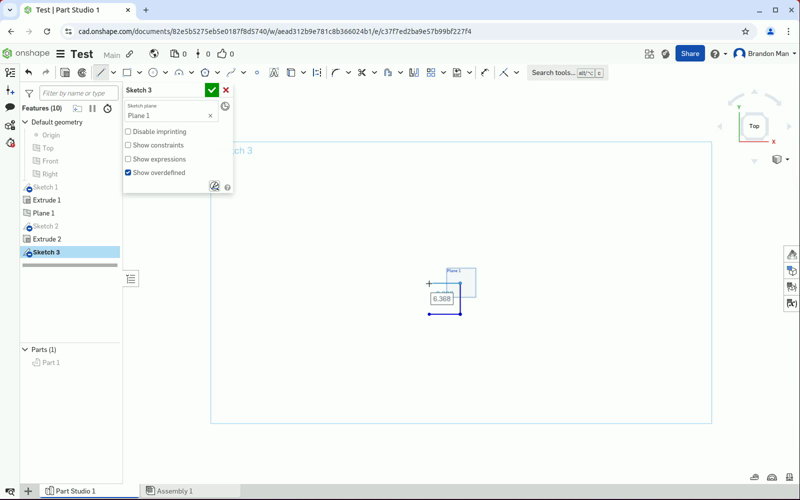
key_up(shift)
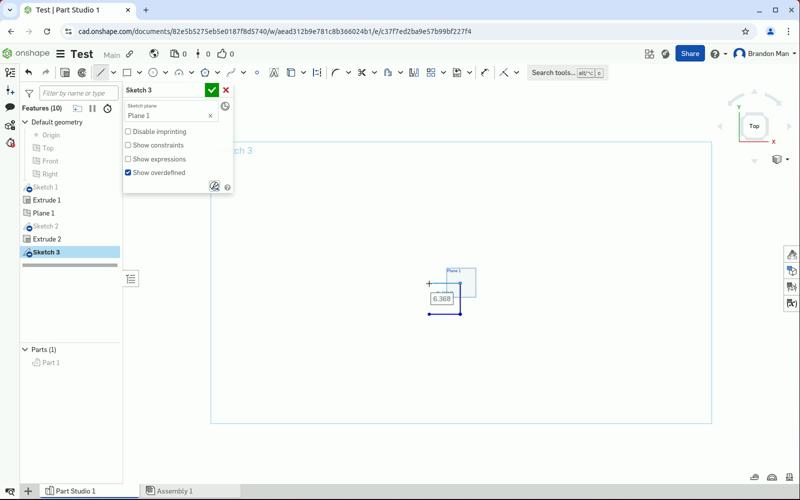
mouse_move(459, 283)
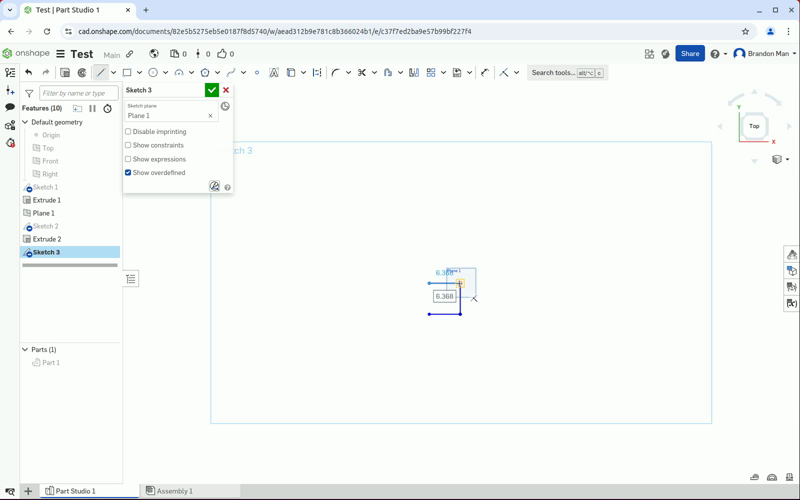
key_down(shift)
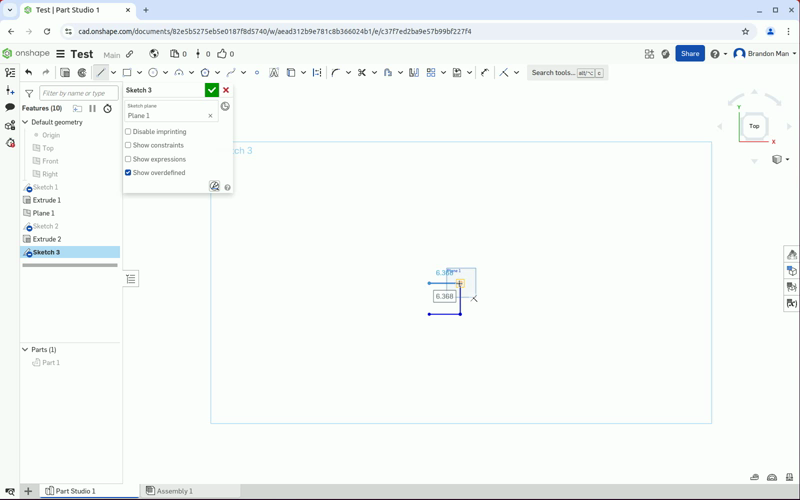
mouse_move(429, 314)
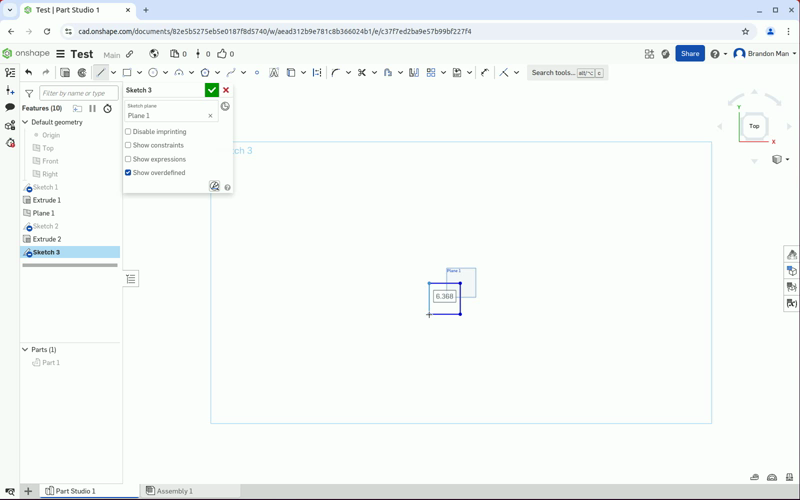
key_up(shift)
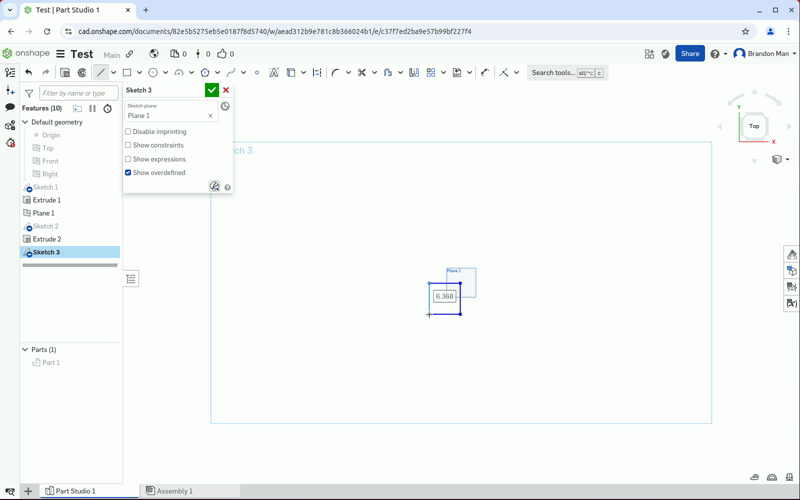
click(429, 314)
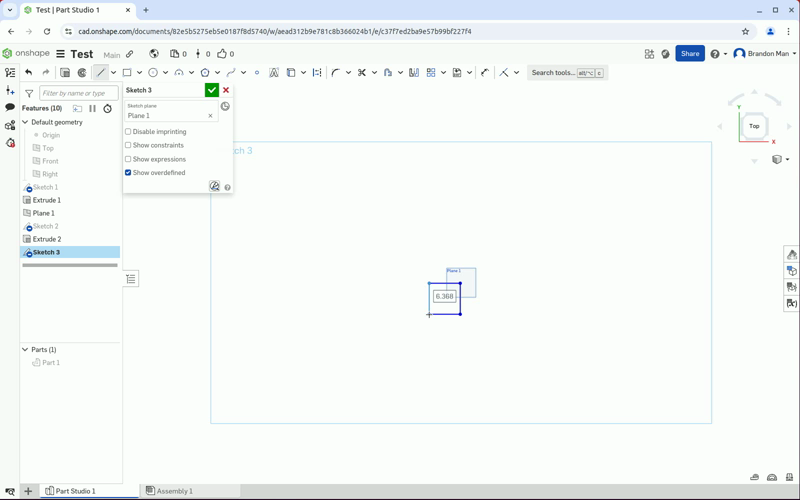
key(esc)
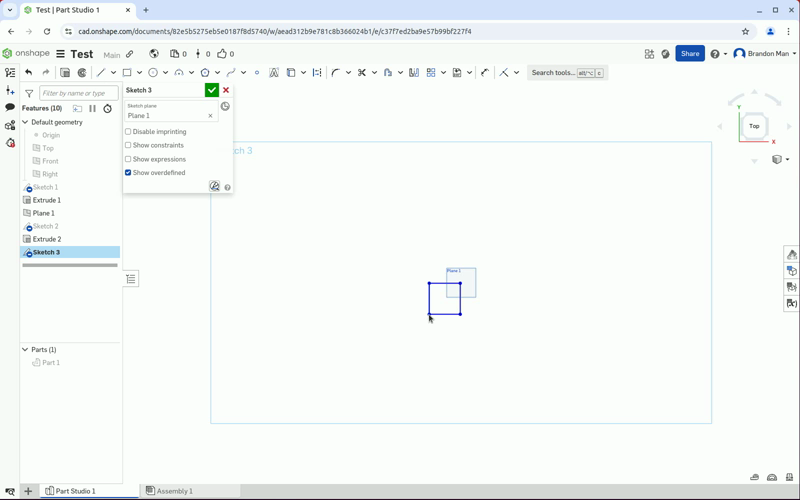
mouse_move(457, 302)
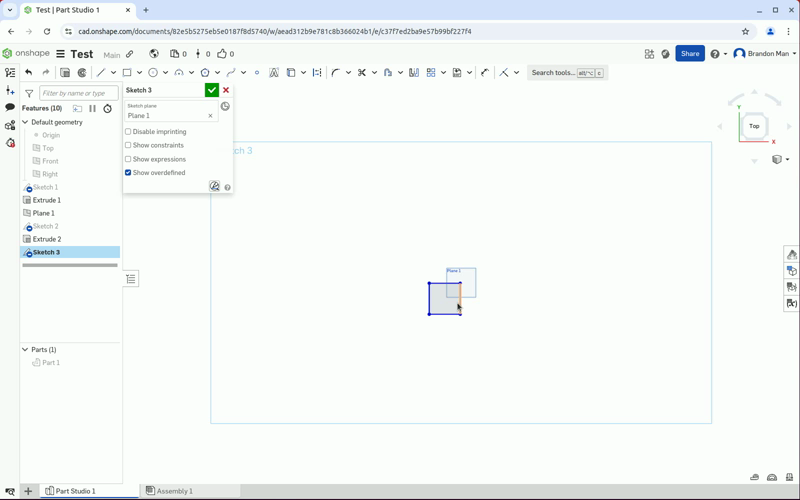
scroll(6)
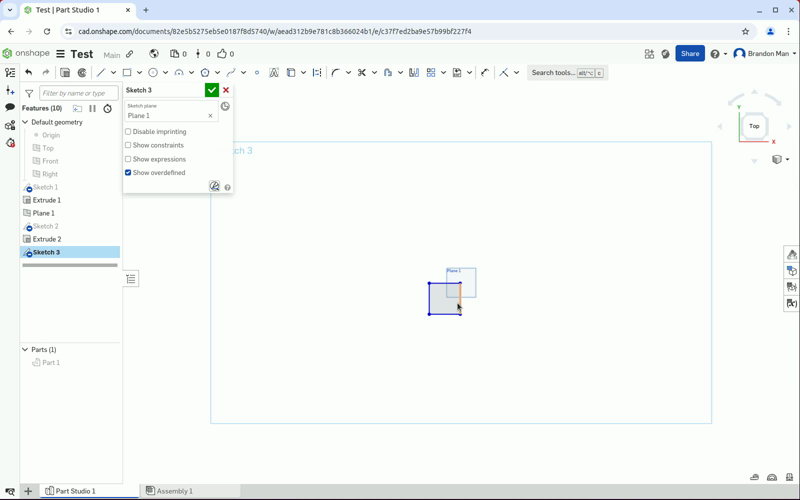
scroll(6)
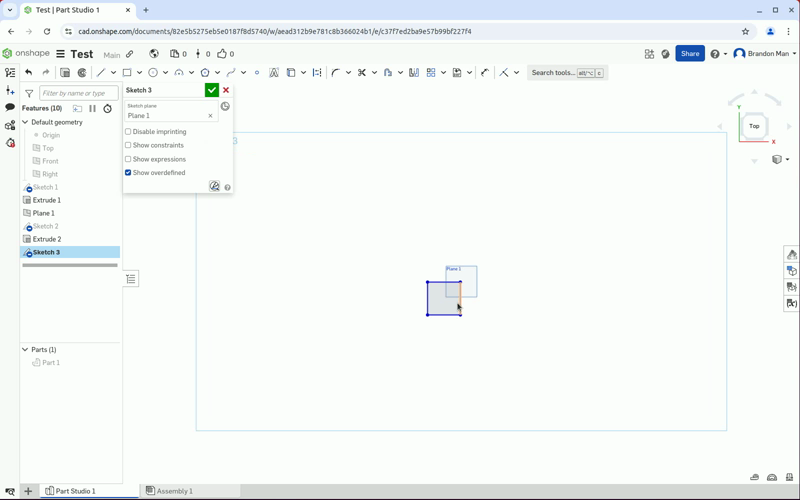
scroll(6)
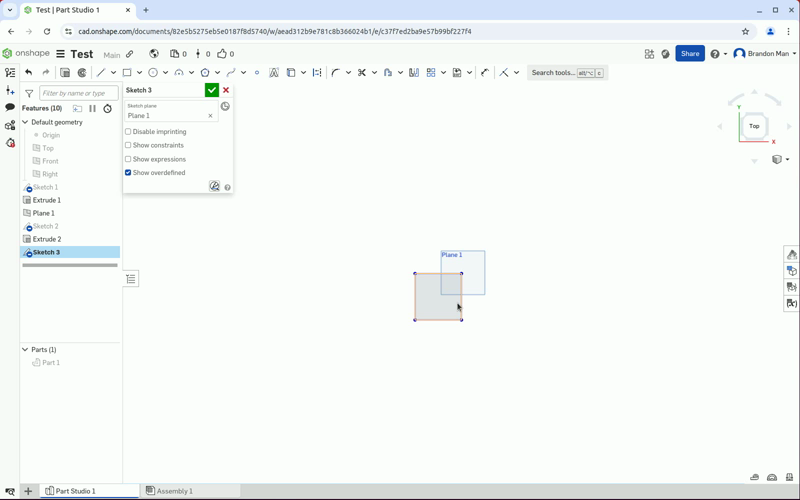
scroll(6)
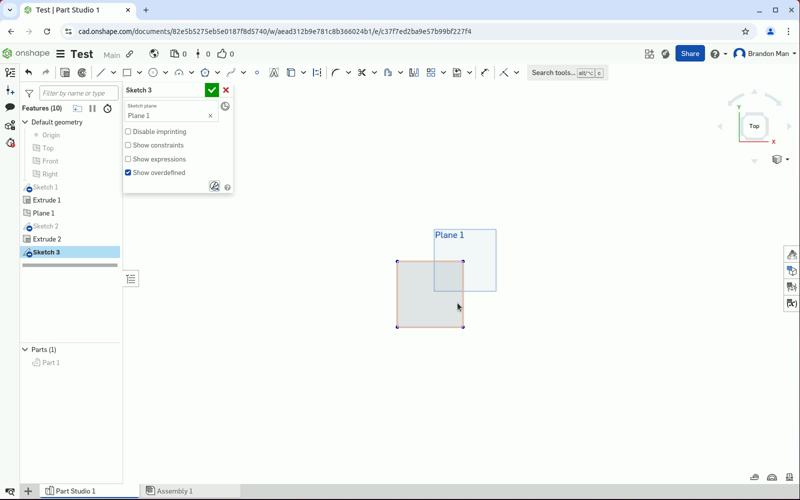
scroll(6)
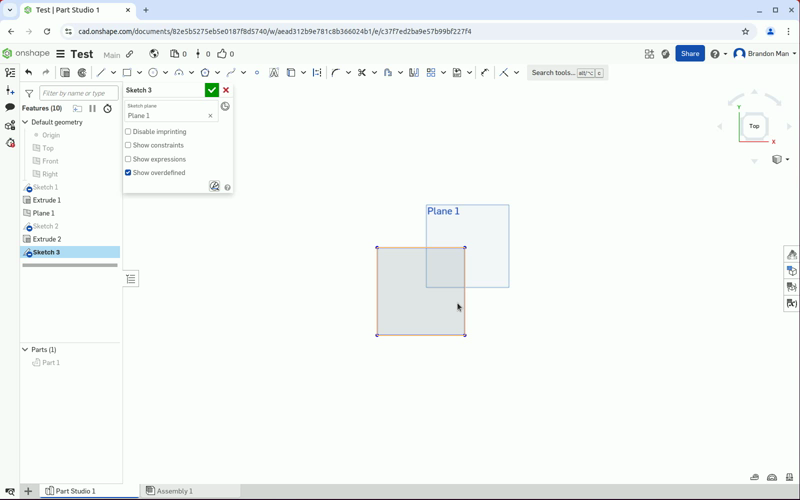
scroll(6)
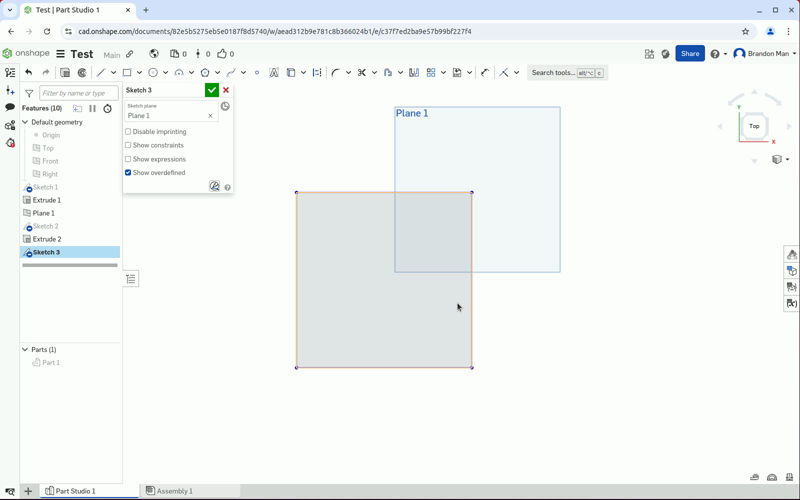
scroll(6)
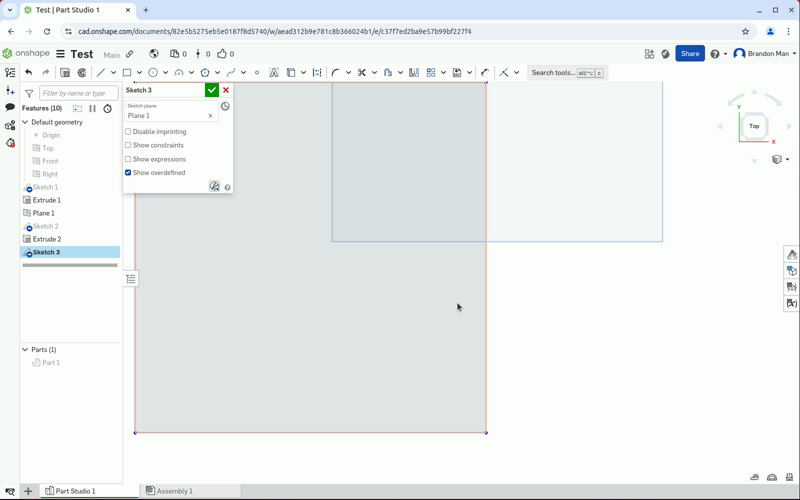
click(457, 302)
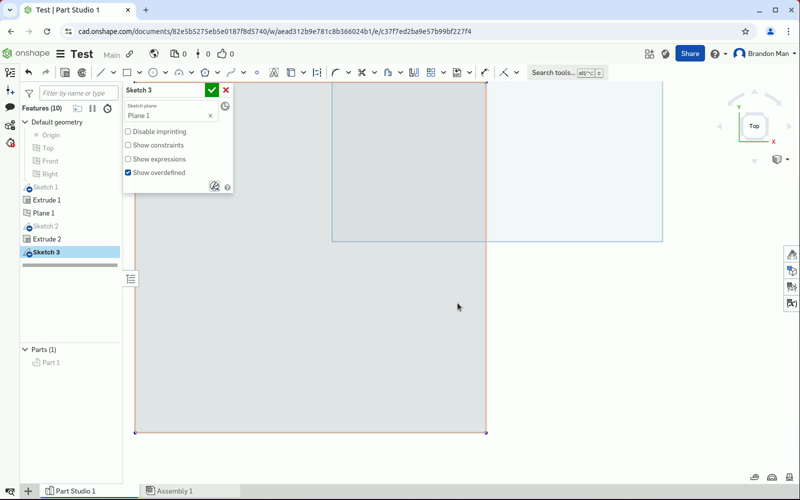
scroll(-6)
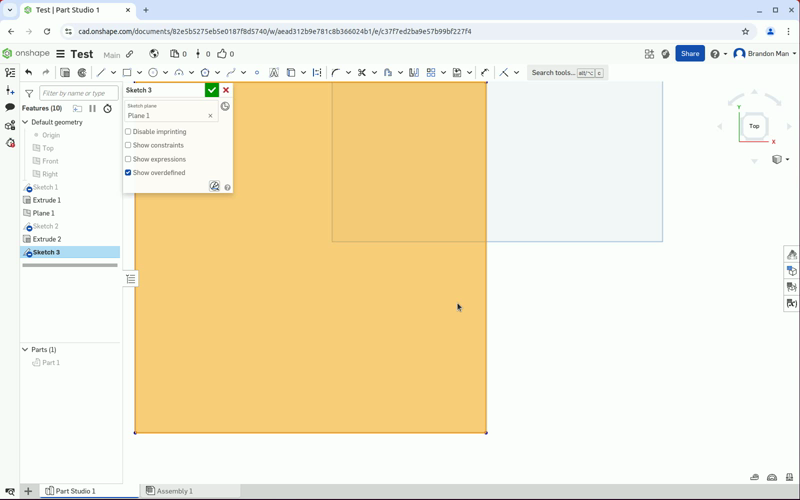
scroll(-6)
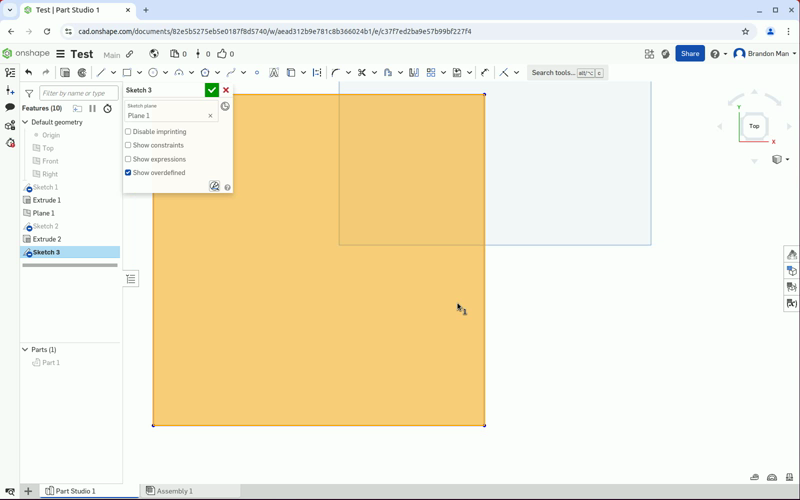
scroll(-6)
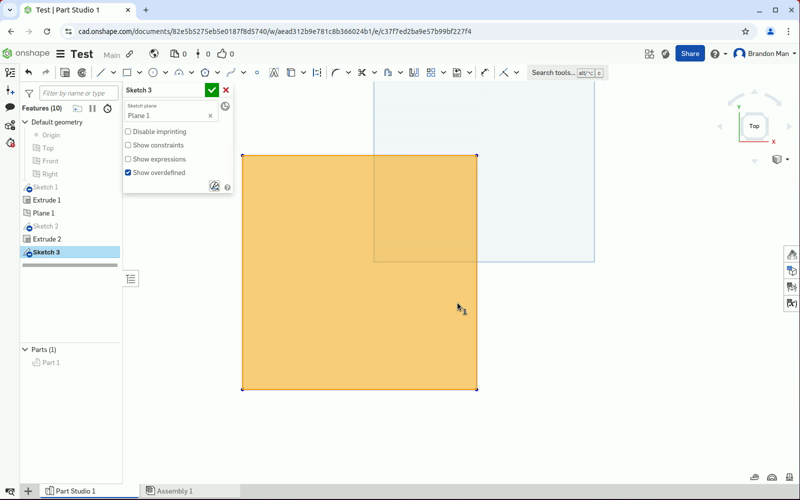
scroll(-6)
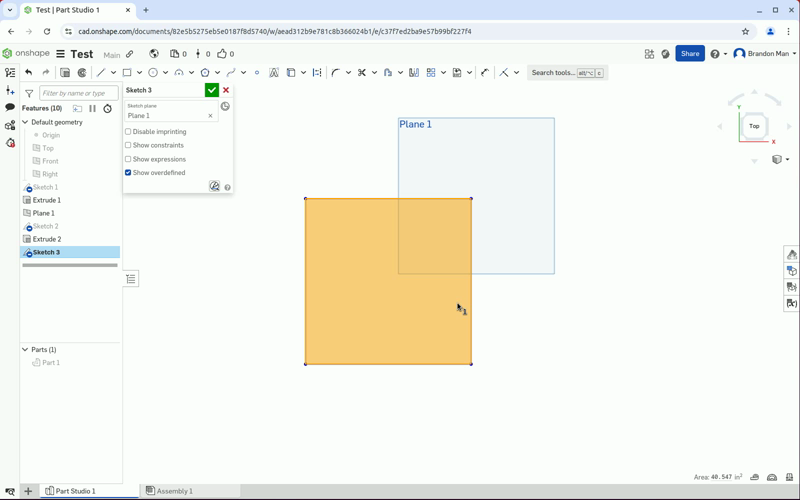
scroll(-6)
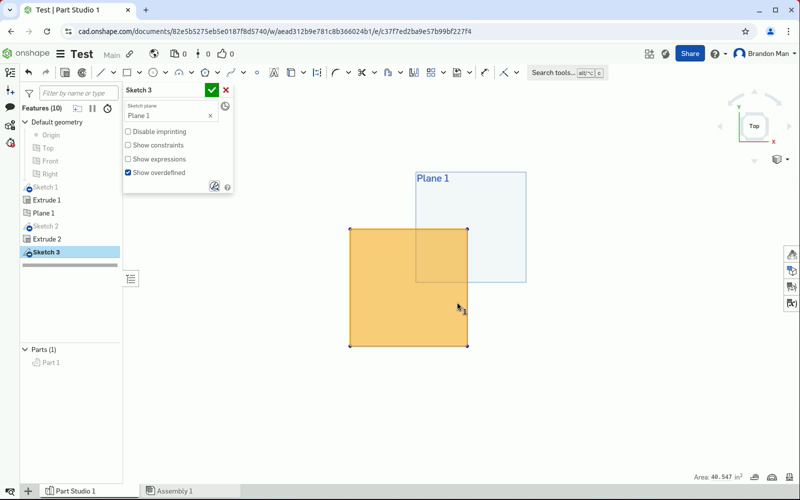
scroll(-6)
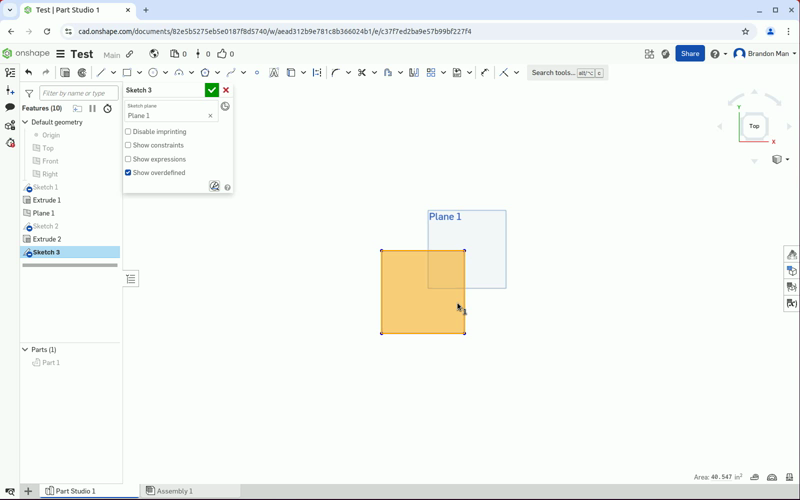
scroll(-6)
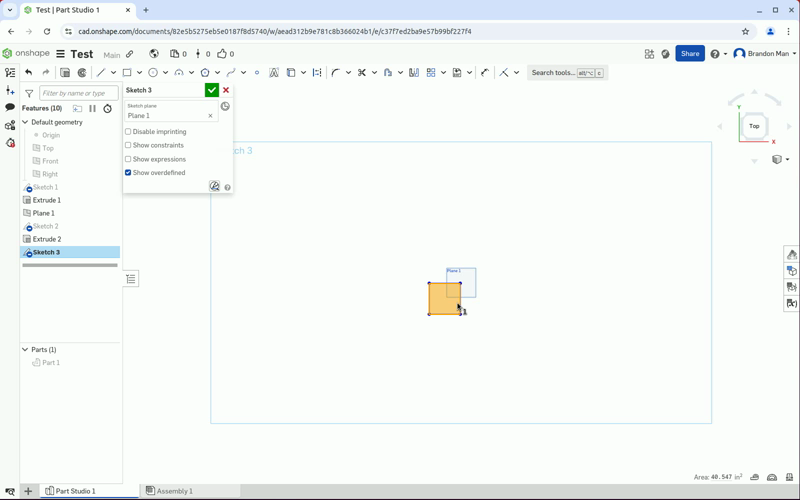
mouse_move(73, 352)
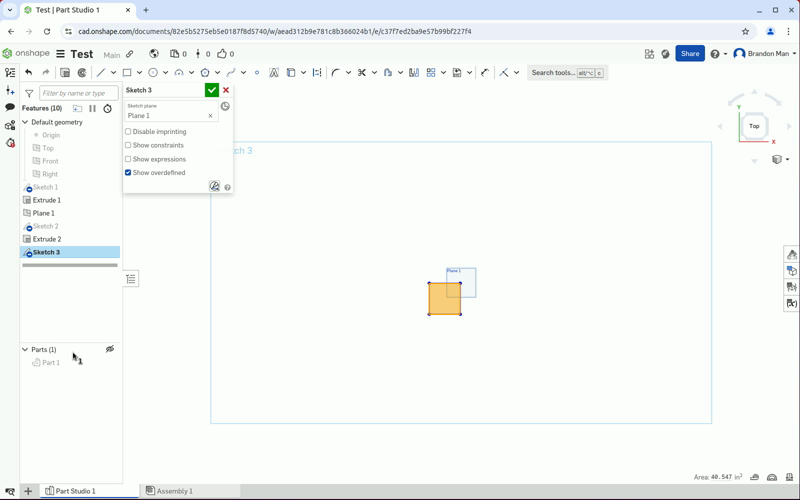
key(shift+y)
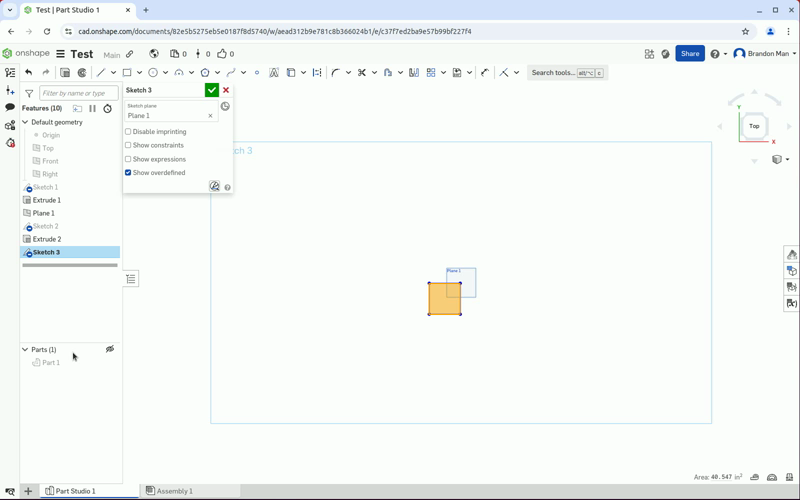
key(shift+e)
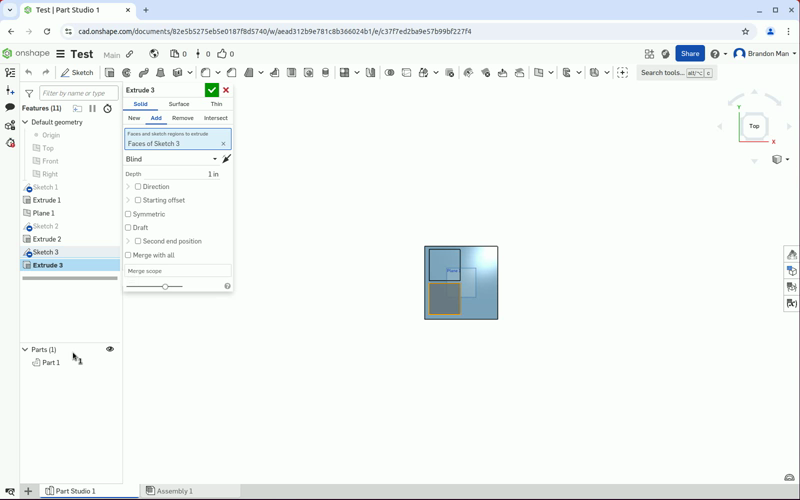
mouse_move(143, 106)
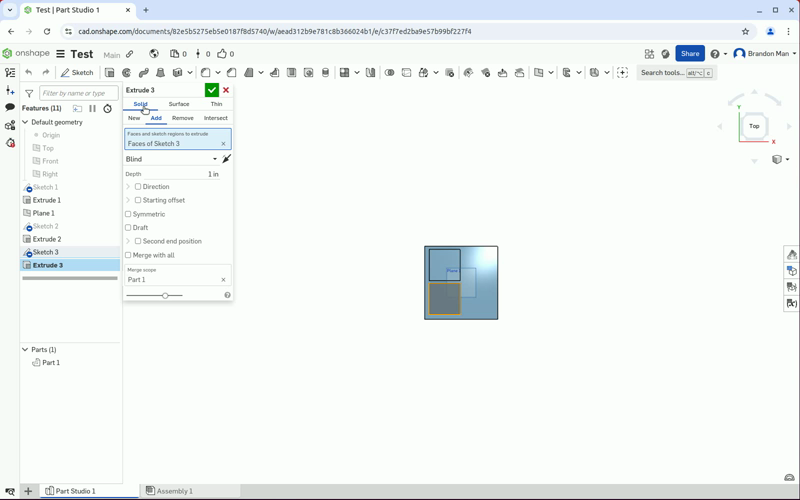
click(143, 106)
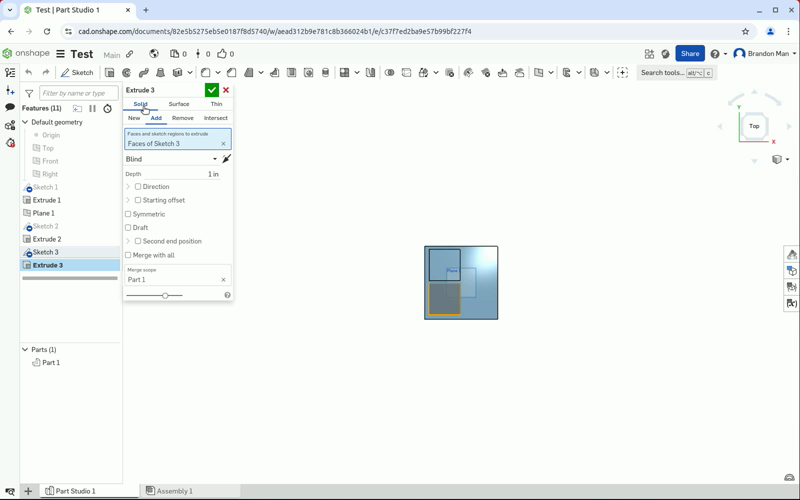
mouse_move(186, 120)
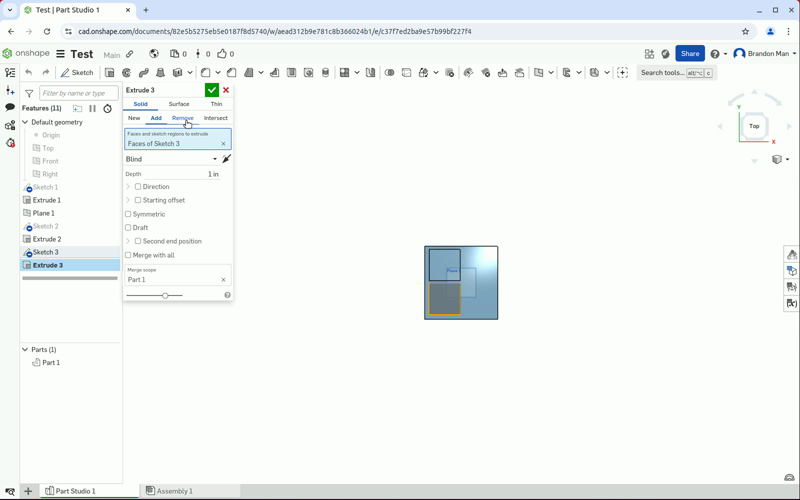
click(186, 120)
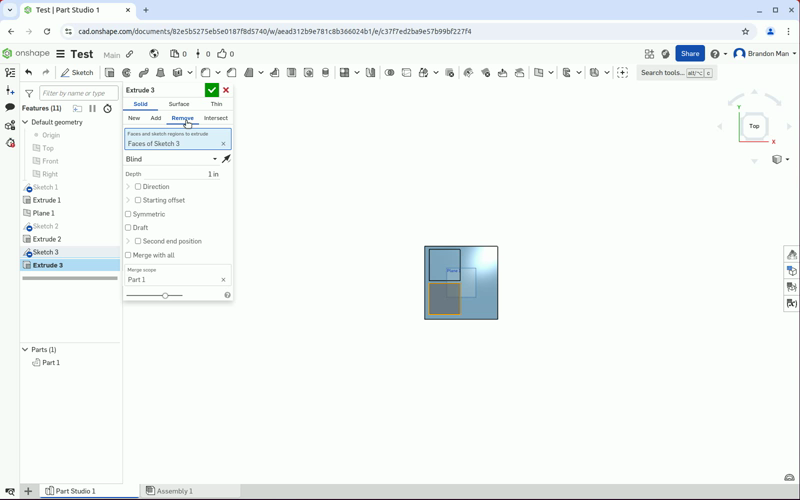
key(tab, 4)
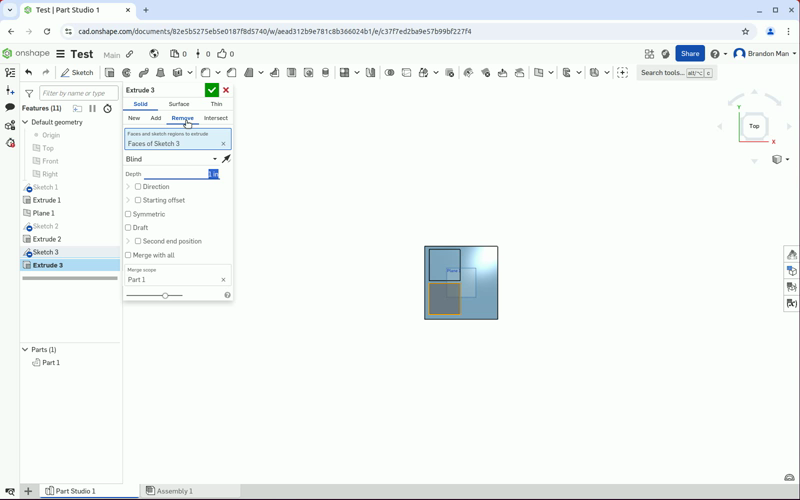
text(22.386)
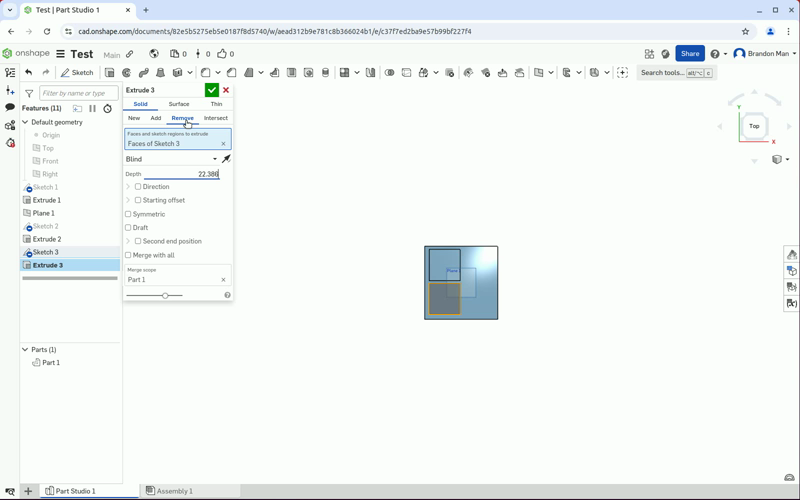
key(tab, 6)
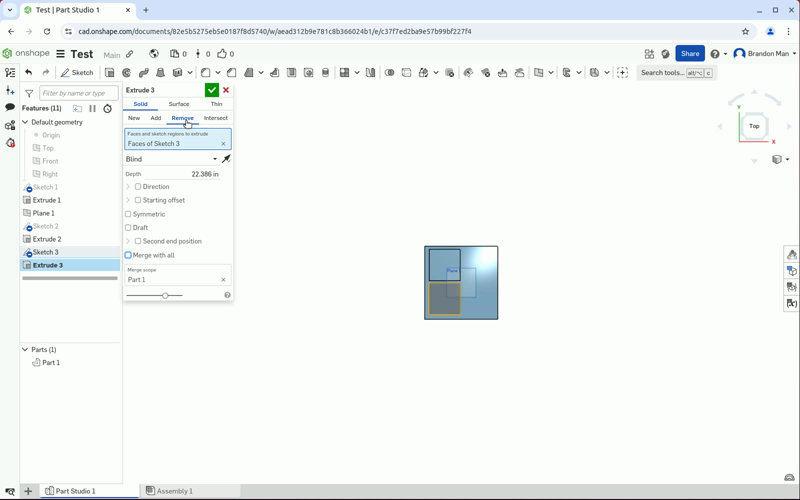
key(space)
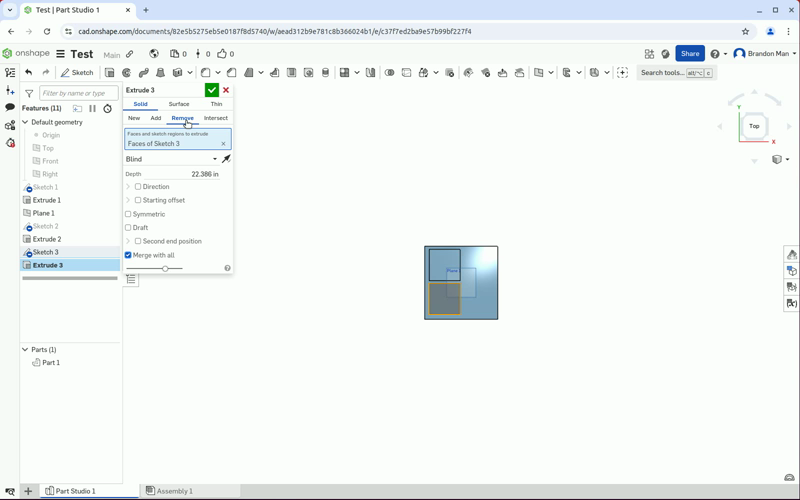
key(enter)
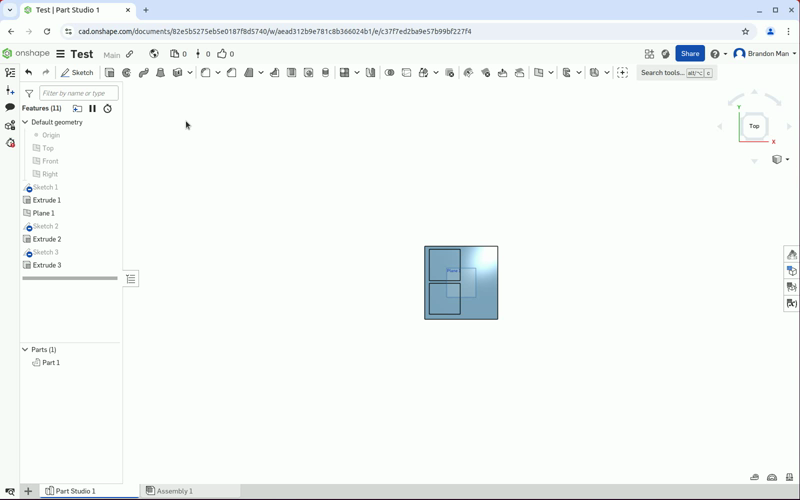
key(shift+h)
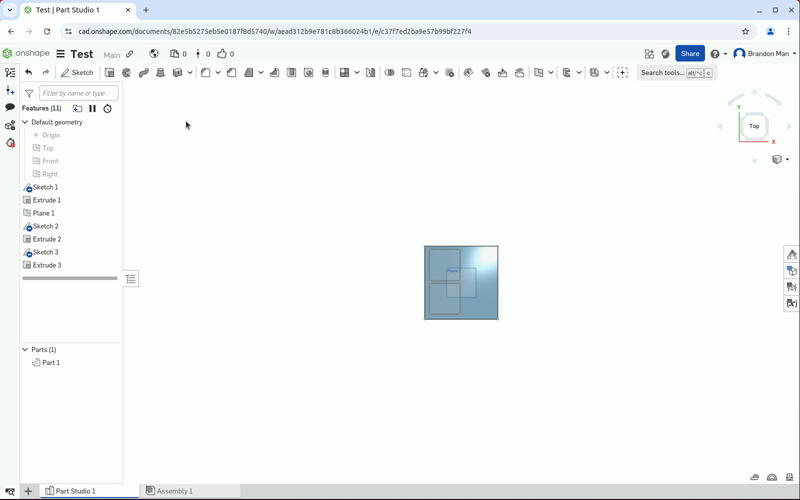
key(shift+h)
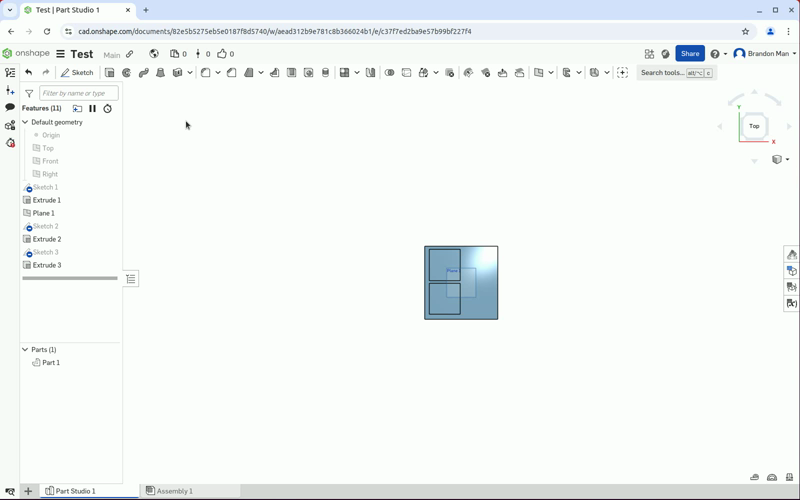
mouse_move(73, 189)
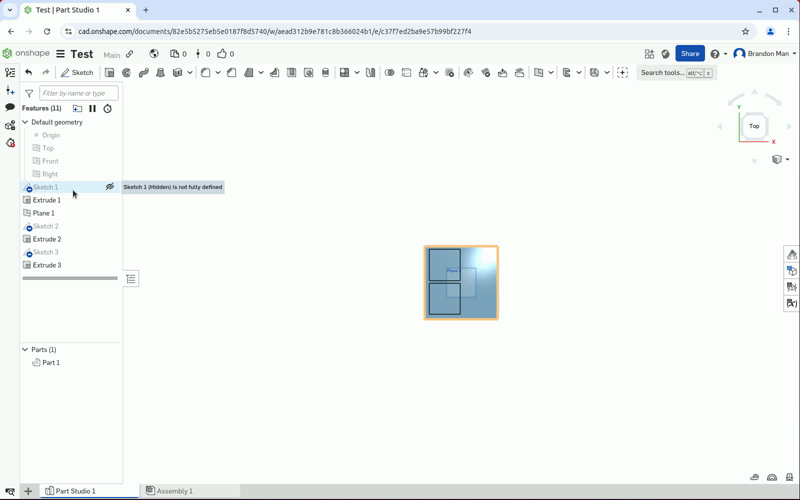
click(73, 189)
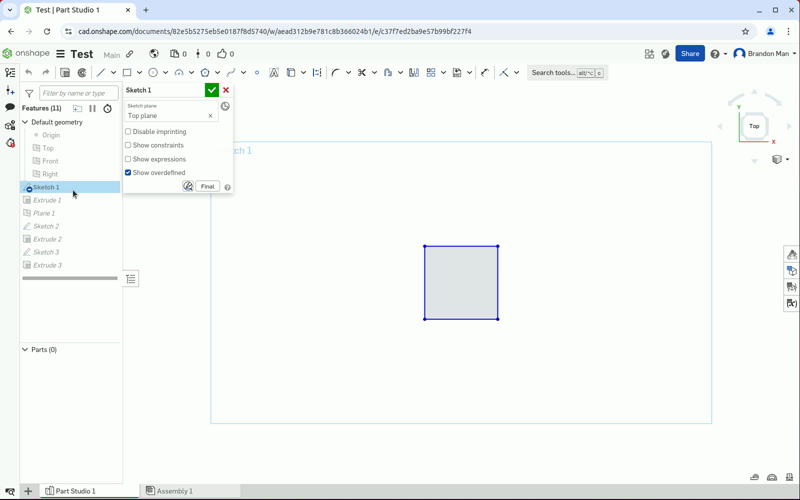
mouse_move(229, 92)
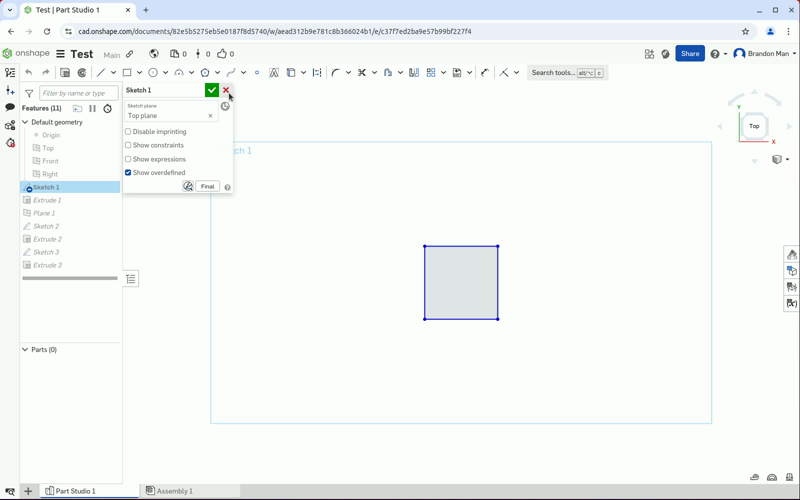
click(229, 92)
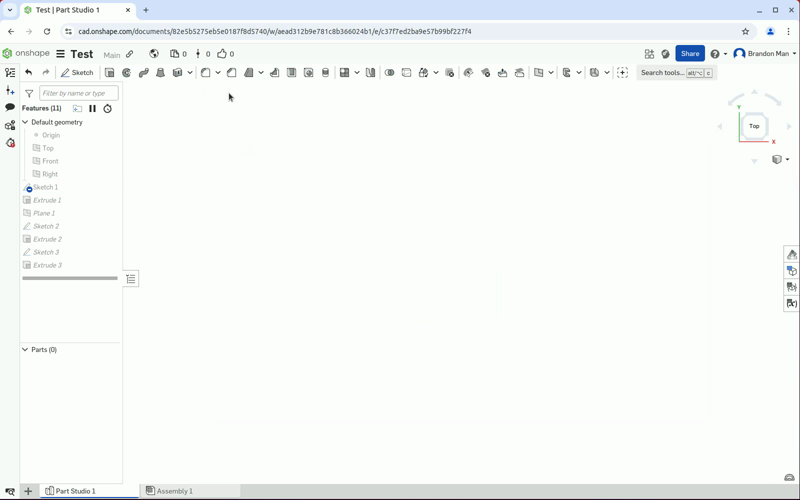
key(shift+s)
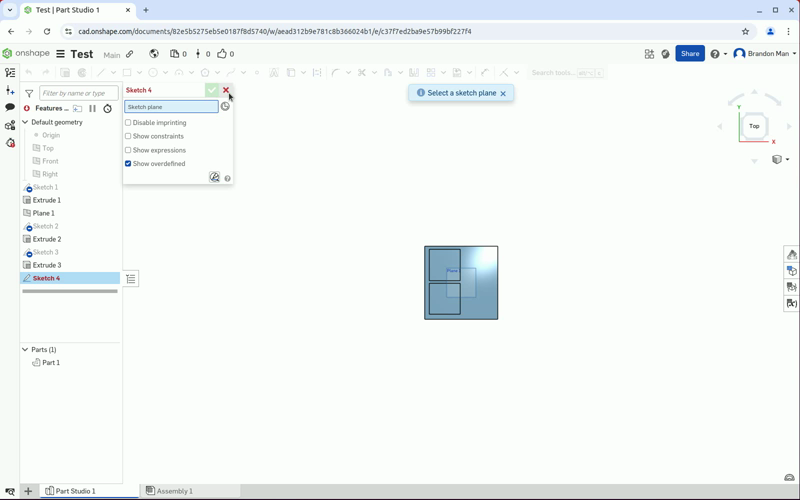
mouse_move(73, 215)
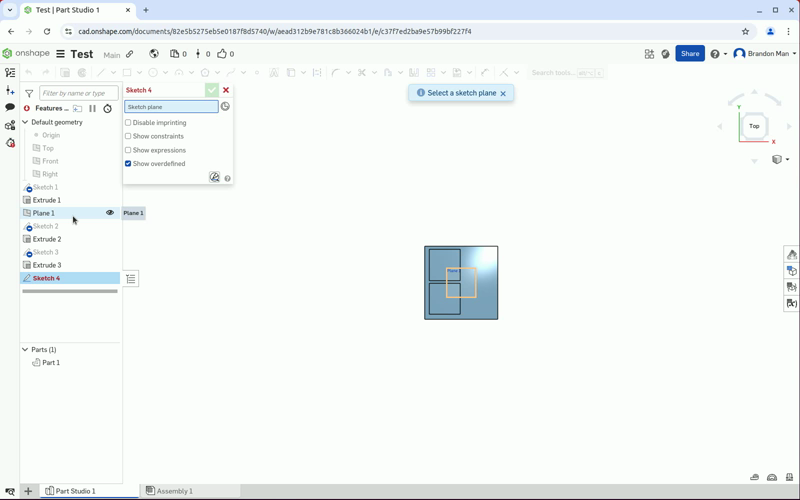
click(73, 215)
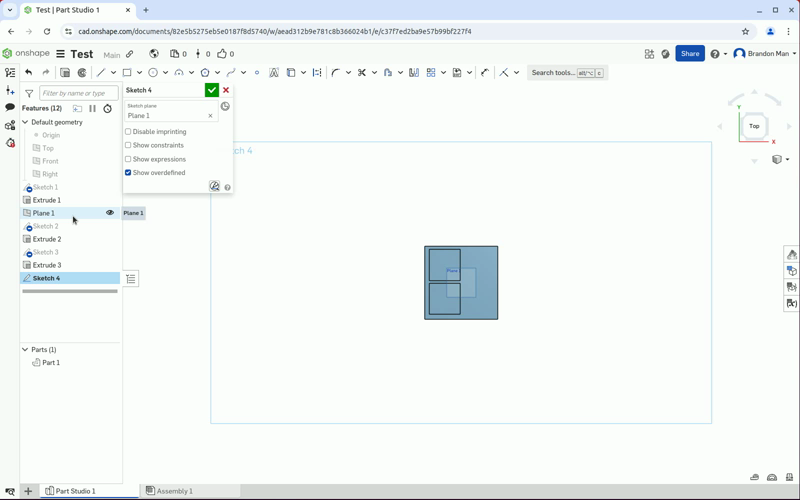
mouse_move(73, 352)
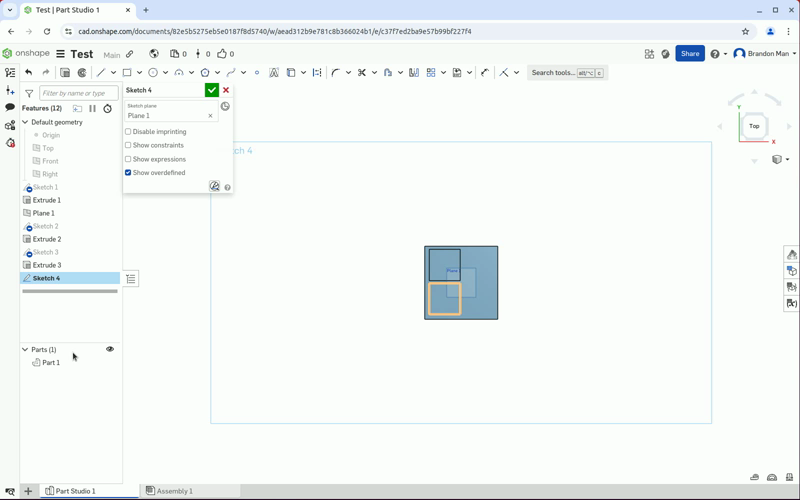
key(y)
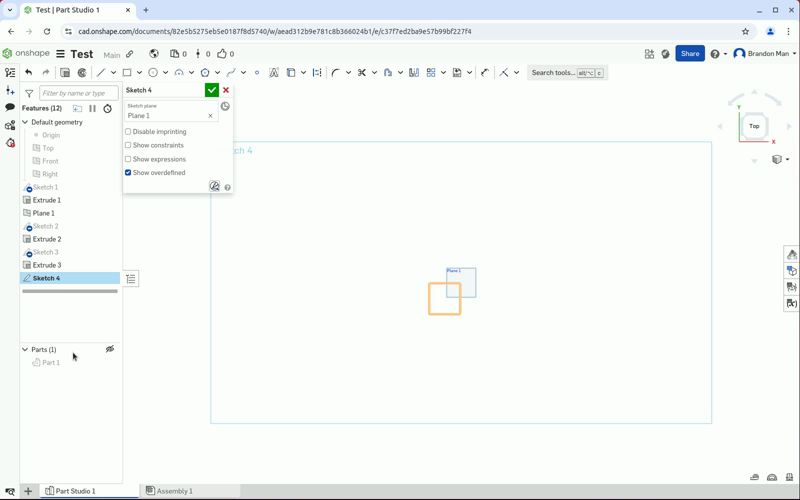
key(l)
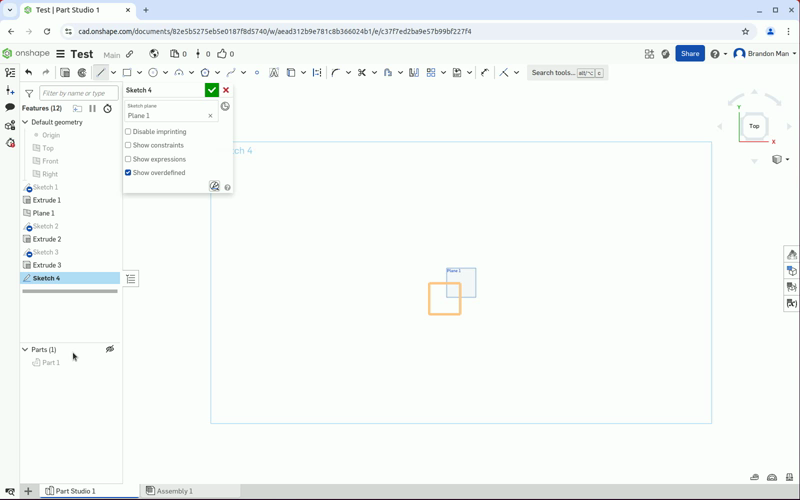
key_down(shift)
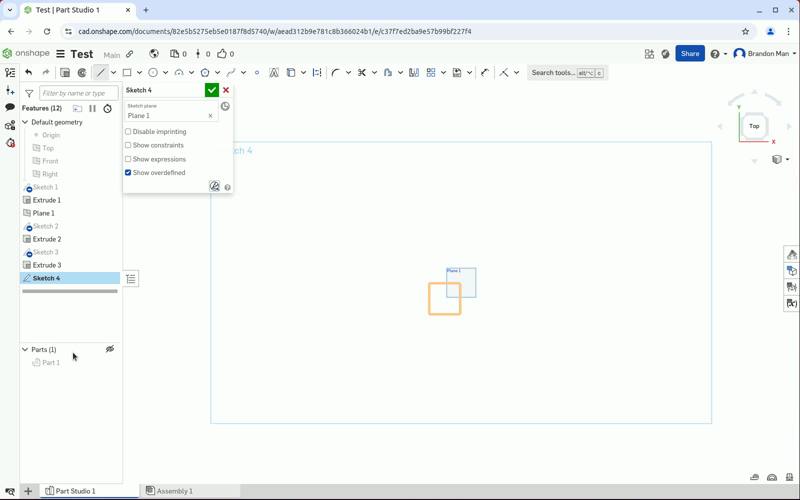
mouse_move(463, 314)
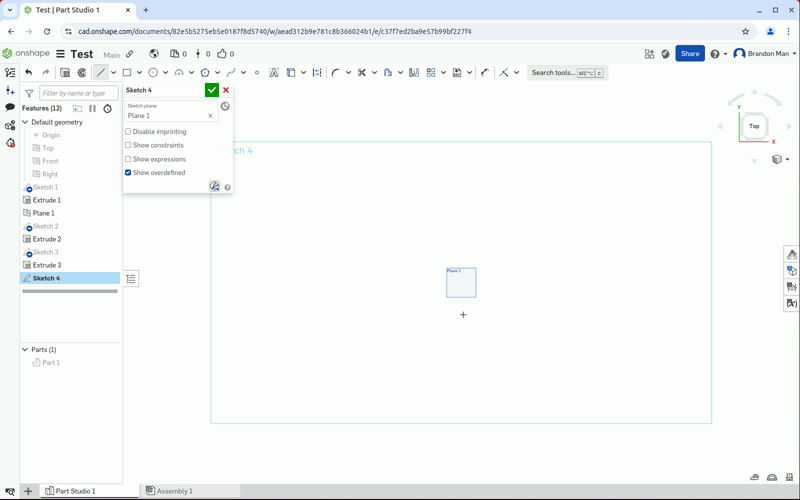
click(463, 314)
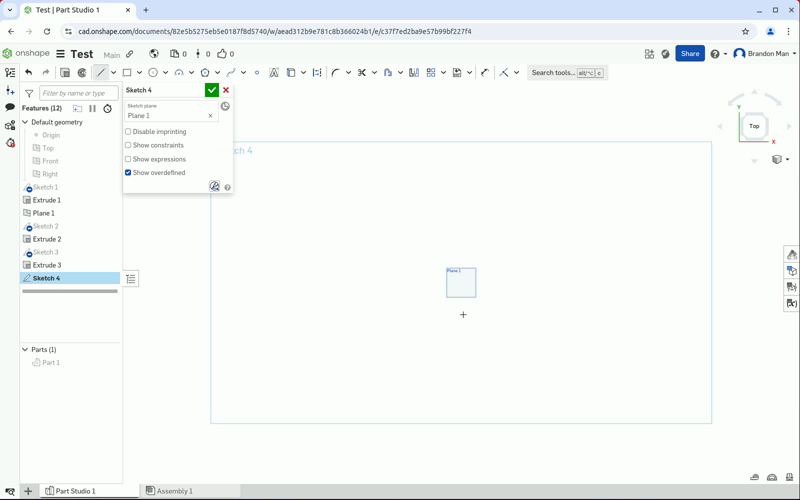
key_up(shift)
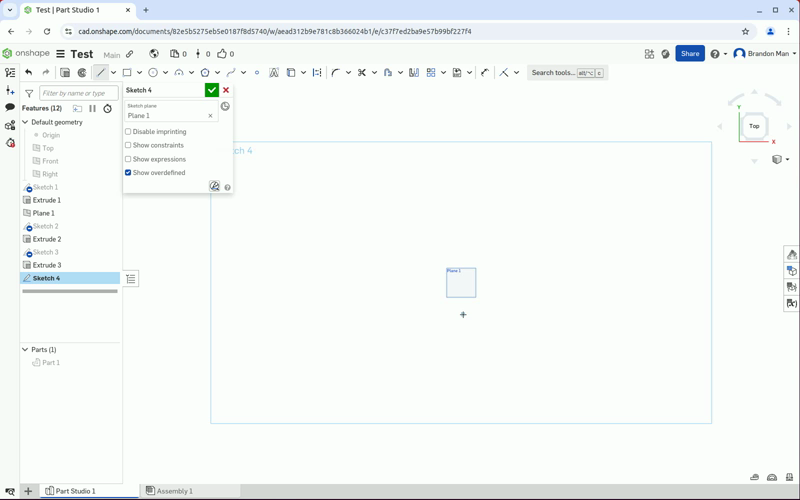
key_down(shift)
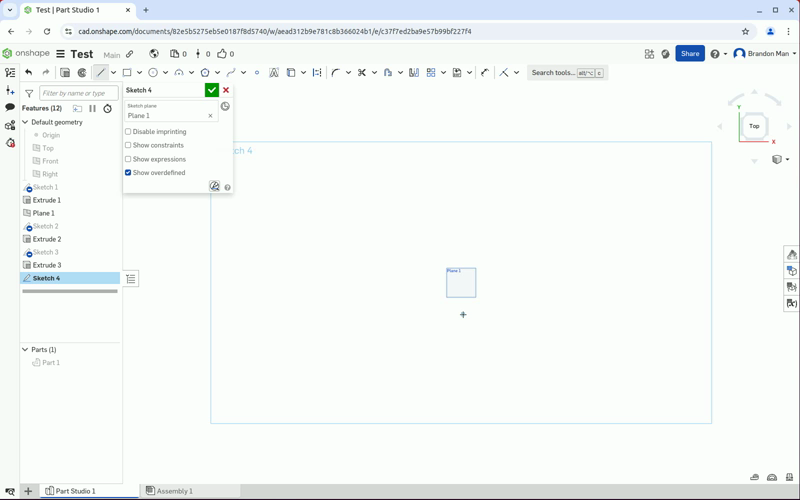
mouse_move(493, 314)
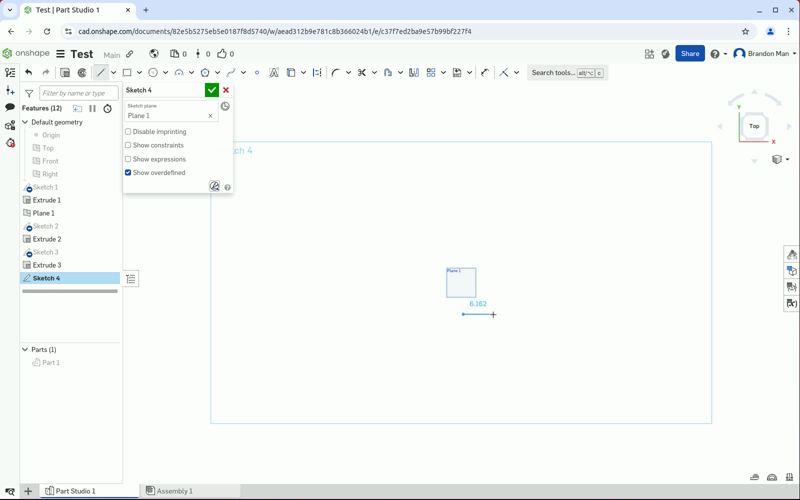
mouse_move(494, 314)
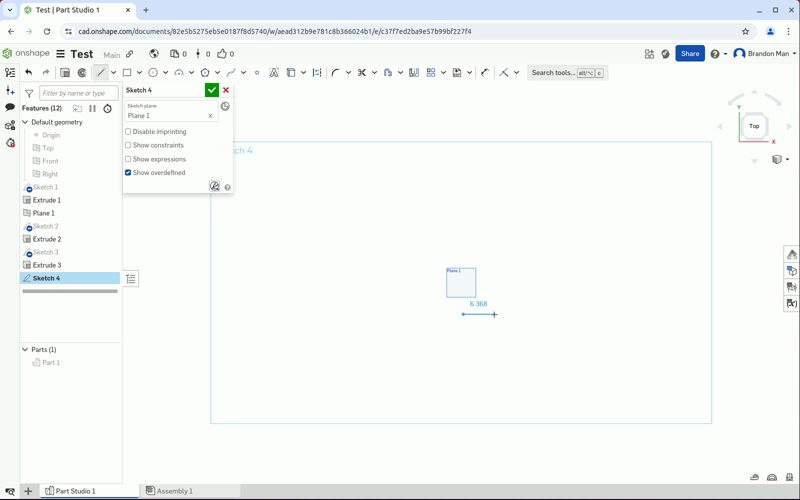
click(494, 314)
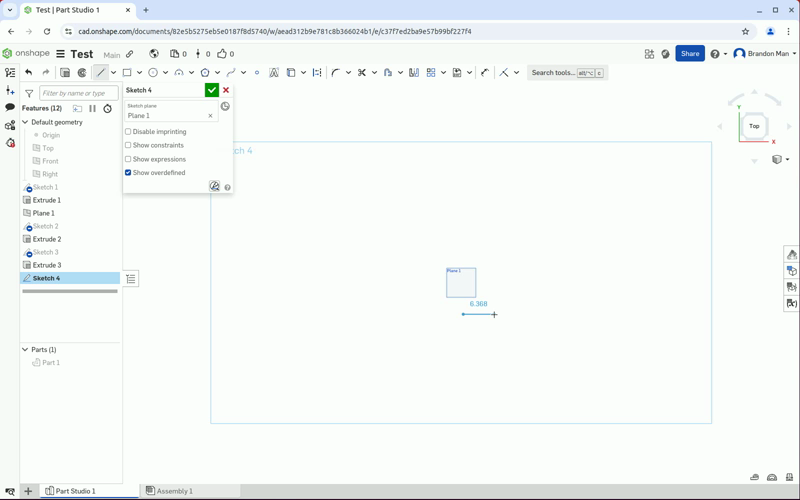
key_up(shift)
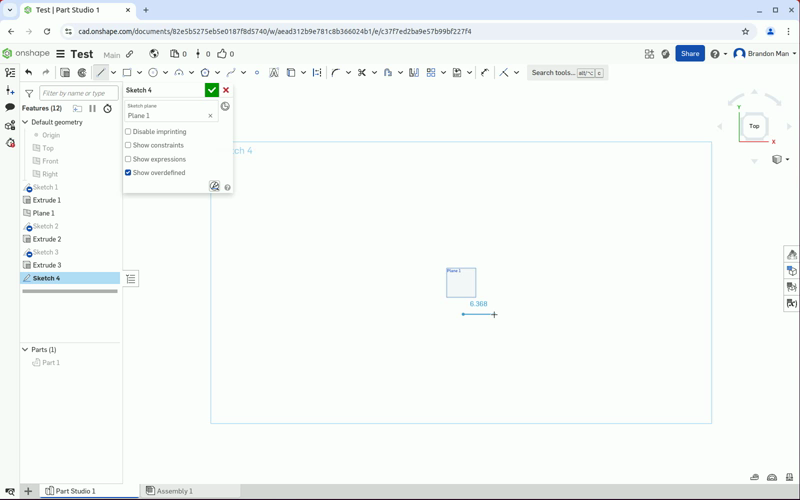
key_down(shift)
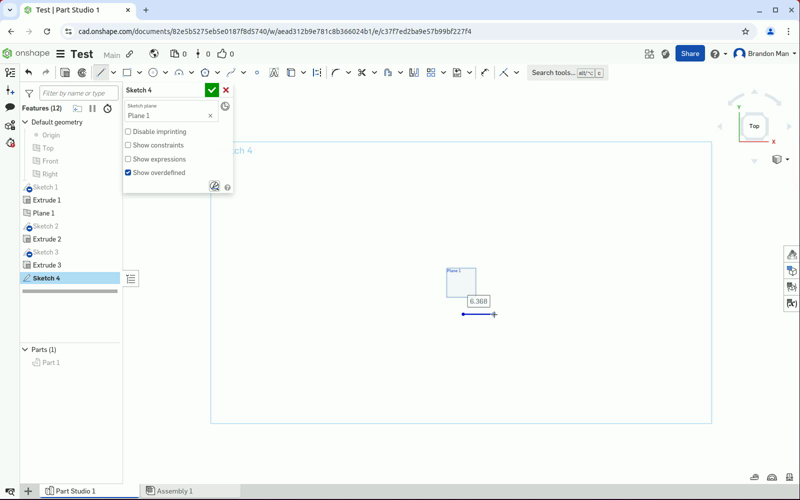
mouse_move(524, 314)
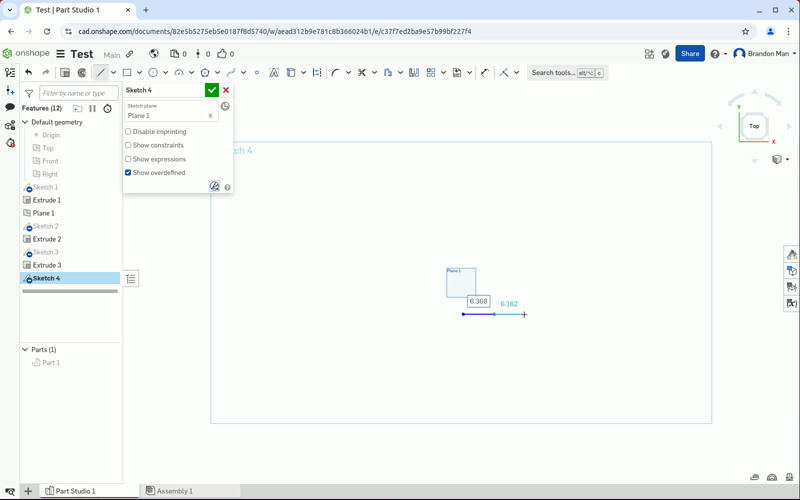
mouse_move(494, 283)
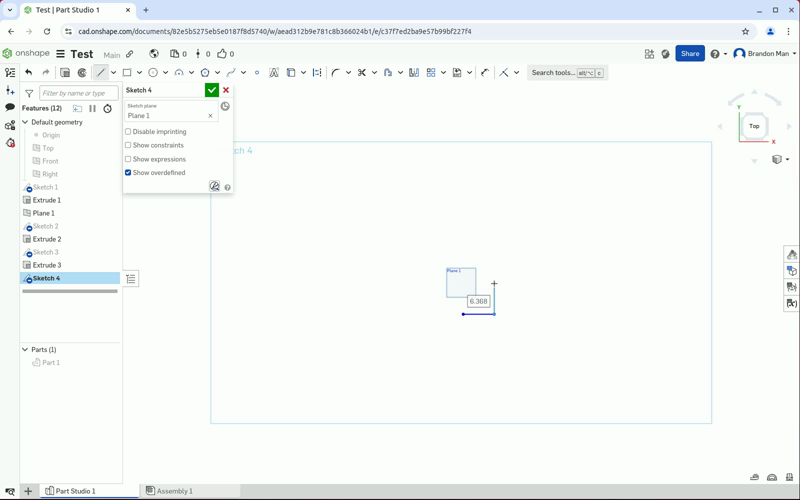
click(494, 283)
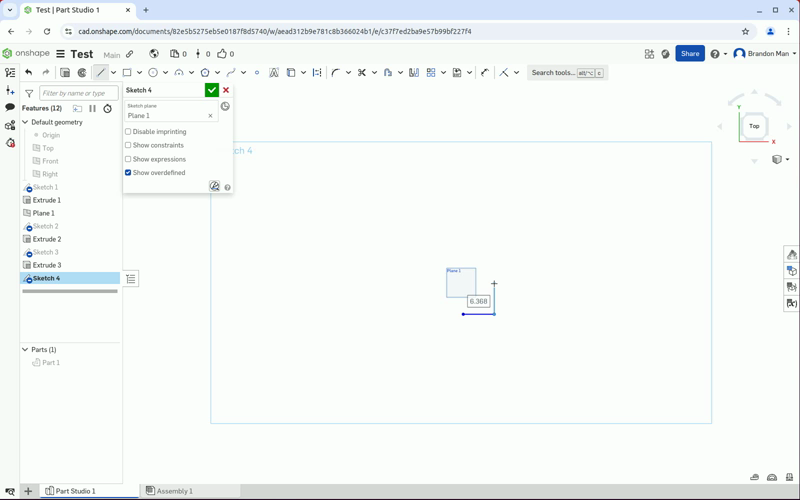
key_up(shift)
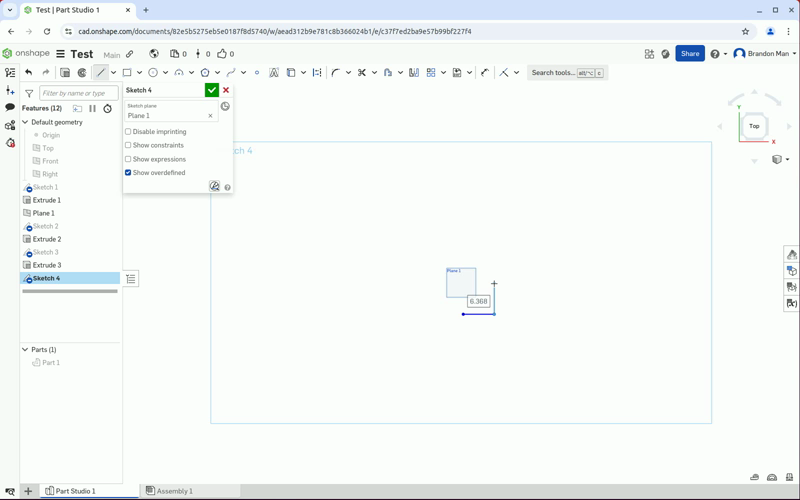
key_down(shift)
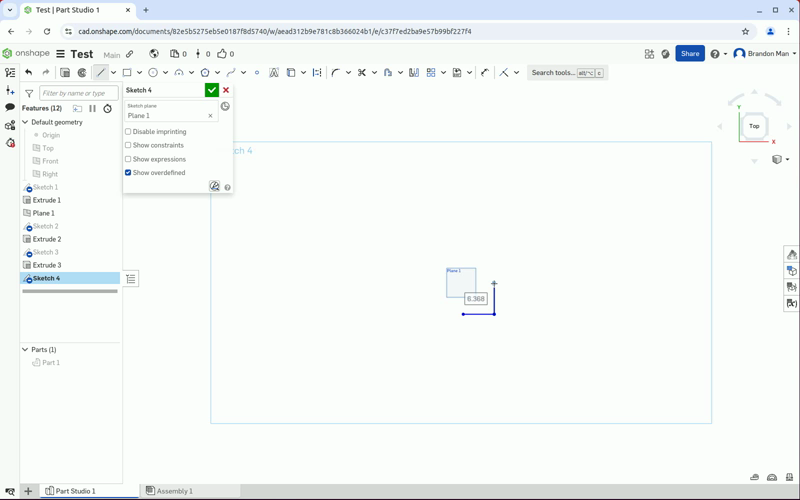
mouse_move(524, 283)
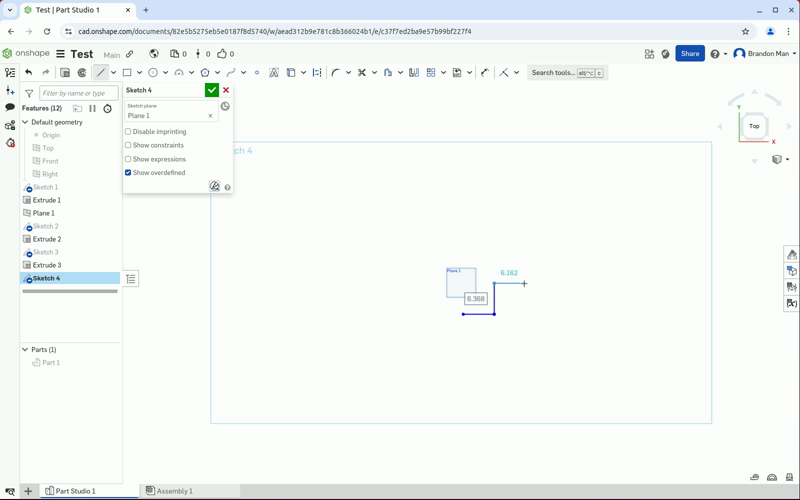
mouse_move(463, 283)
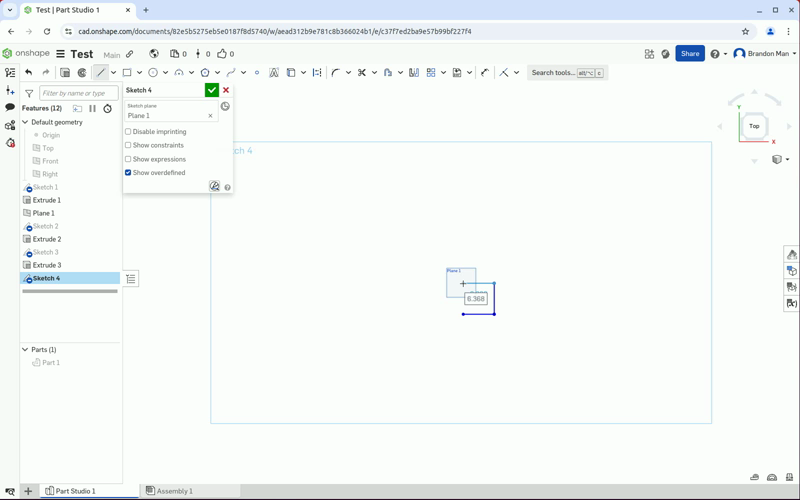
click(463, 283)
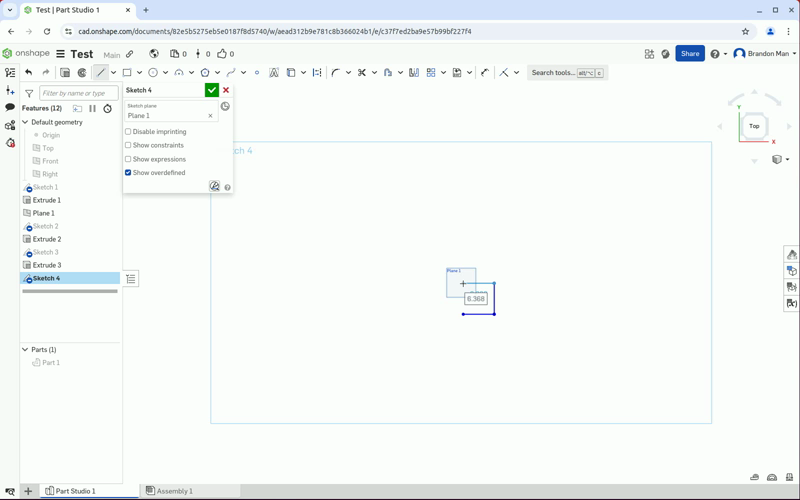
key_up(shift)
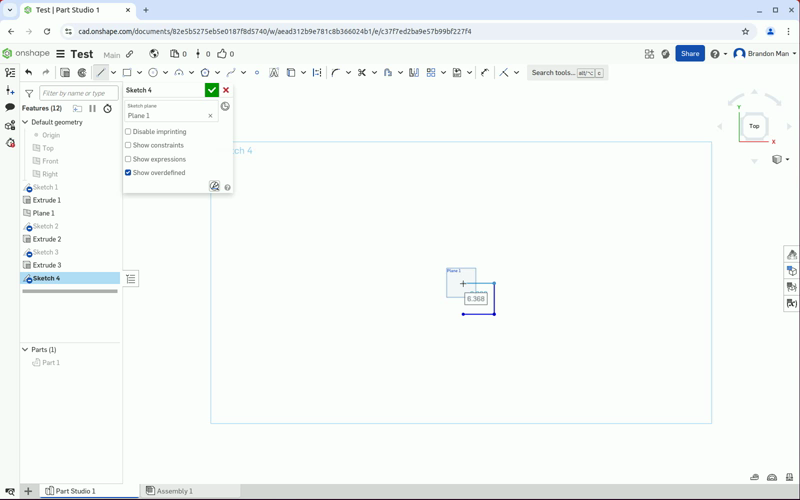
mouse_move(493, 283)
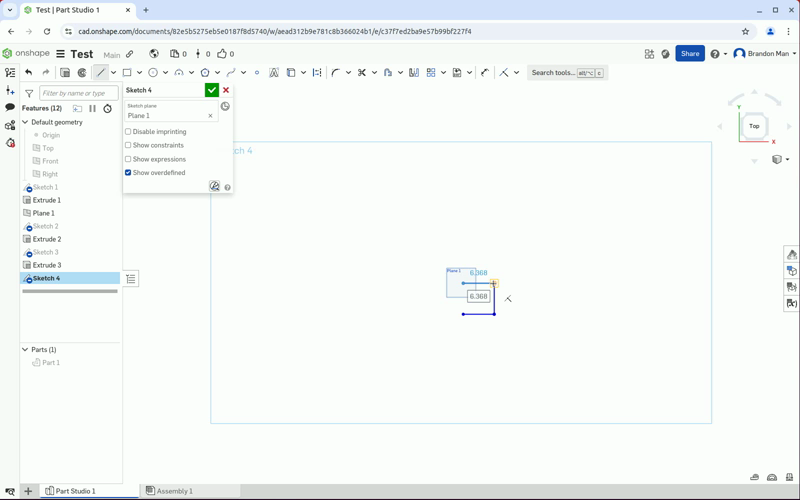
key_down(shift)
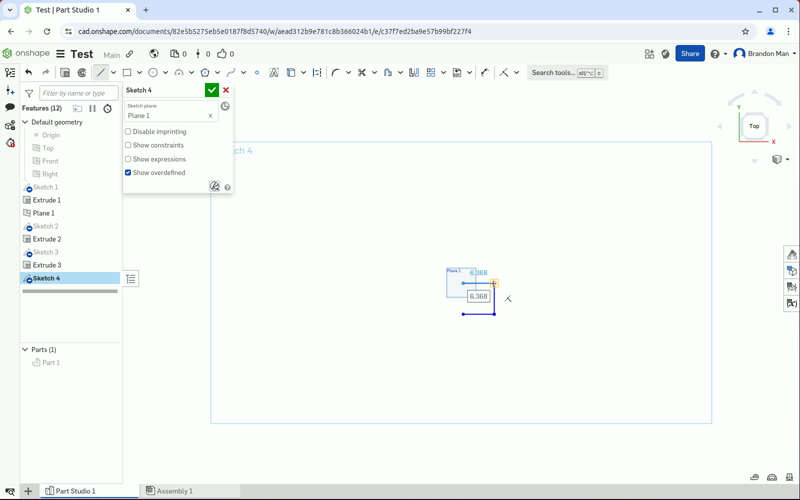
mouse_move(463, 314)
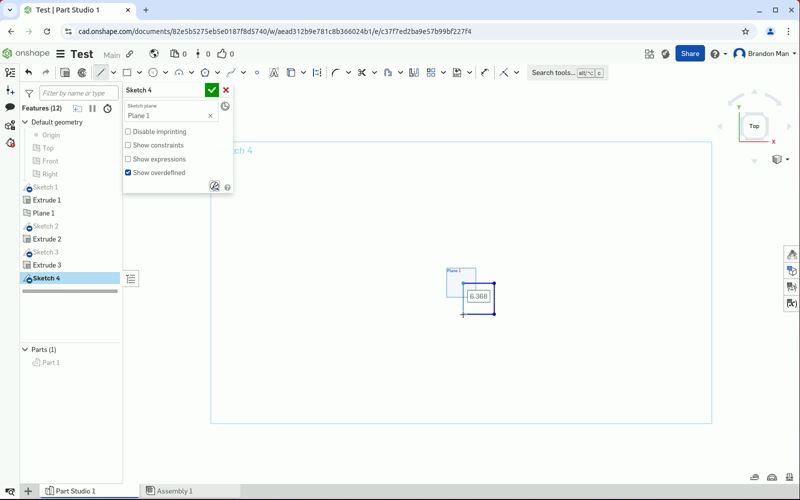
key_up(shift)
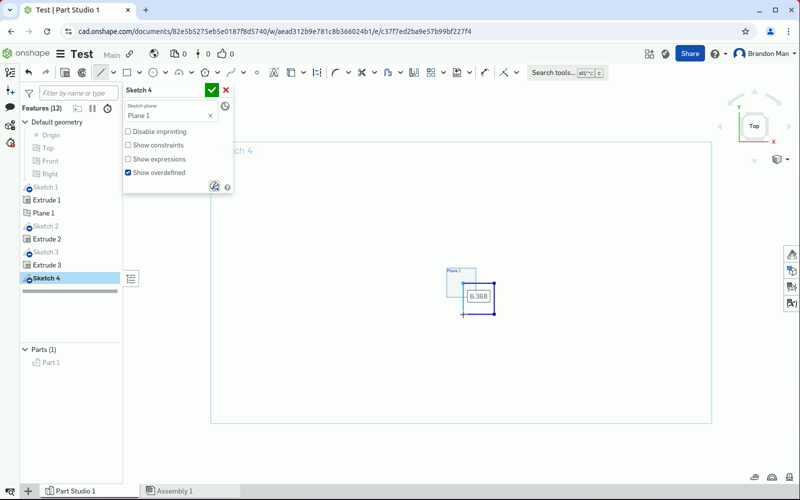
click(463, 314)
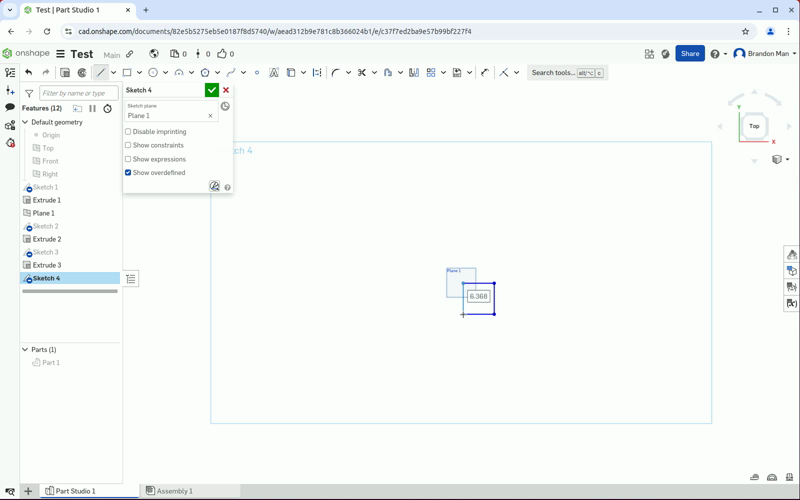
key(esc)
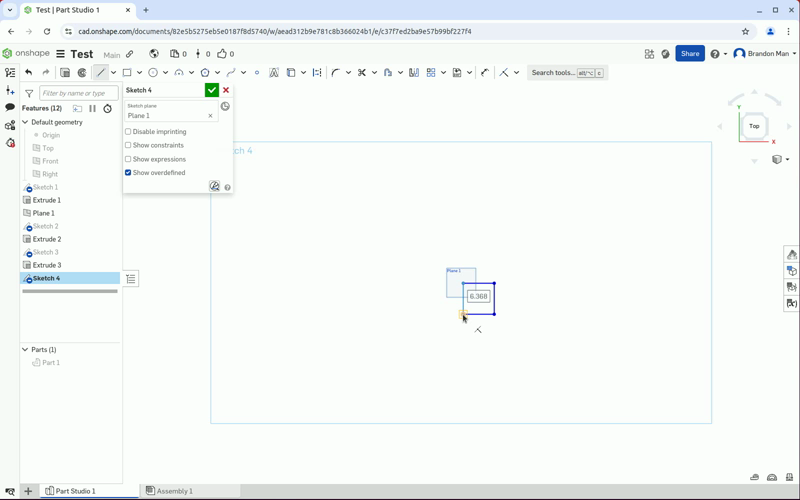
mouse_move(465, 299)
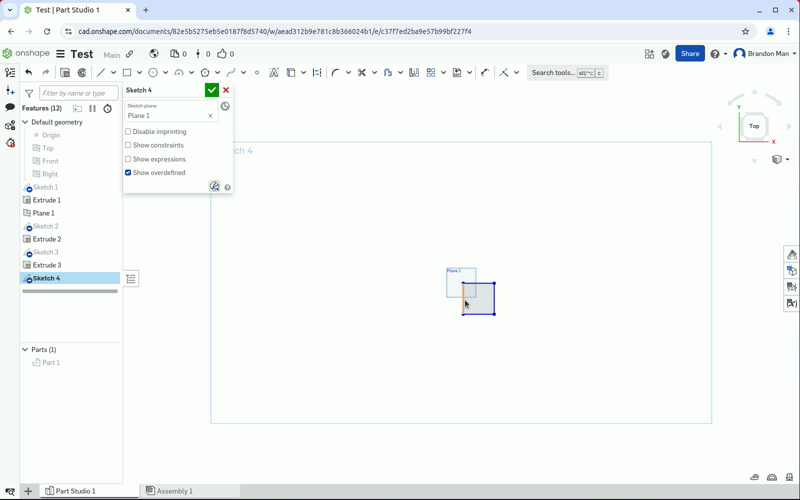
scroll(6)
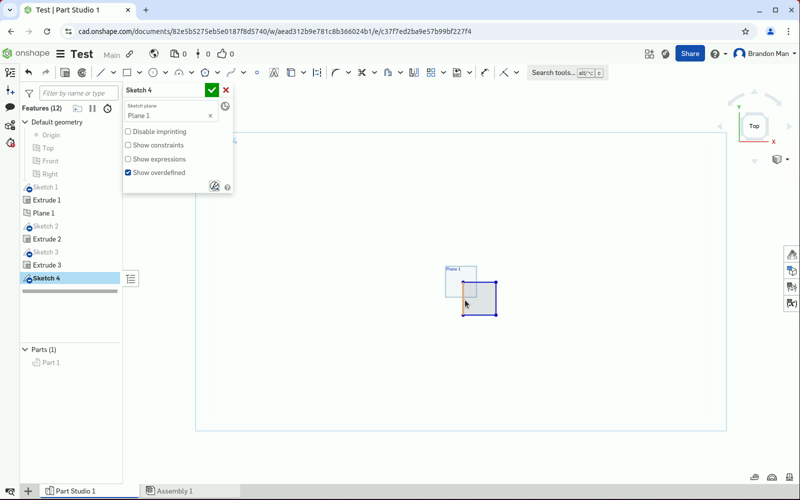
scroll(6)
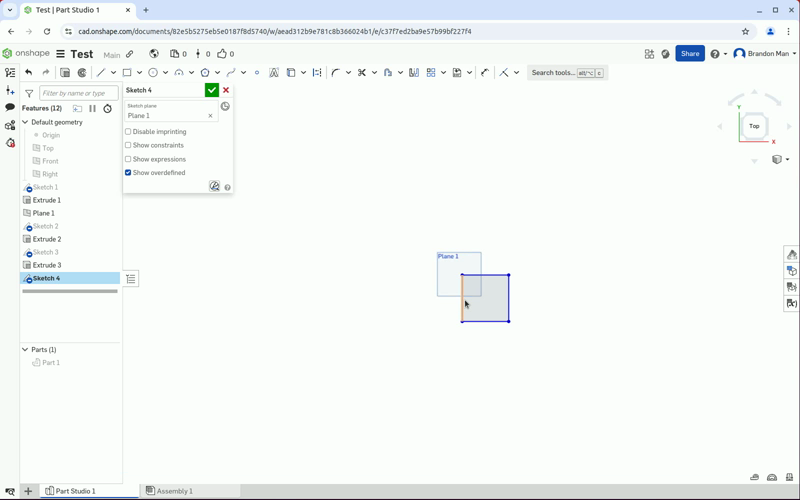
scroll(6)
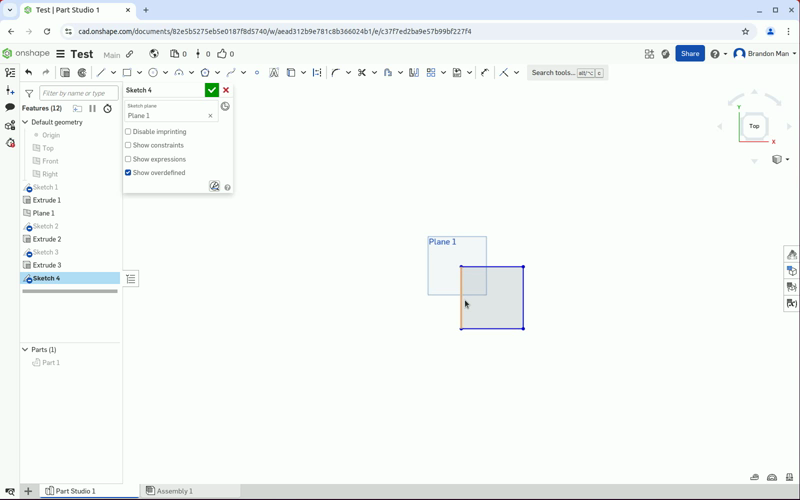
scroll(6)
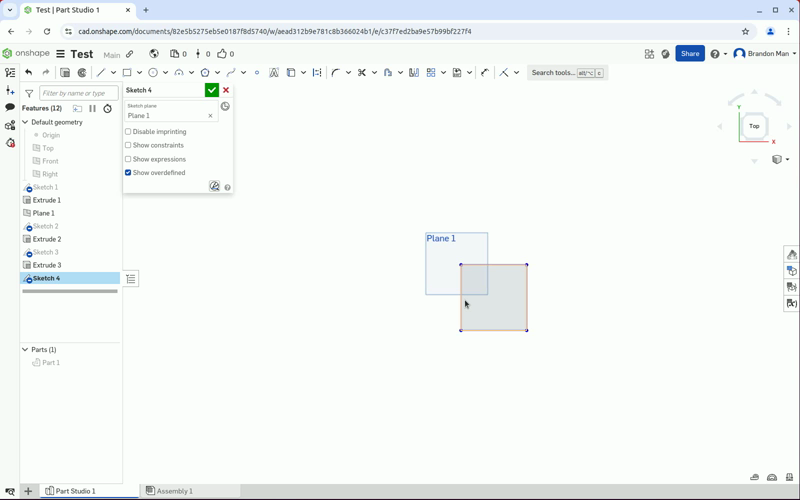
scroll(6)
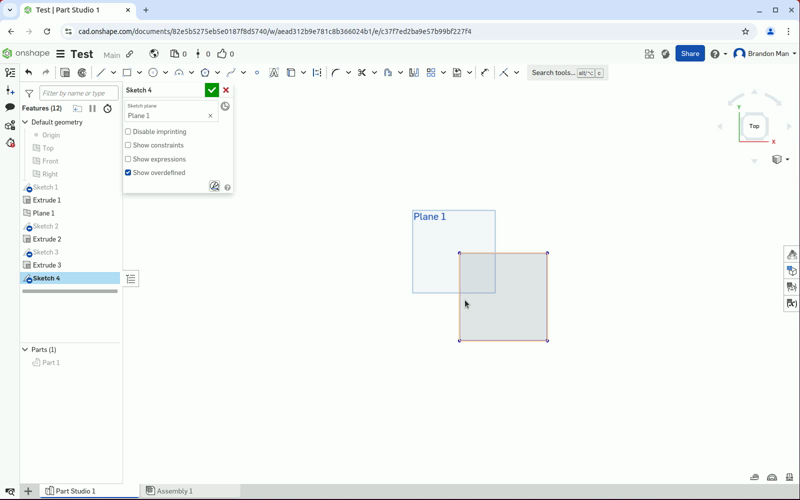
scroll(6)
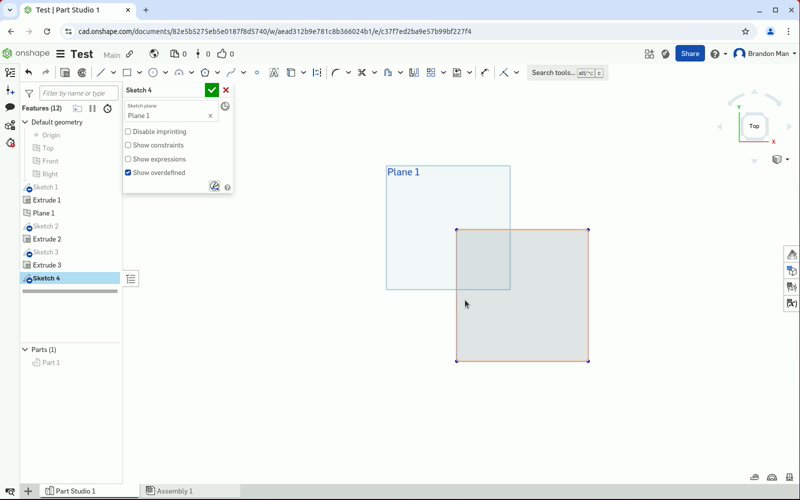
scroll(6)
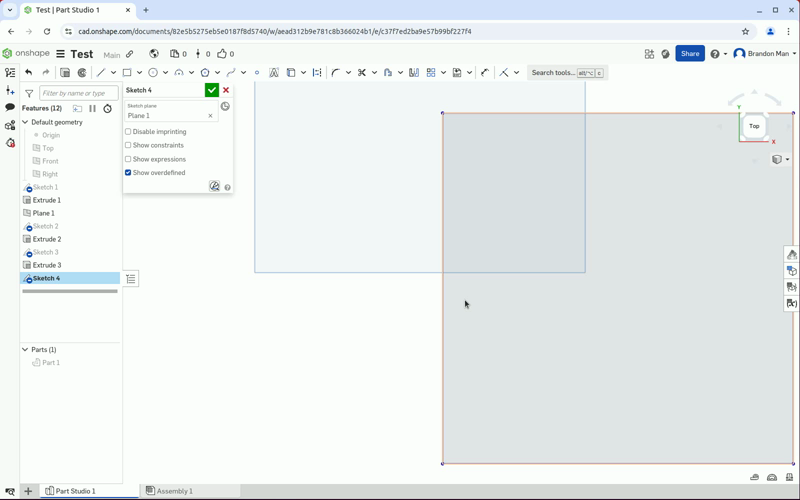
click(465, 299)
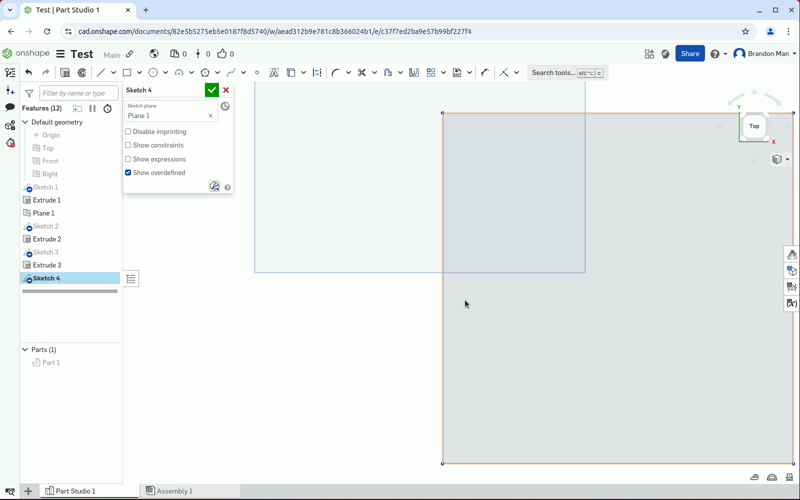
scroll(-6)
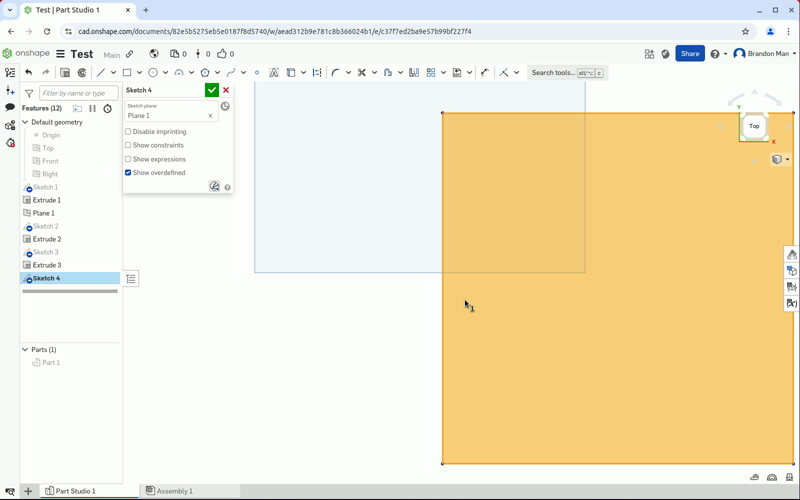
scroll(-6)
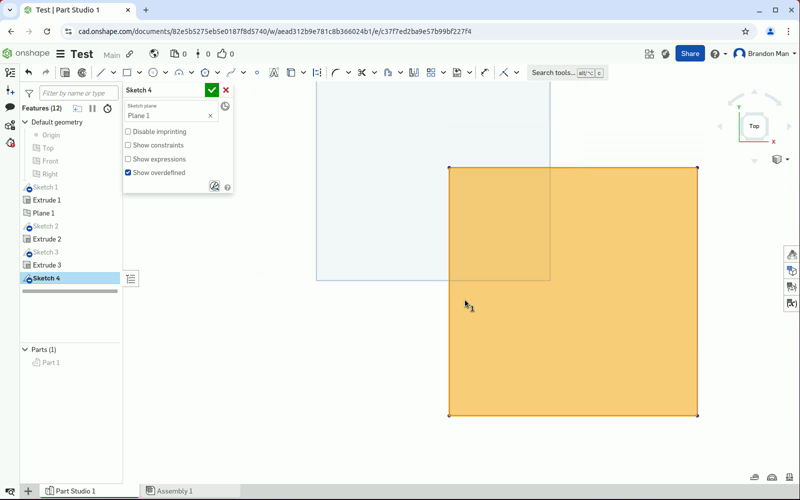
scroll(-6)
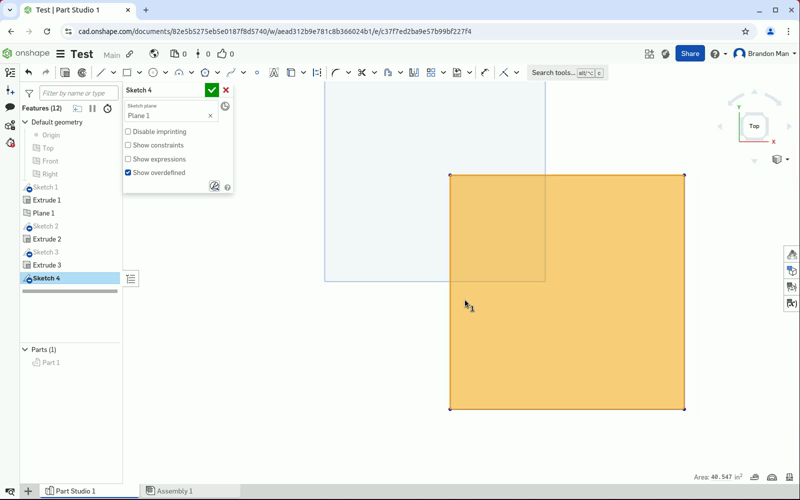
scroll(-6)
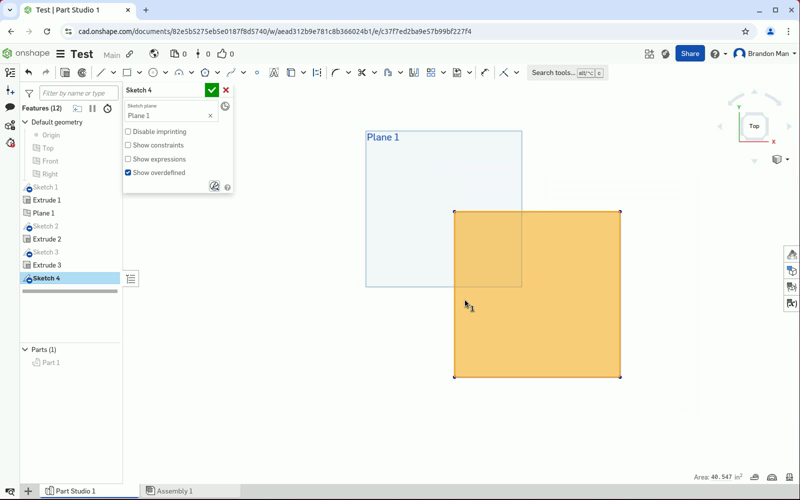
scroll(-6)
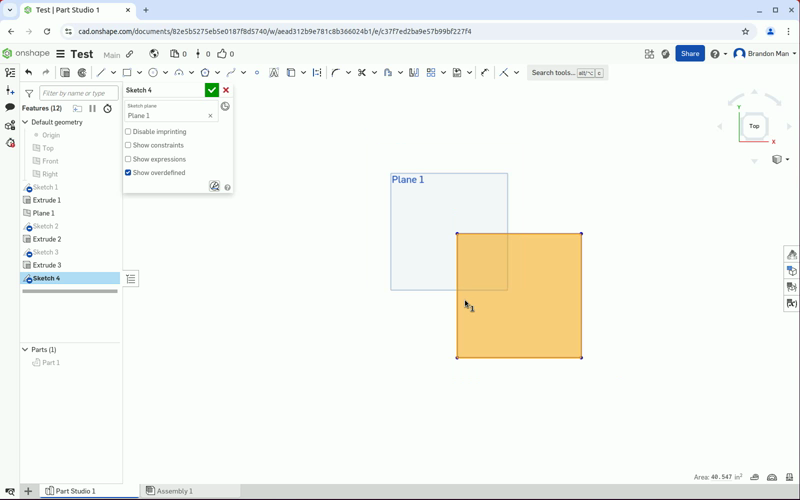
scroll(-6)
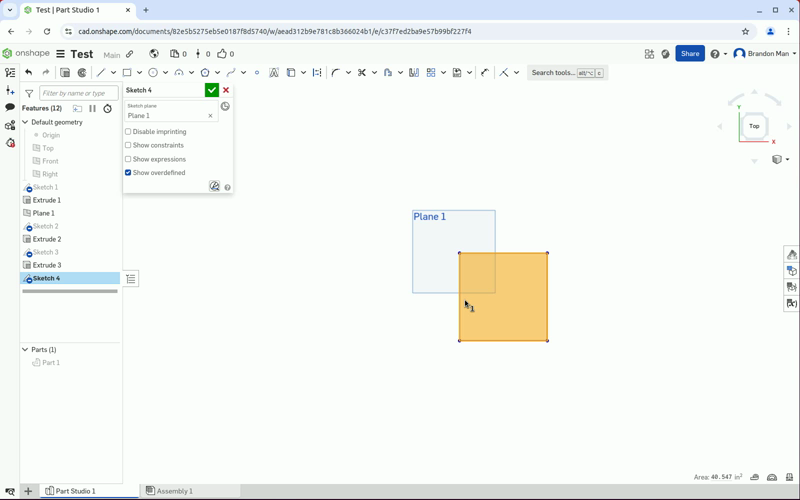
scroll(-6)
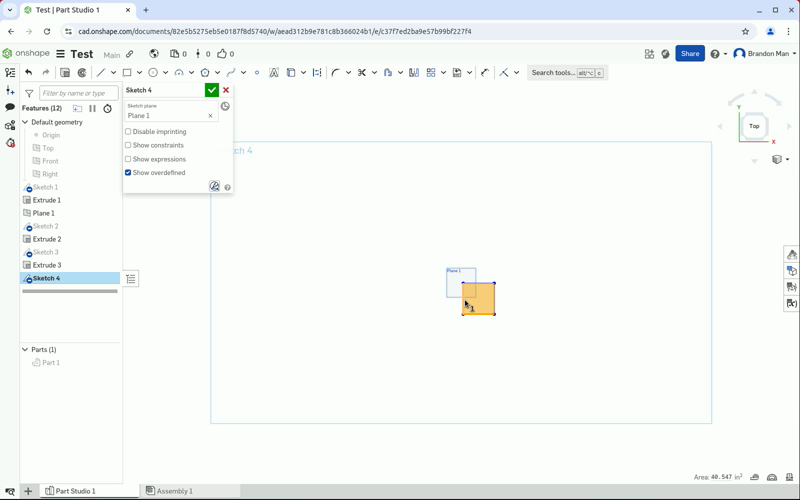
mouse_move(73, 352)
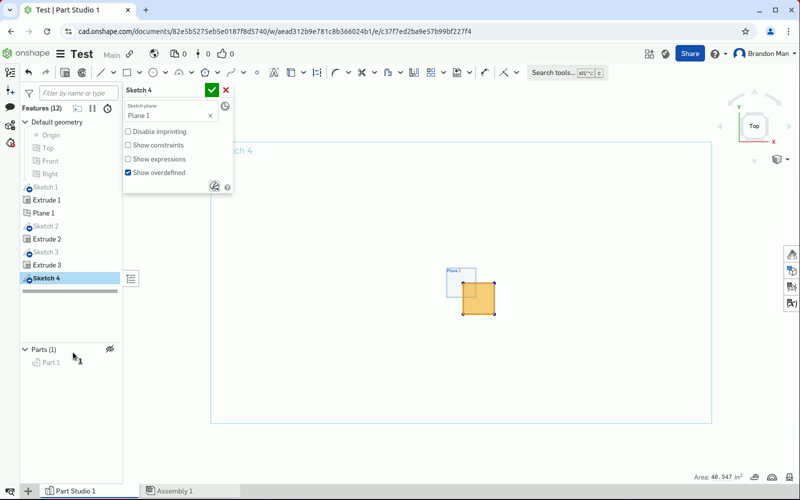
key(shift+y)
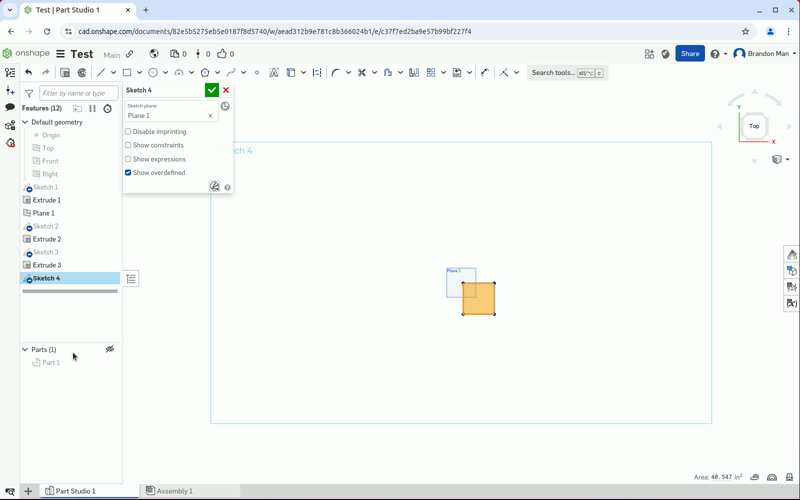
key(shift+e)
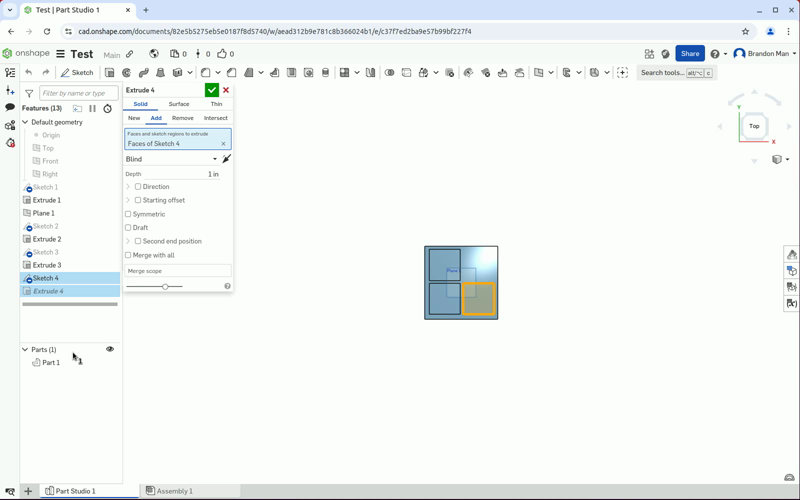
mouse_move(143, 106)
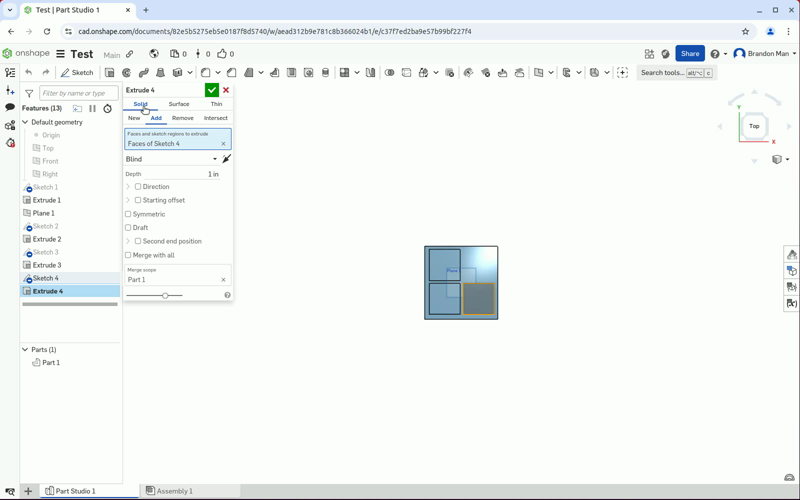
click(143, 106)
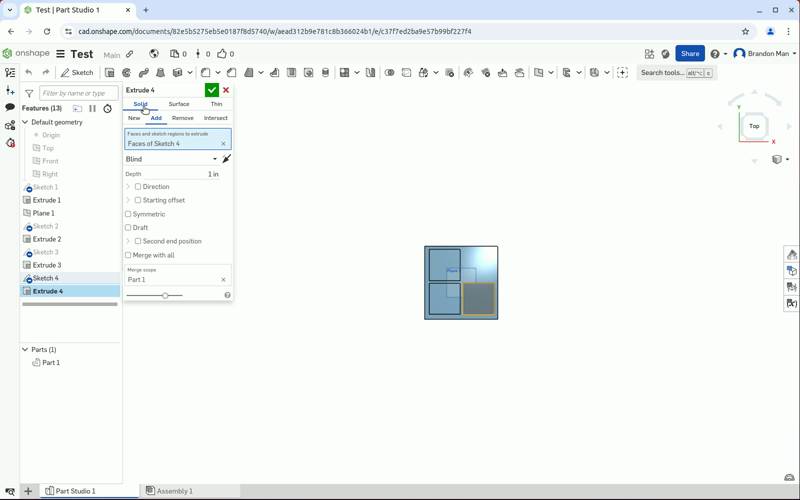
mouse_move(186, 120)
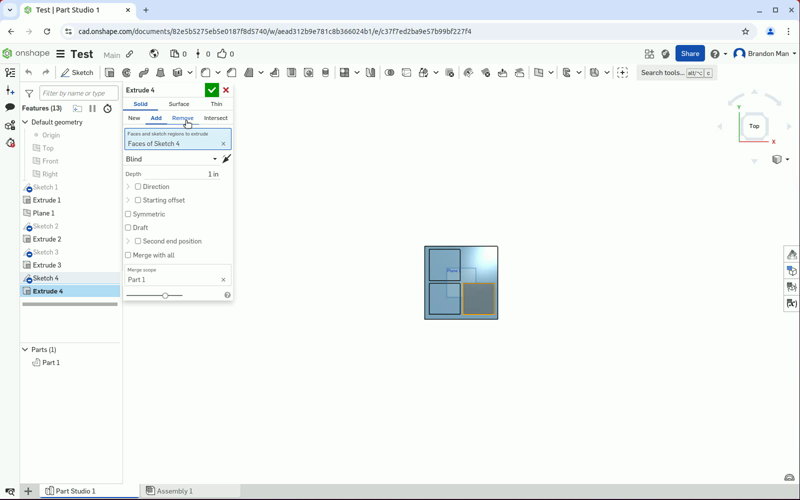
click(186, 120)
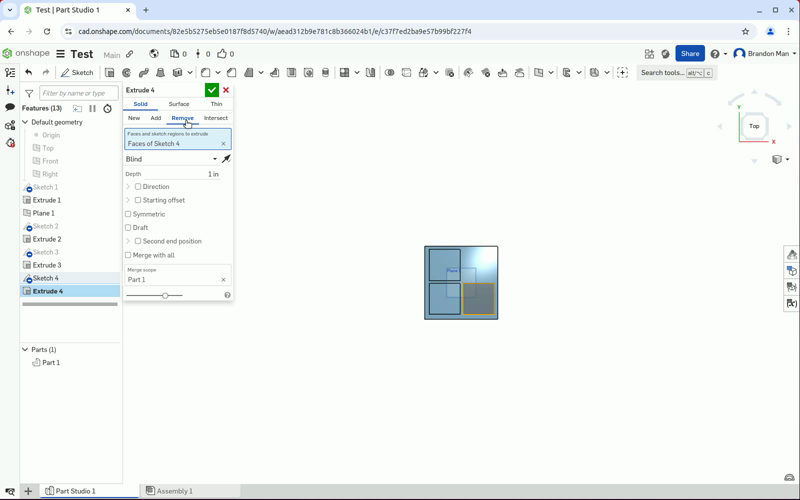
key(tab, 4)
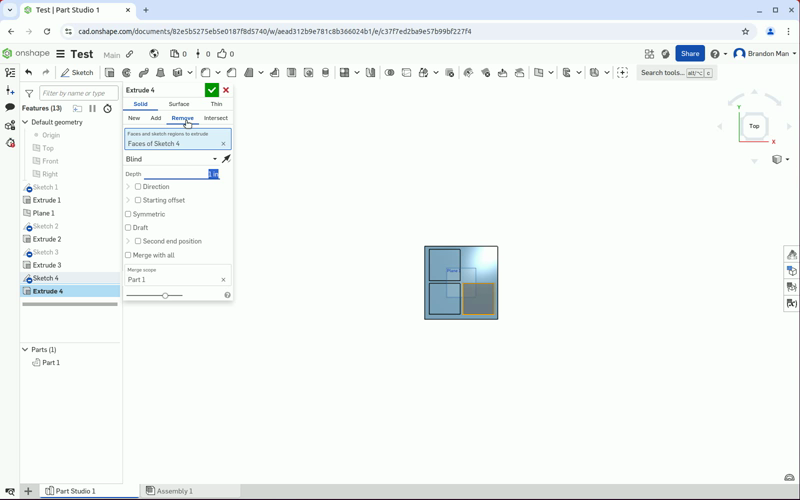
text(22.386)
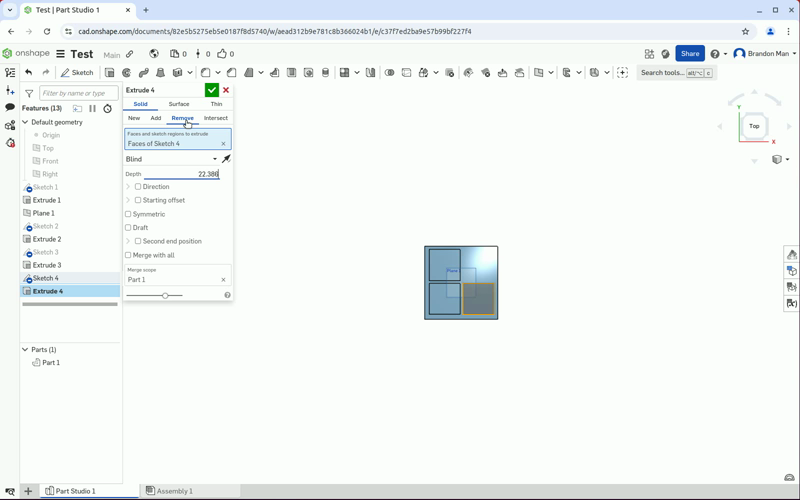
key(tab, 6)
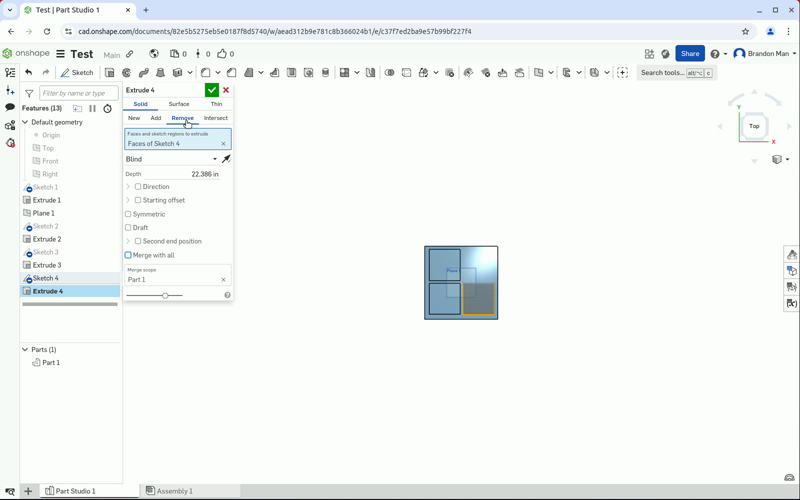
key(space)
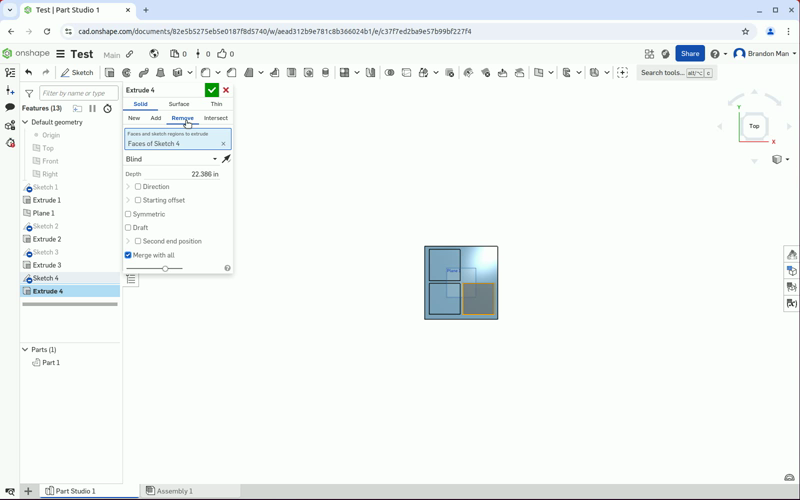
key(enter)
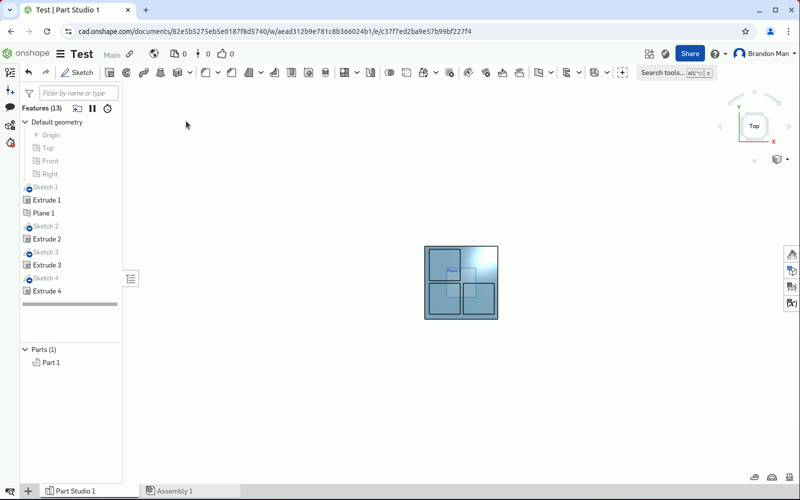
key(shift+h)
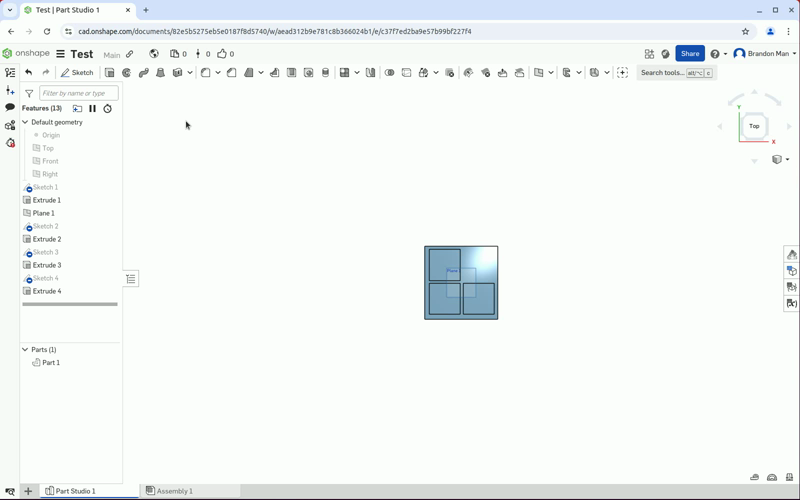
key(shift+h)
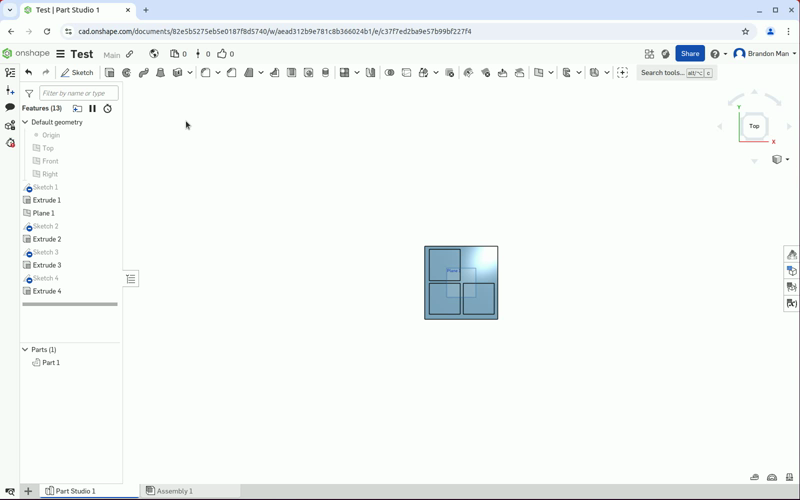
mouse_move(73, 189)
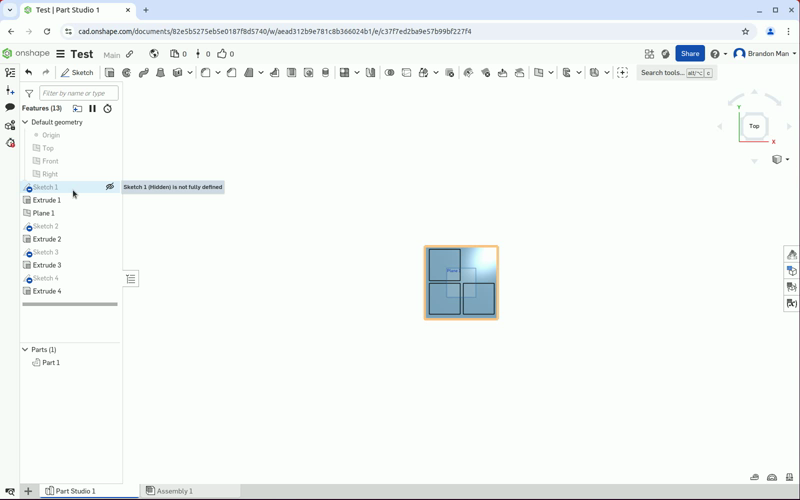
click(73, 189)
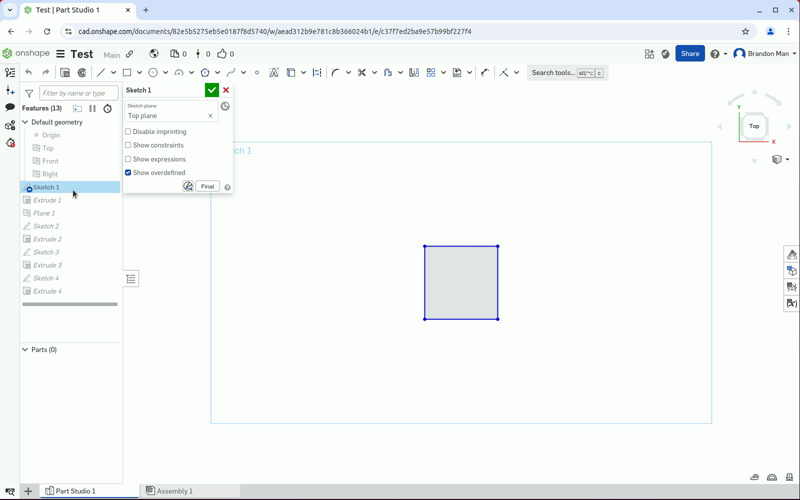
mouse_move(229, 92)
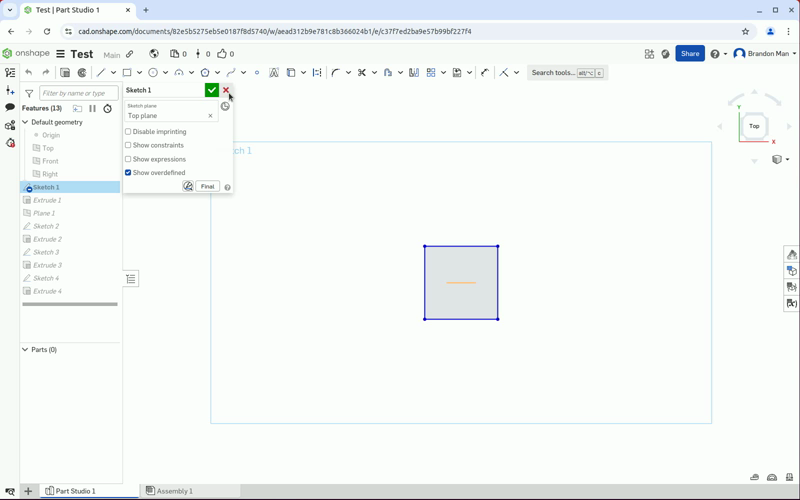
click(229, 92)
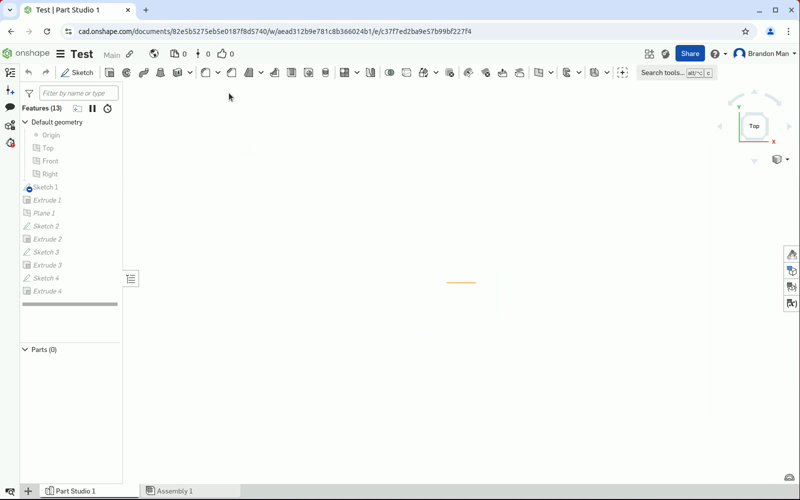
key(shift+s)
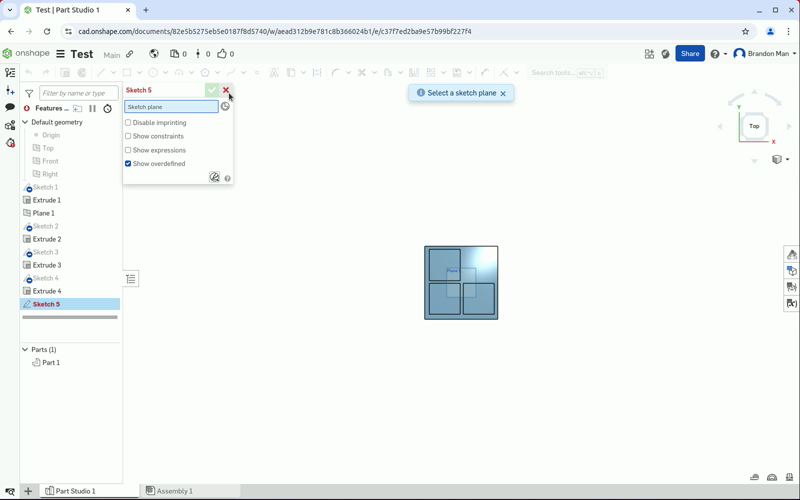
mouse_move(73, 215)
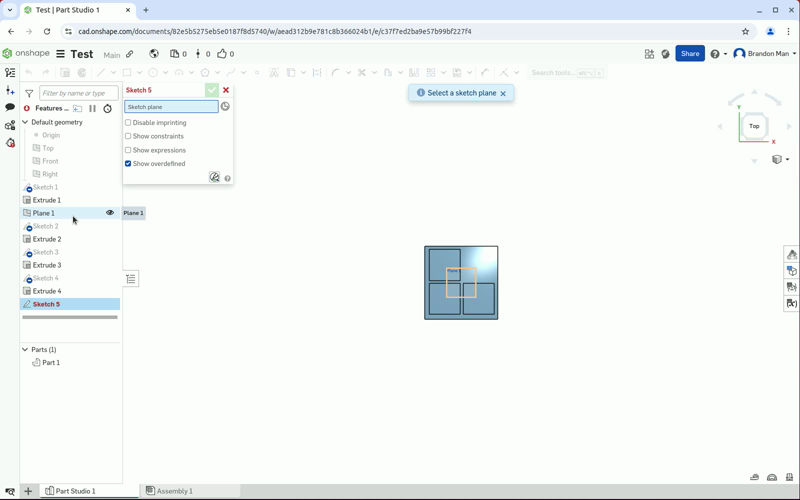
click(73, 215)
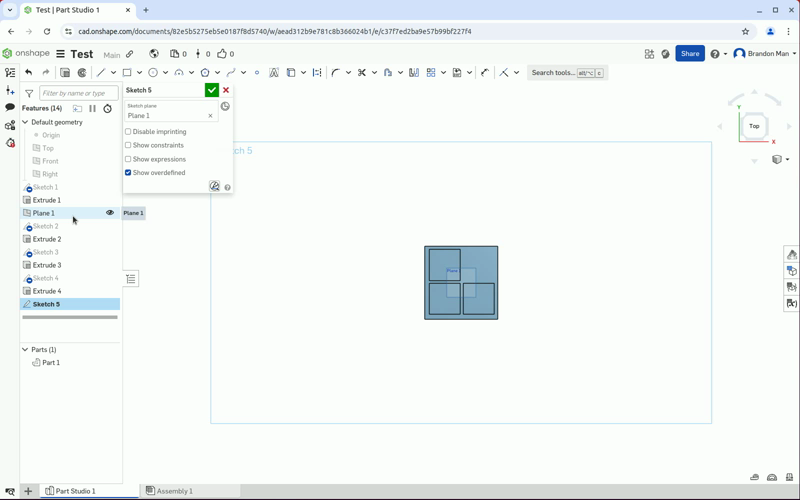
mouse_move(73, 352)
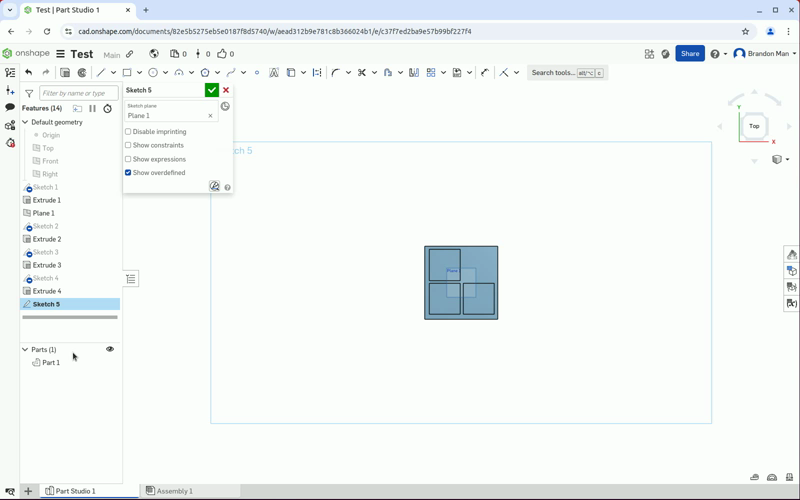
key(y)
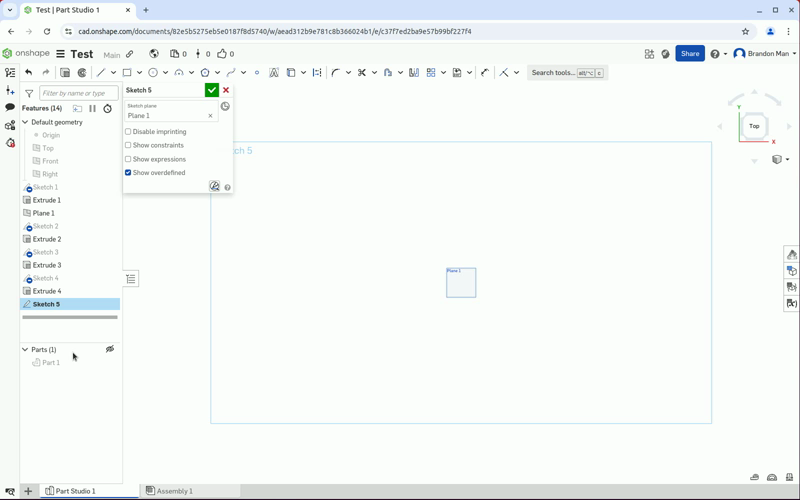
key(l)
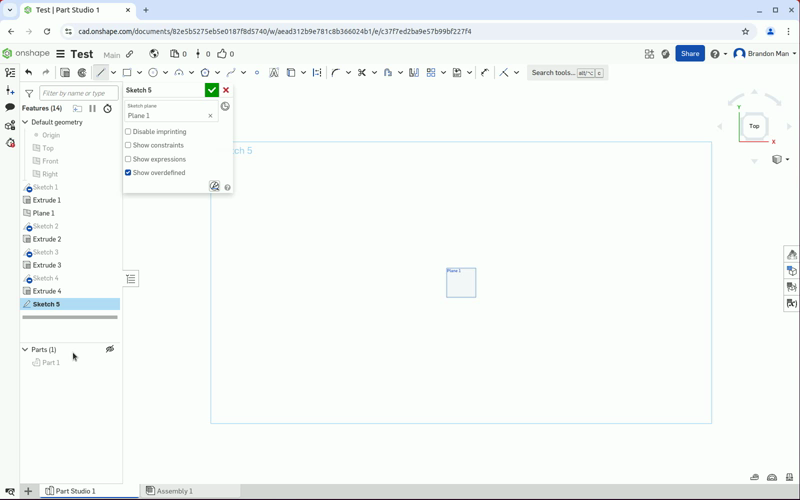
key_down(shift)
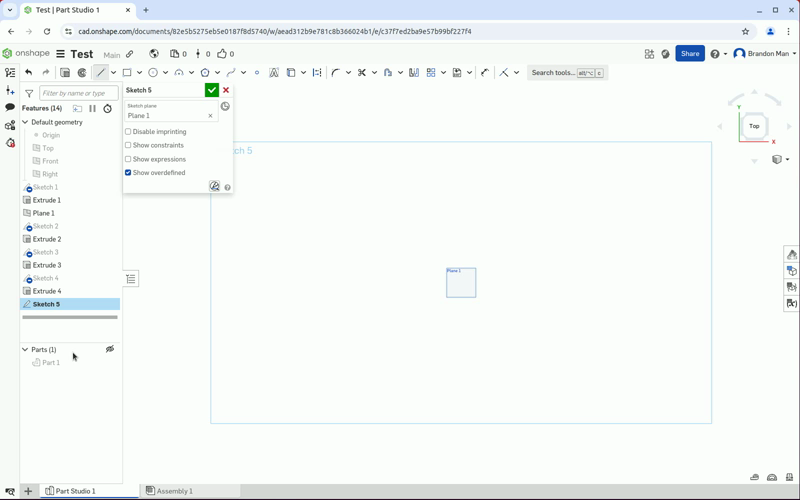
mouse_move(463, 280)
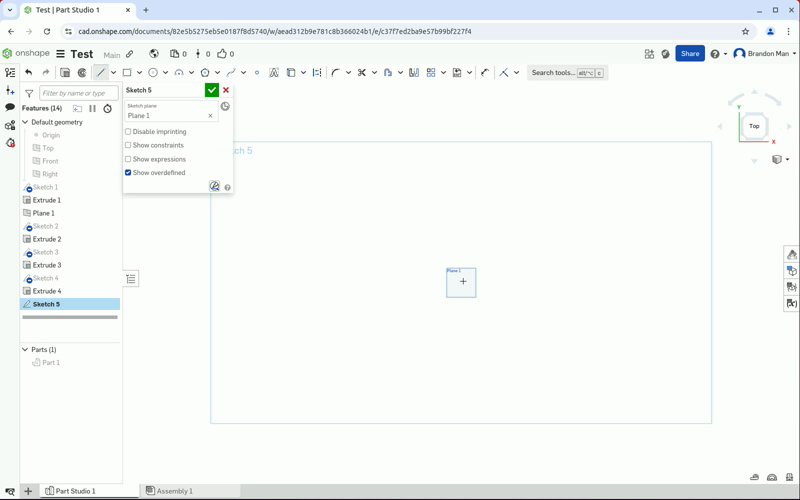
click(463, 280)
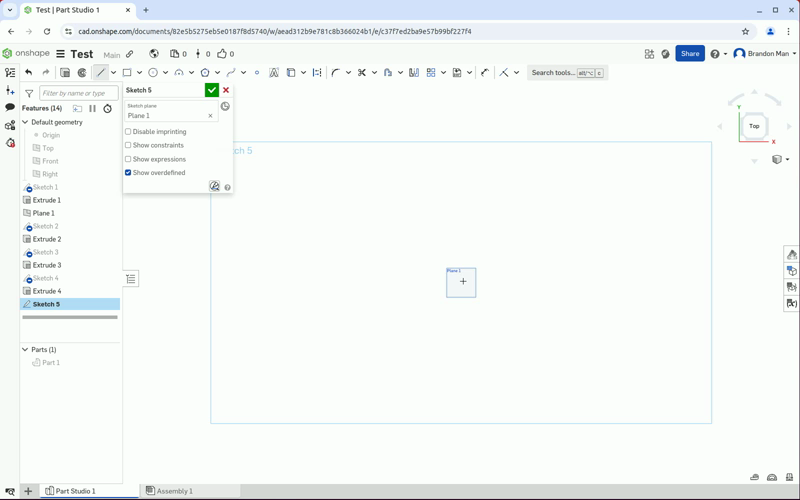
key_up(shift)
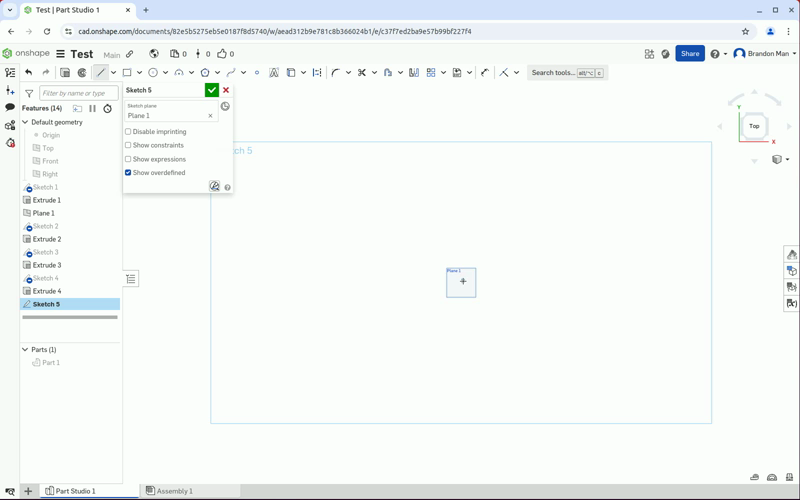
key_down(shift)
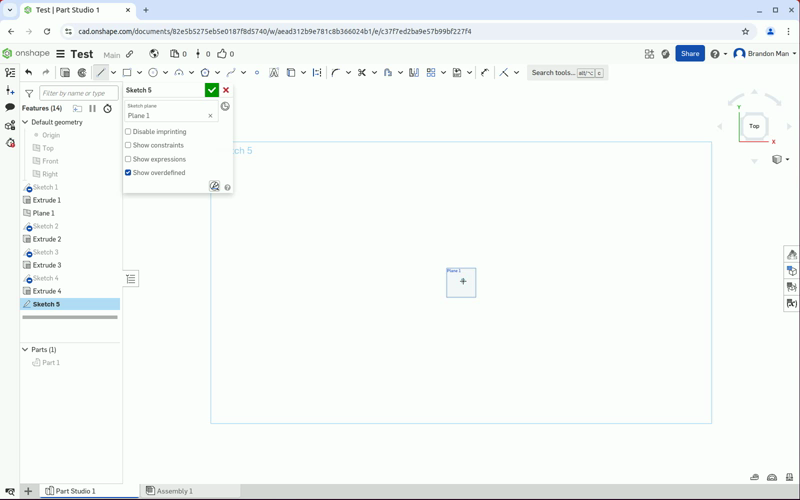
mouse_move(493, 280)
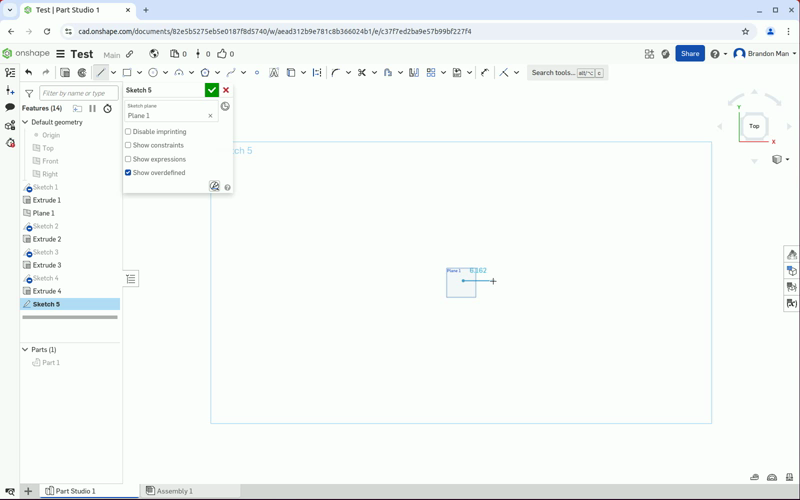
mouse_move(494, 280)
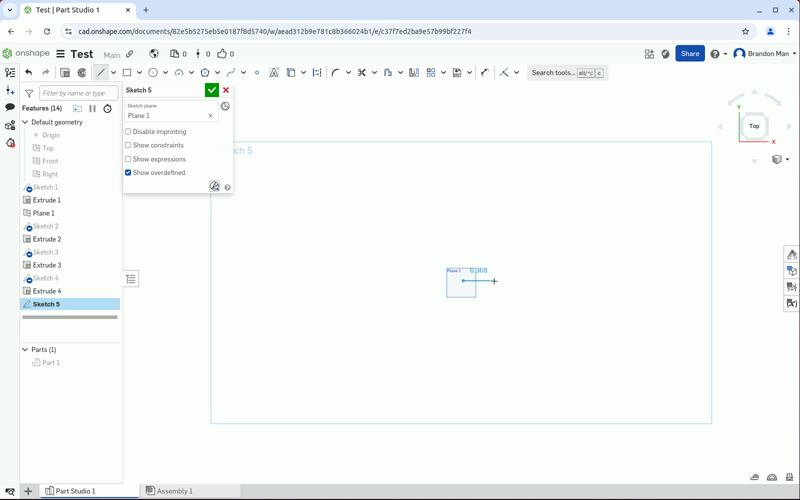
click(494, 280)
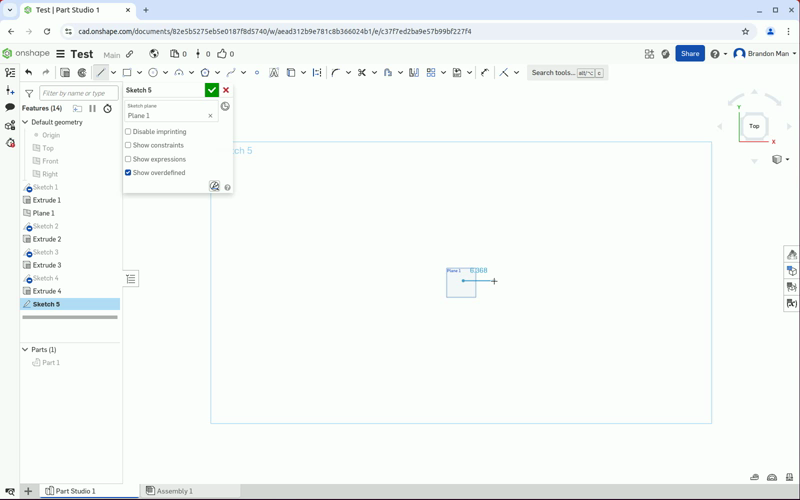
key_up(shift)
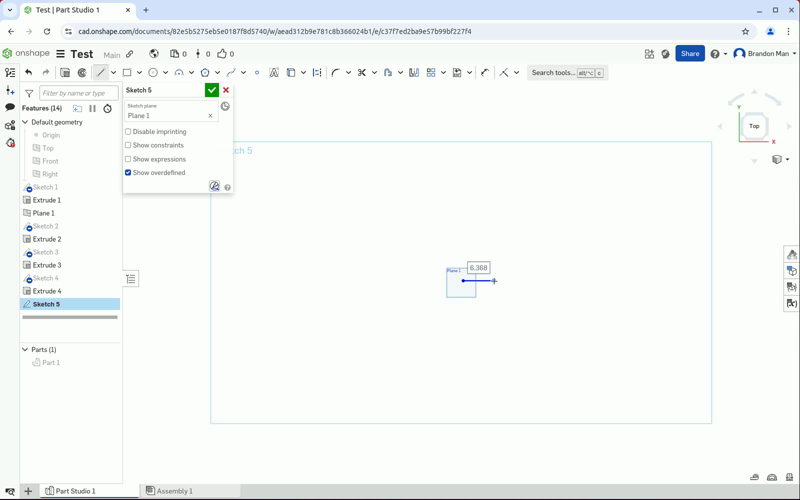
key_down(shift)
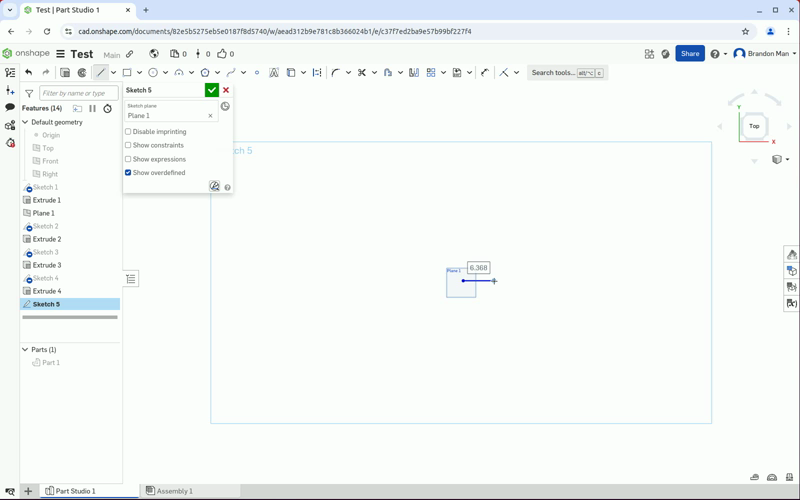
mouse_move(524, 280)
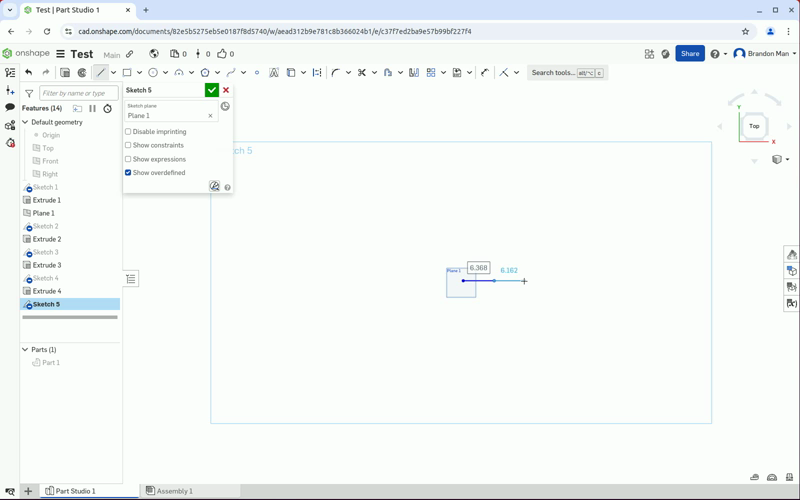
mouse_move(494, 249)
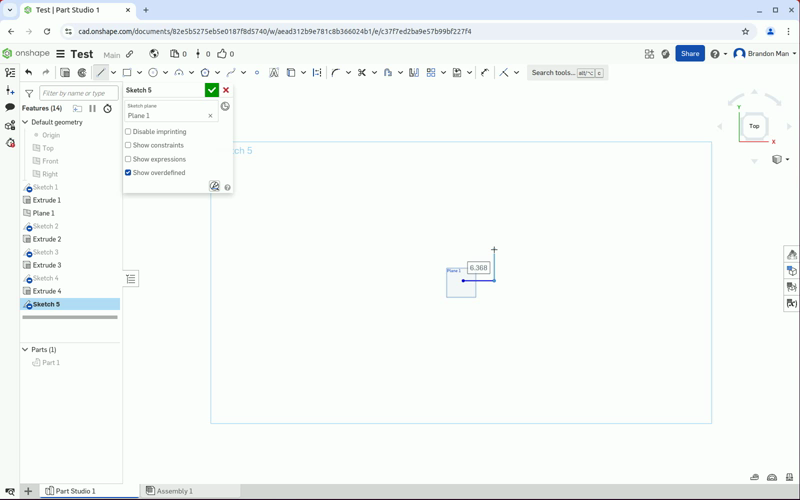
click(494, 249)
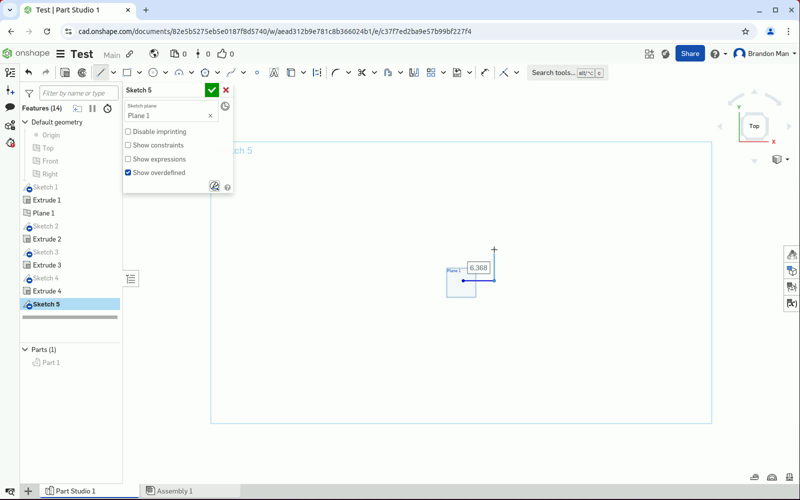
key_up(shift)
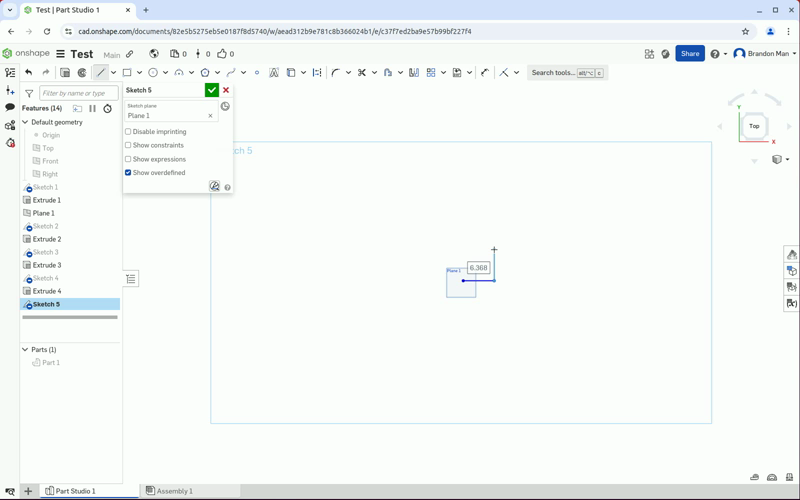
key_down(shift)
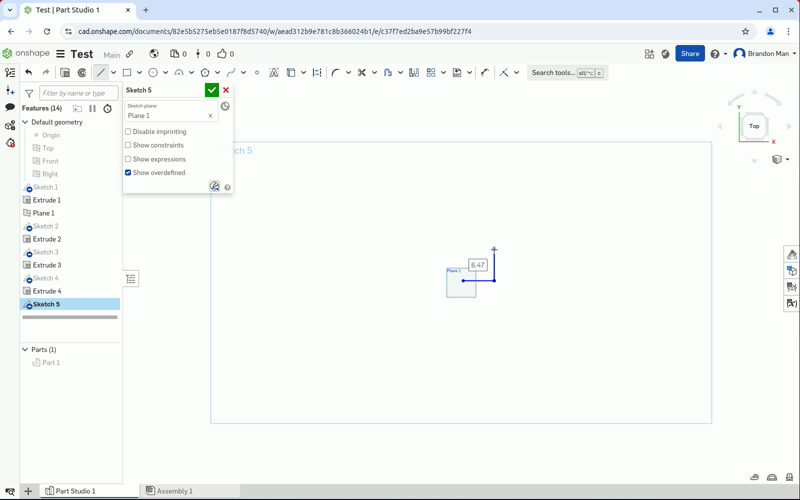
mouse_move(524, 249)
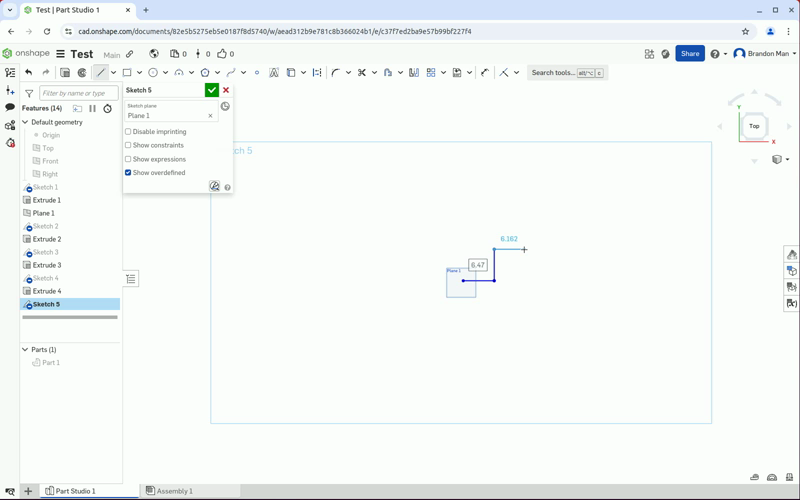
mouse_move(463, 249)
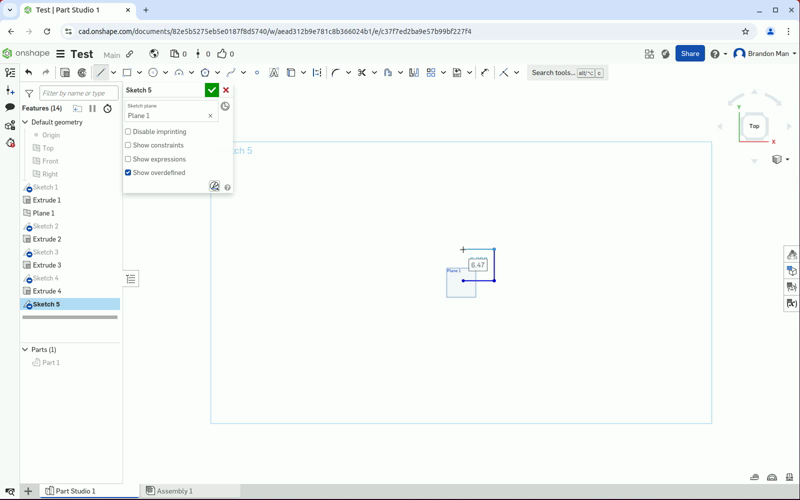
click(463, 249)
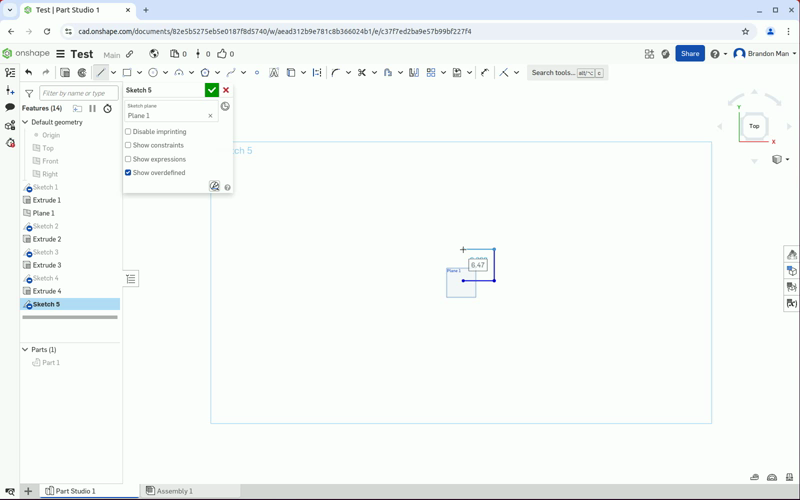
key_up(shift)
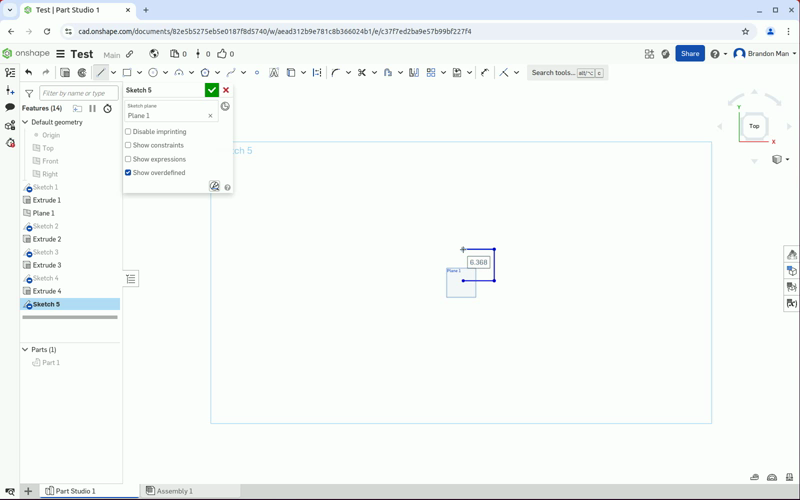
mouse_move(493, 249)
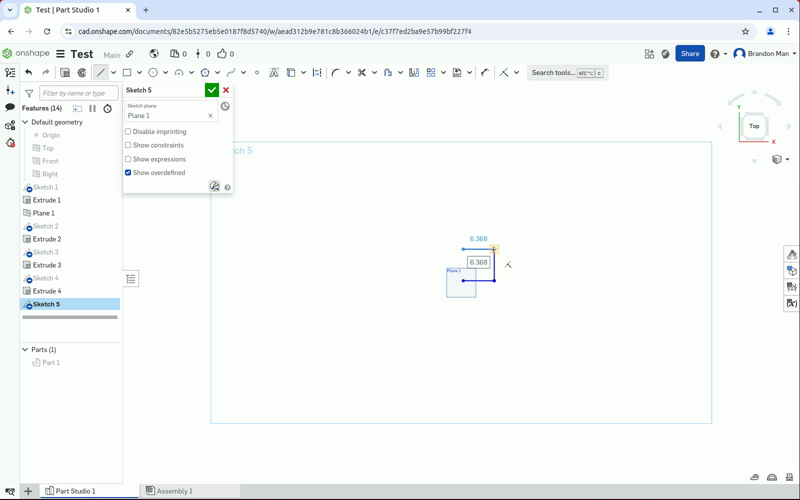
key_down(shift)
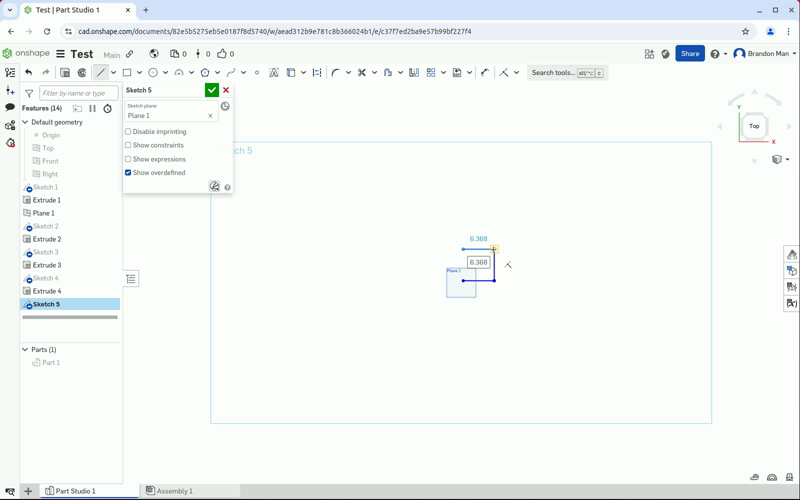
mouse_move(463, 280)
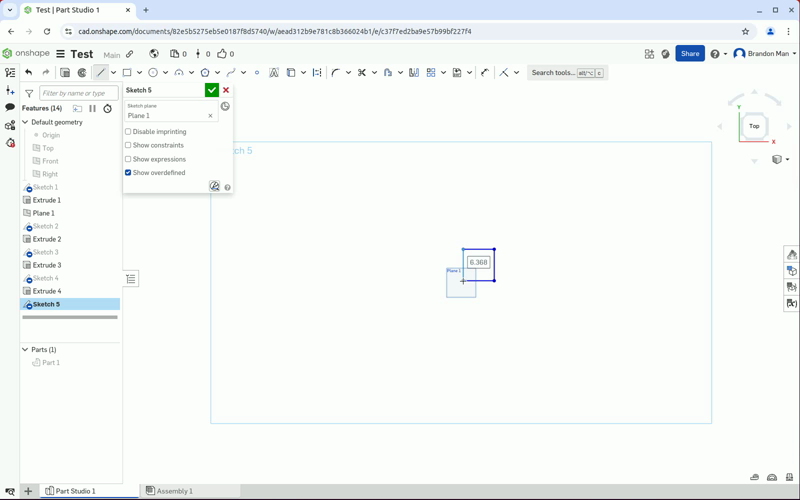
key_up(shift)
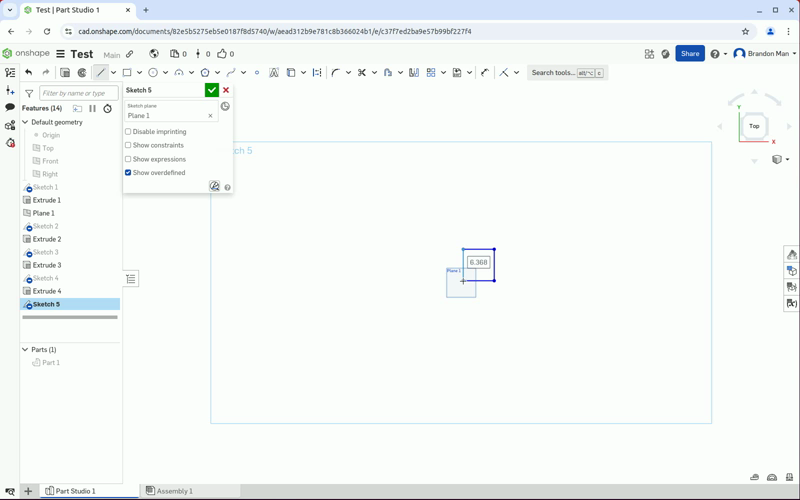
click(463, 280)
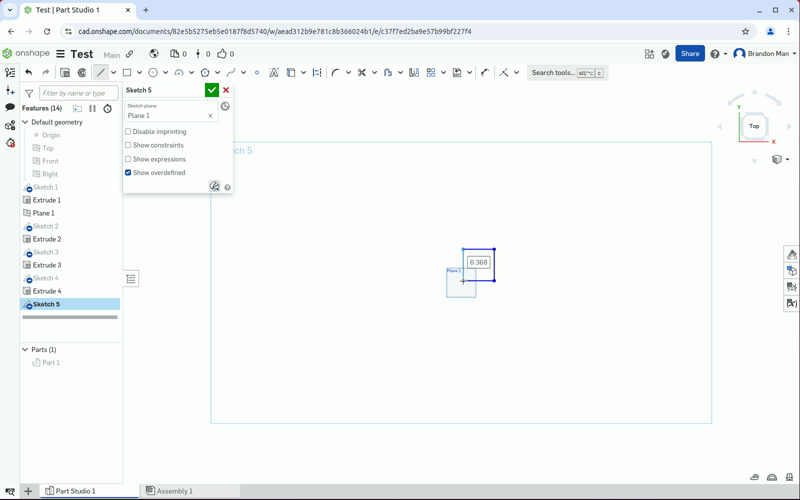
key(esc)
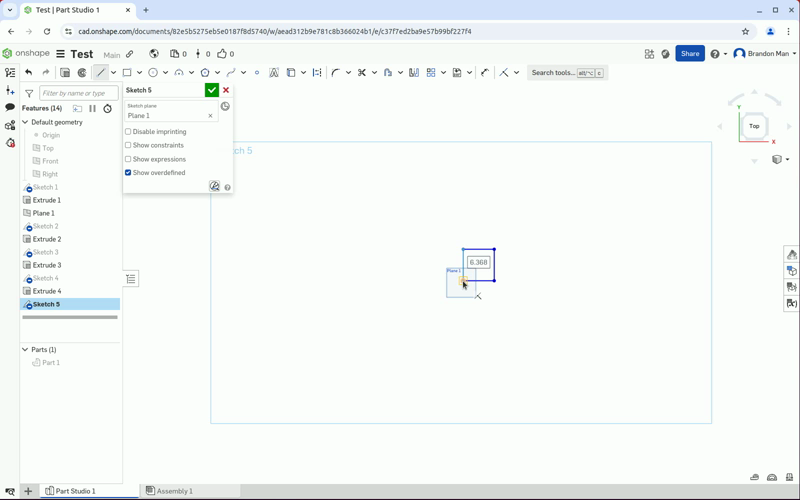
mouse_move(490, 263)
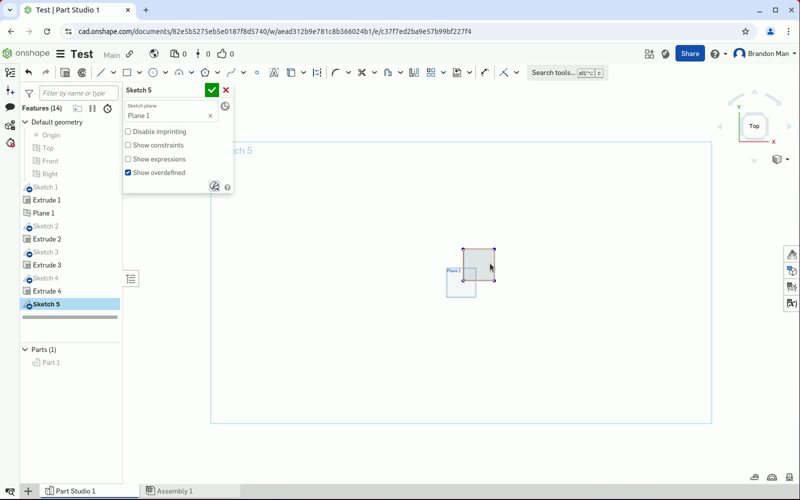
scroll(6)
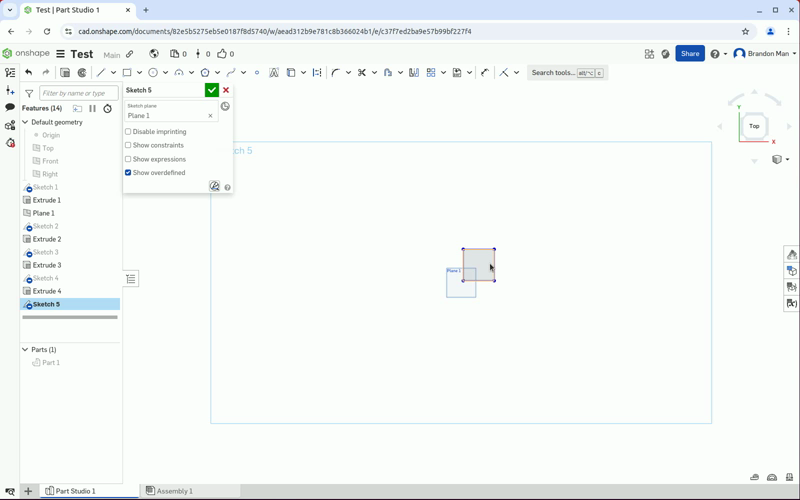
scroll(6)
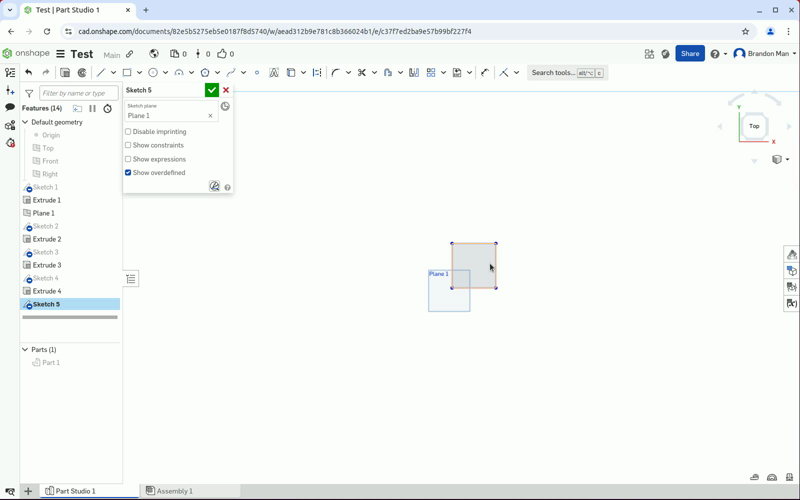
scroll(6)
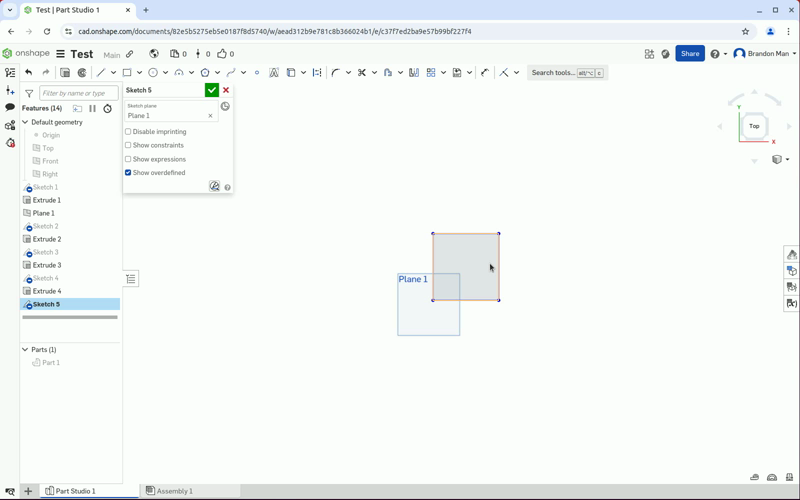
scroll(6)
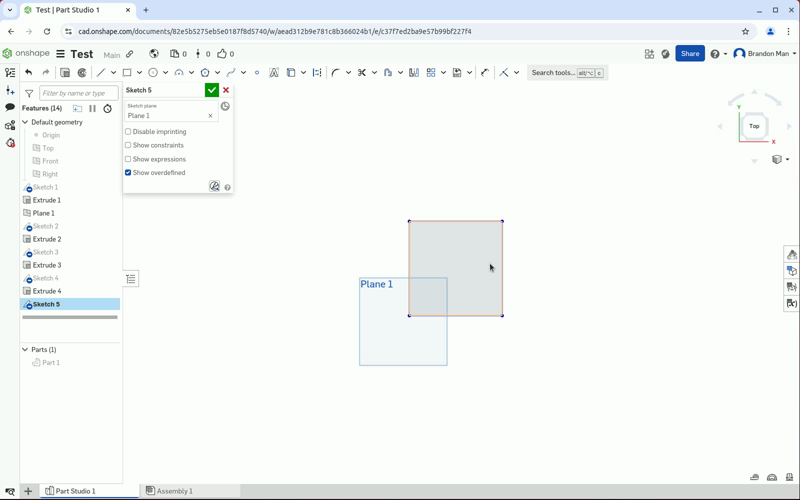
scroll(6)
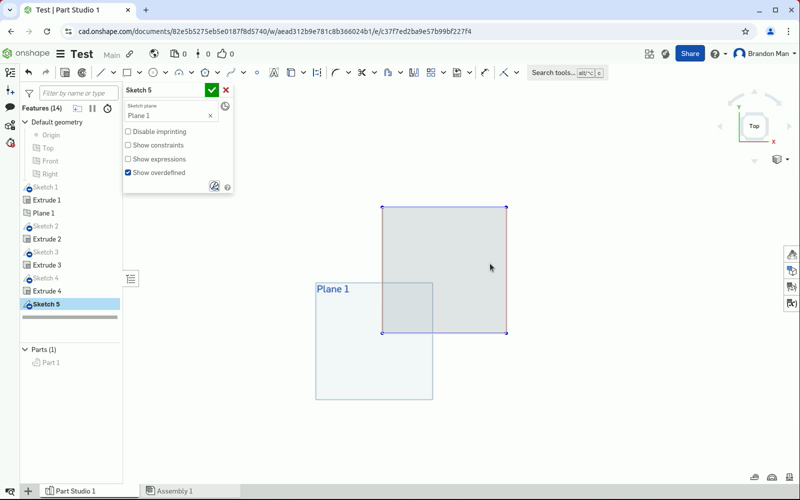
scroll(6)
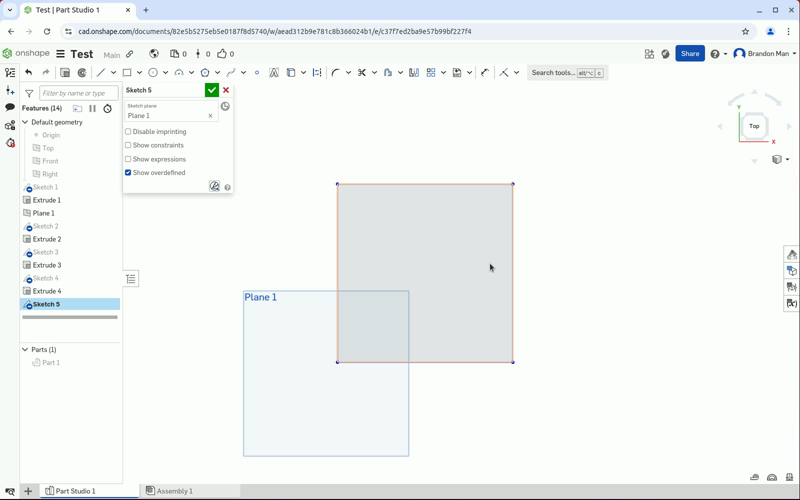
scroll(6)
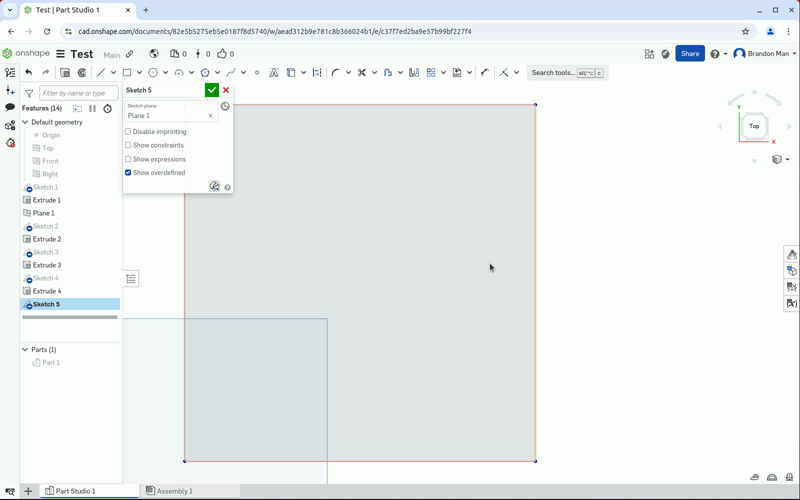
click(490, 263)
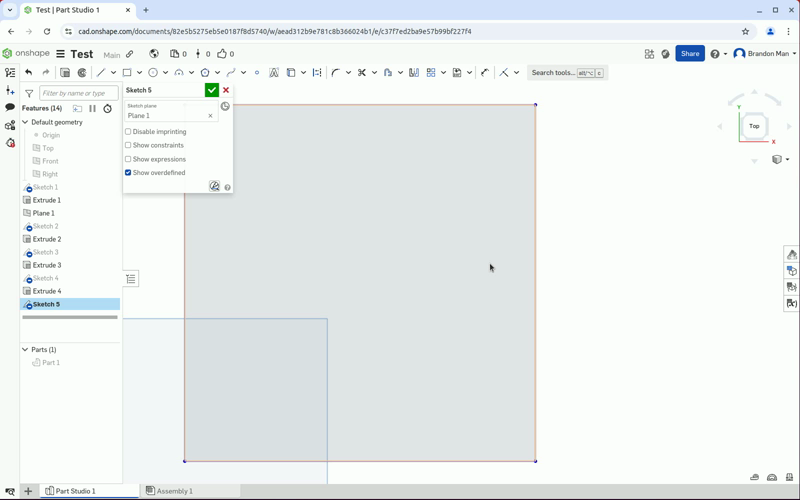
scroll(-6)
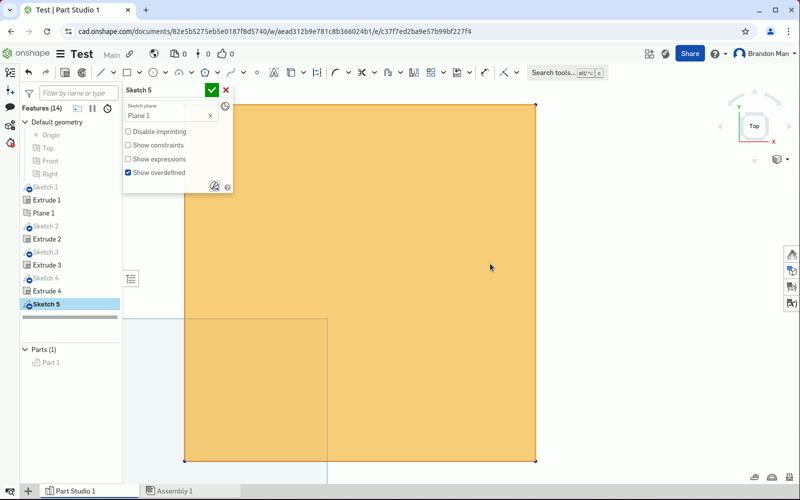
scroll(-6)
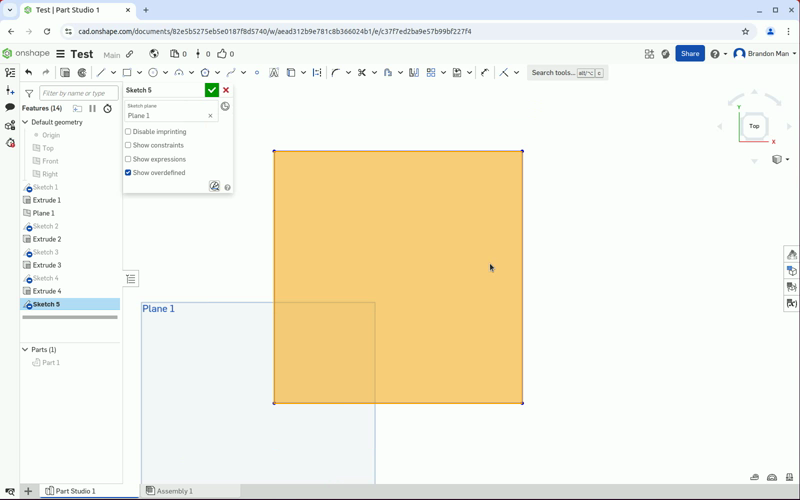
scroll(-6)
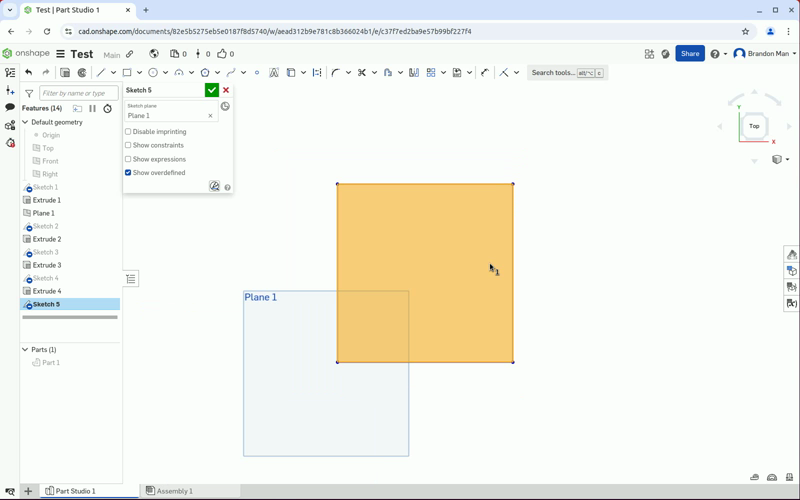
scroll(-6)
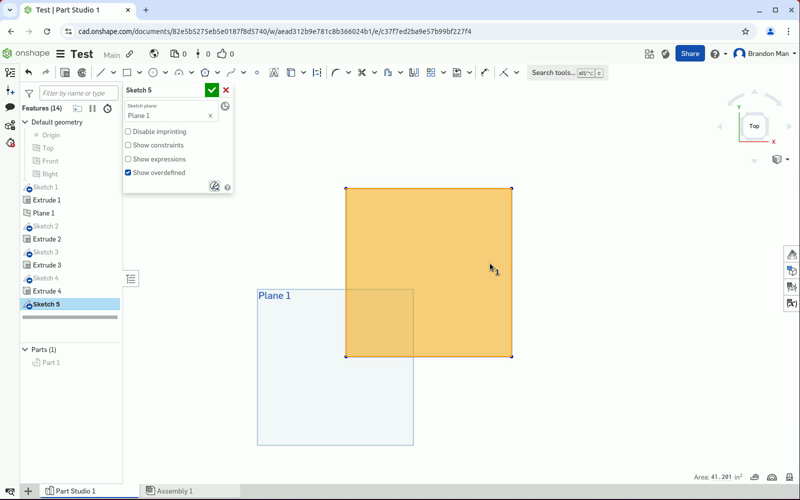
scroll(-6)
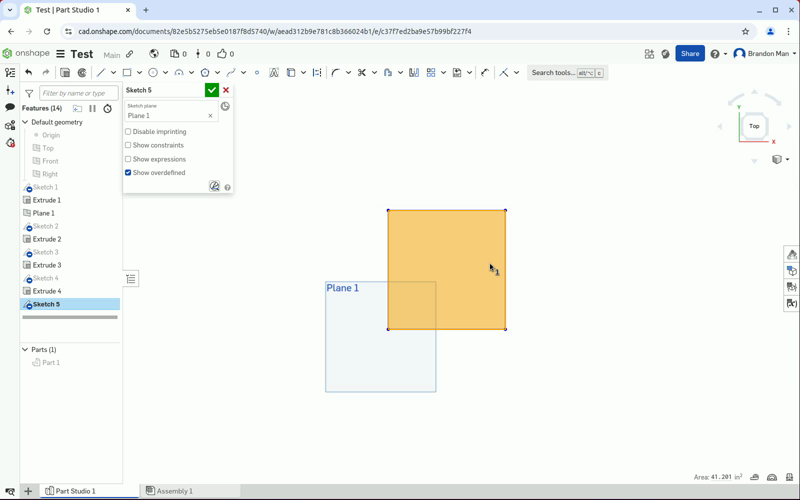
scroll(-6)
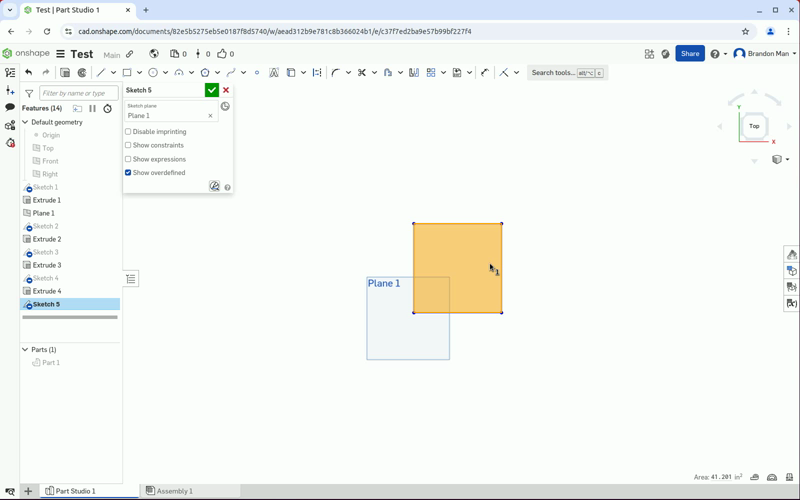
scroll(-6)
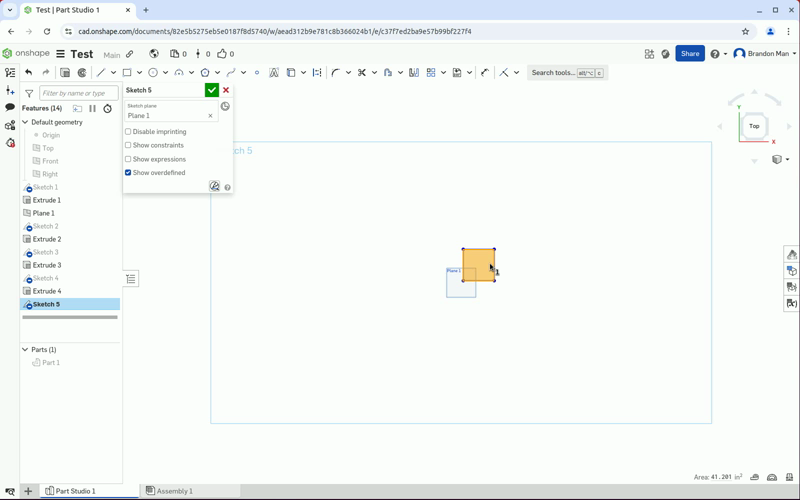
mouse_move(73, 352)
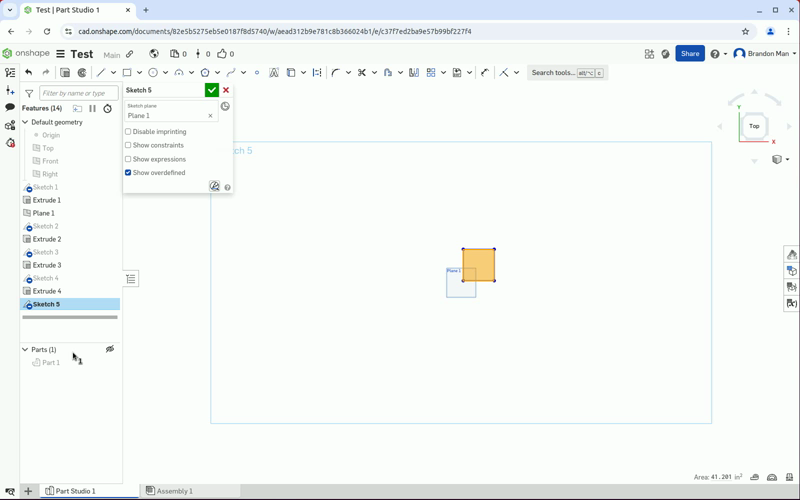
key(shift+y)
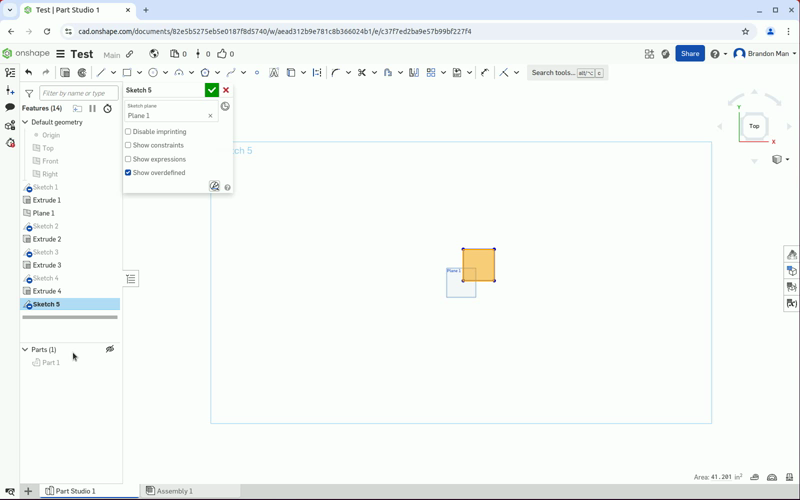
key(shift+e)
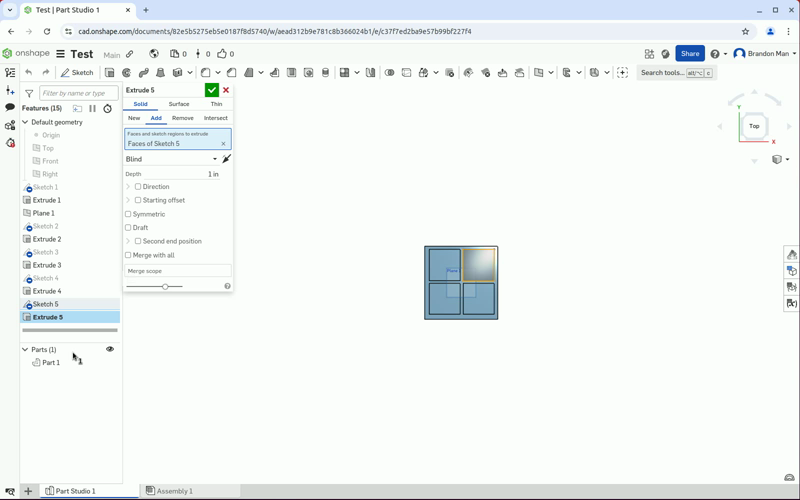
mouse_move(143, 106)
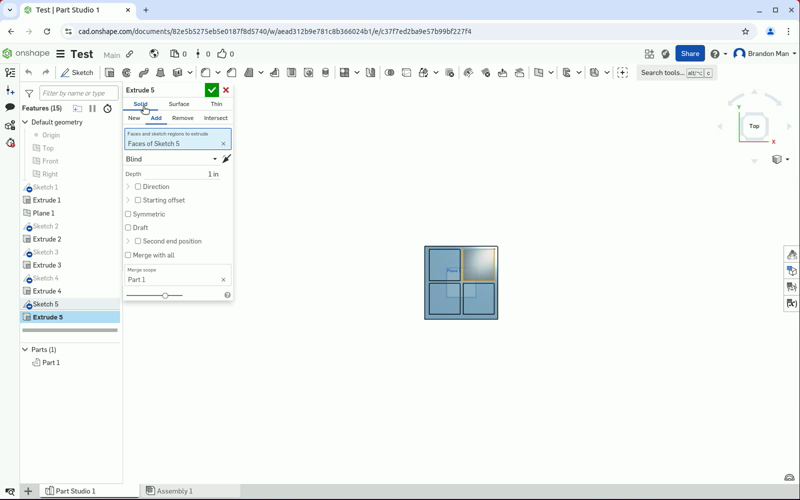
click(143, 106)
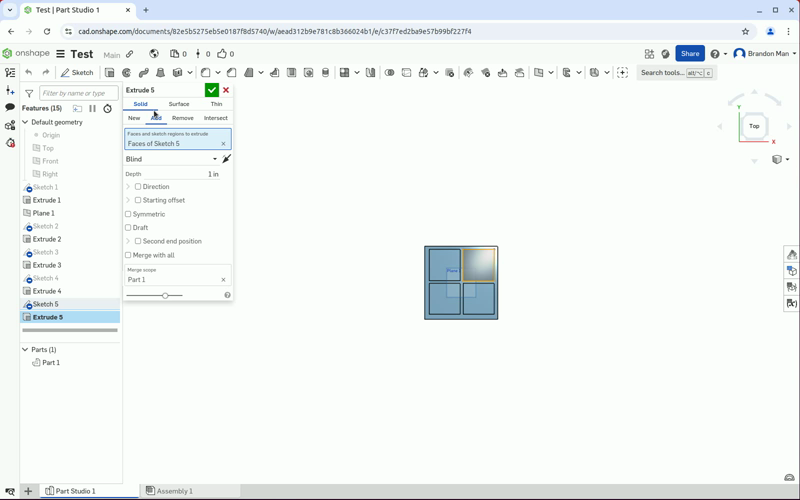
mouse_move(186, 120)
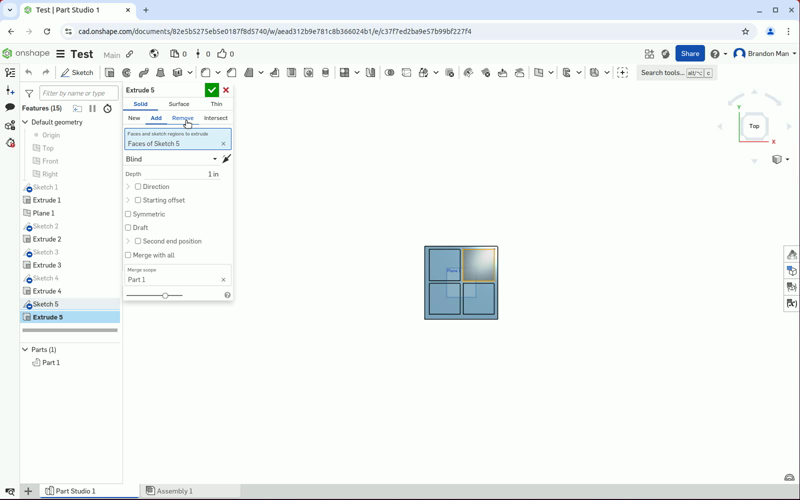
click(186, 120)
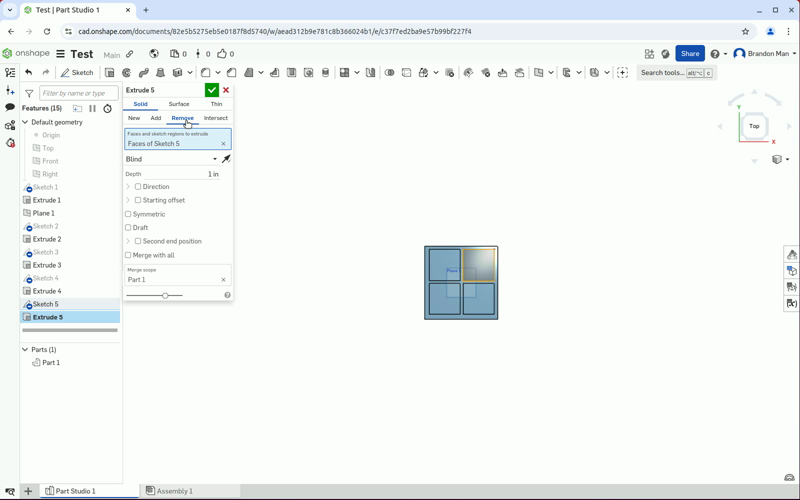
key(tab, 4)
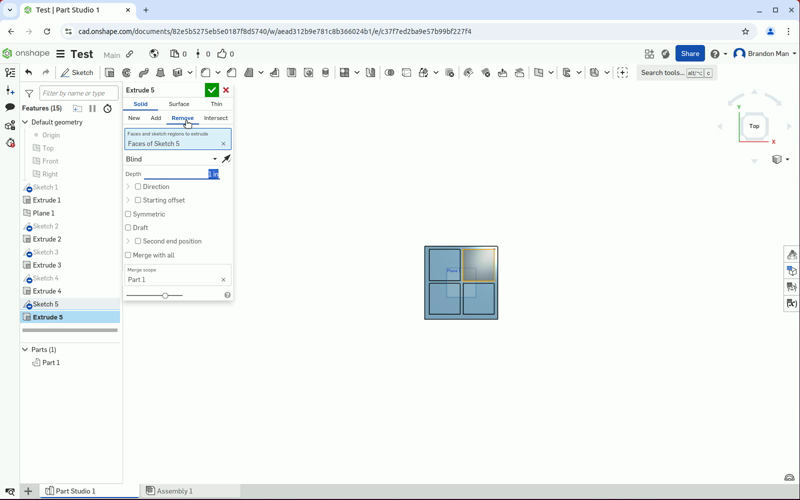
text(22.386)
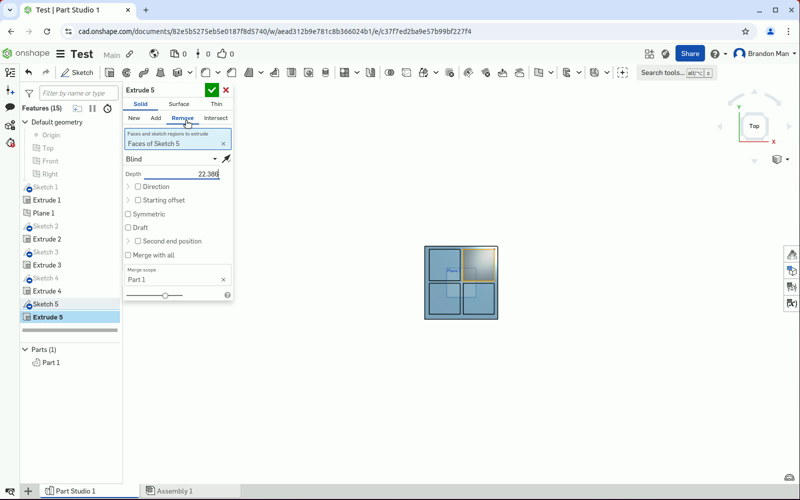
key(tab, 6)
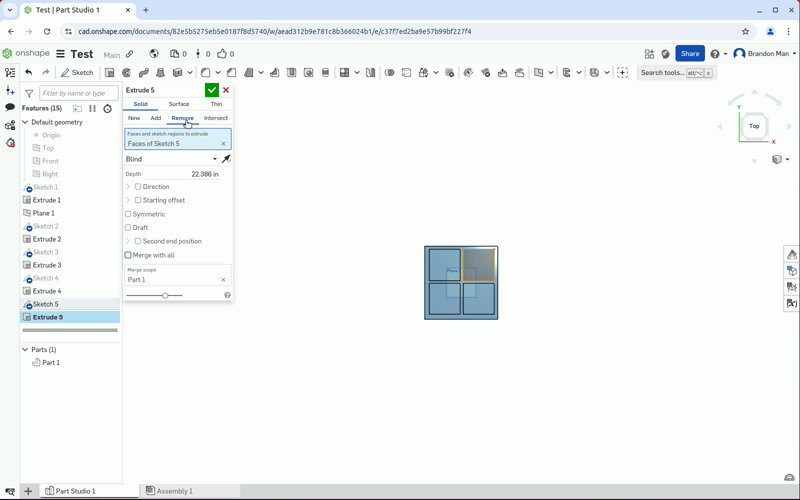
key(space)
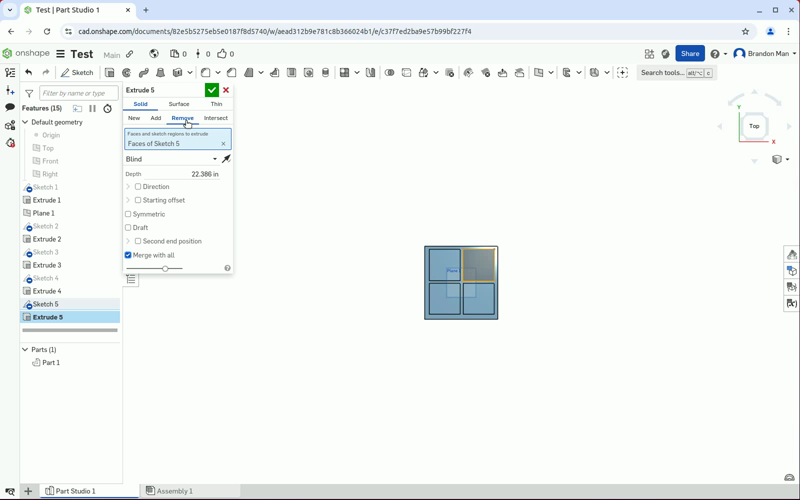
key(enter)
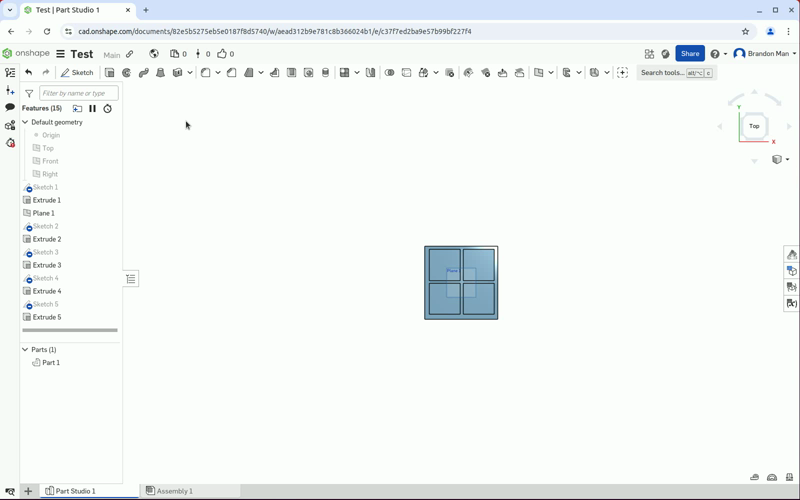
key(shift+h)
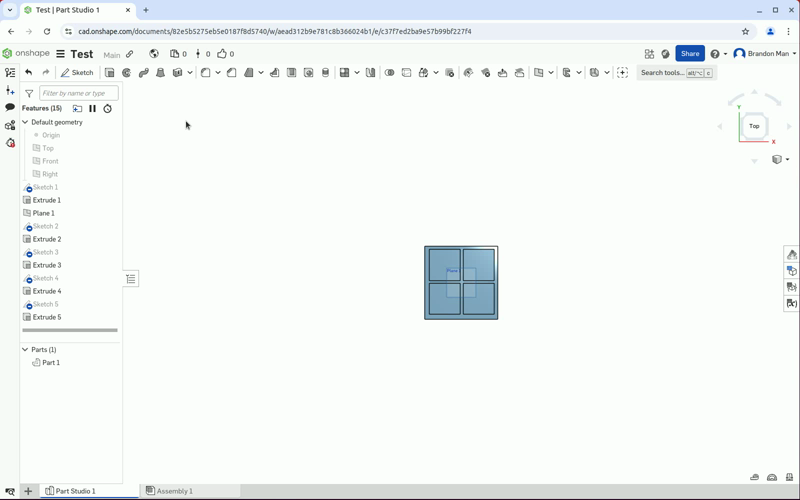
key(shift+h)
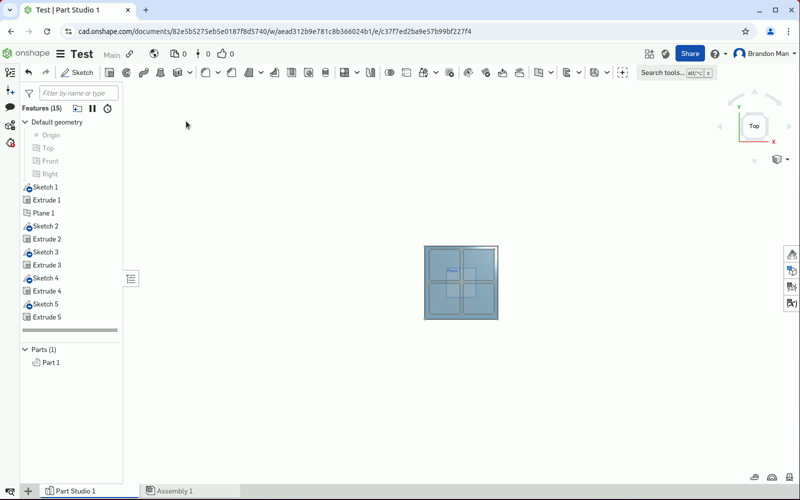
key(shift+7)
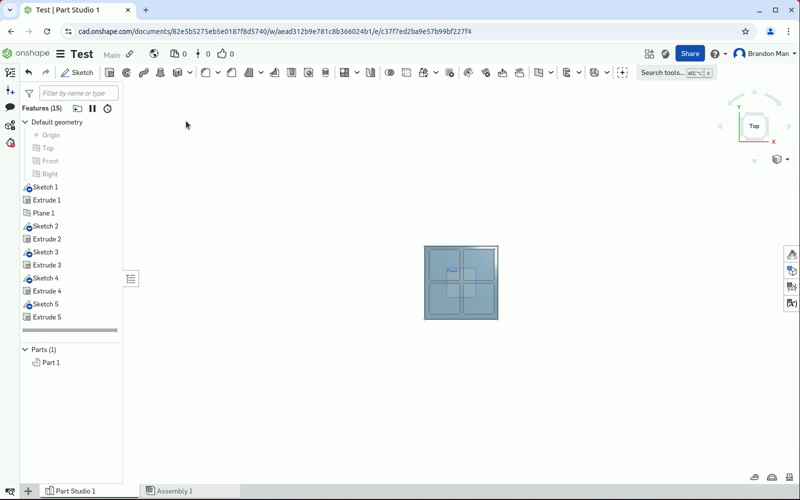
key(up, 3)
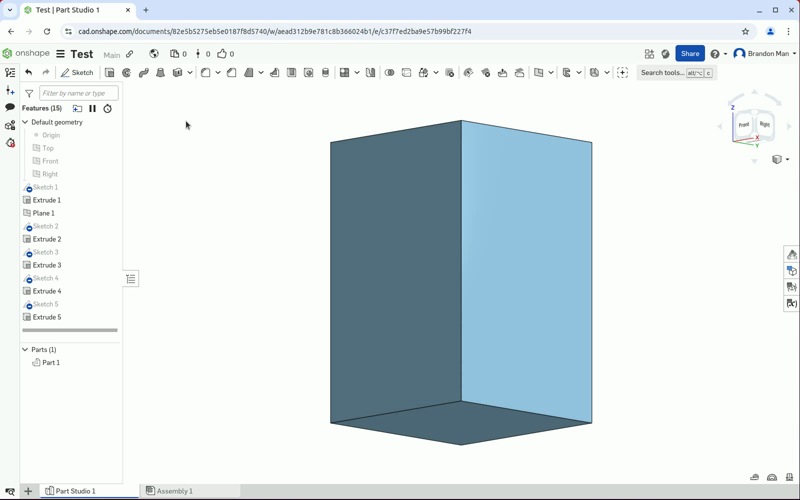
key(left, 3)
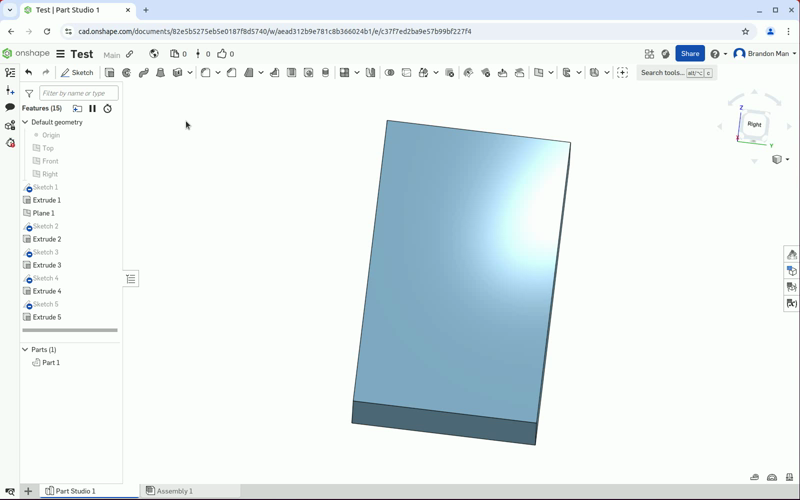
key(right, 3)
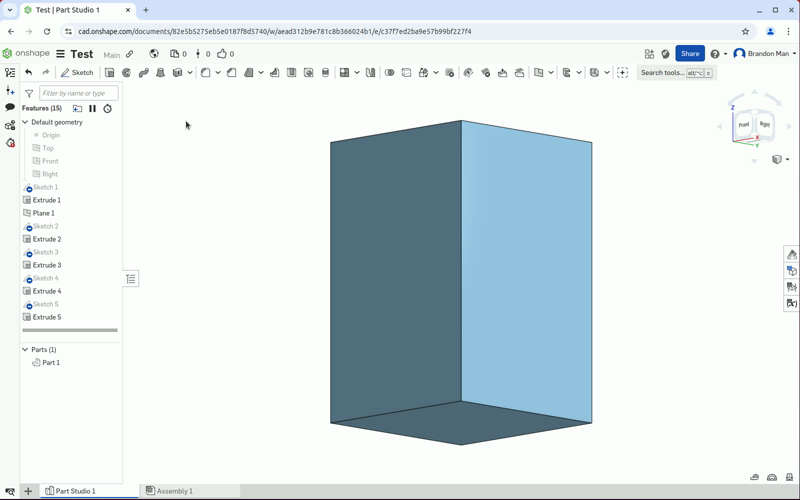
key(down, 3)
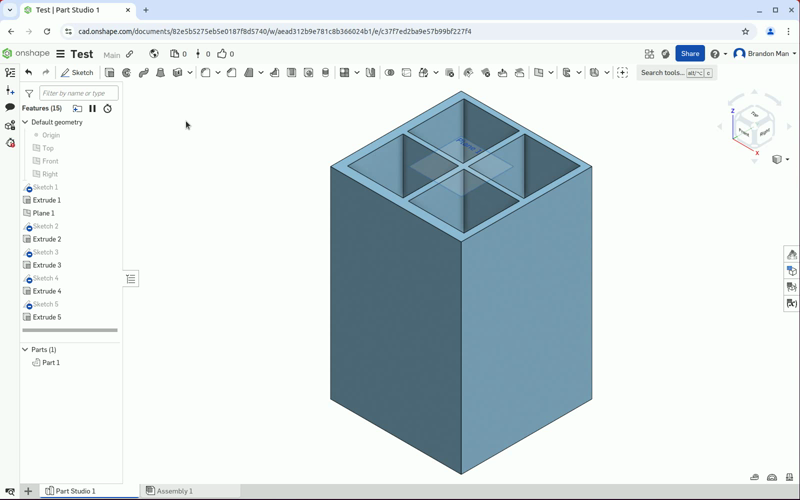
mouse_move(73, 189)
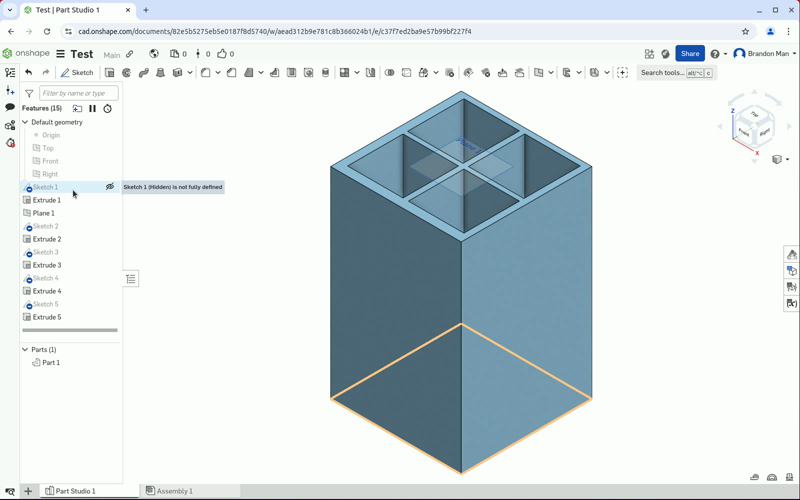
click(73, 189)